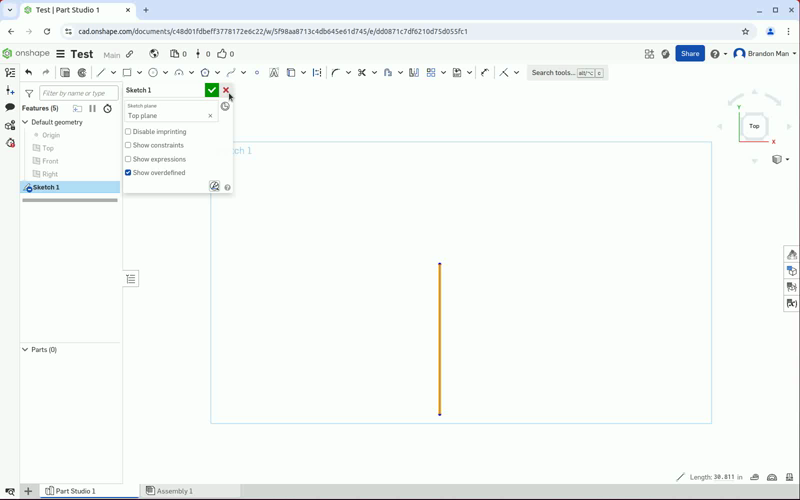
key(shift+h)
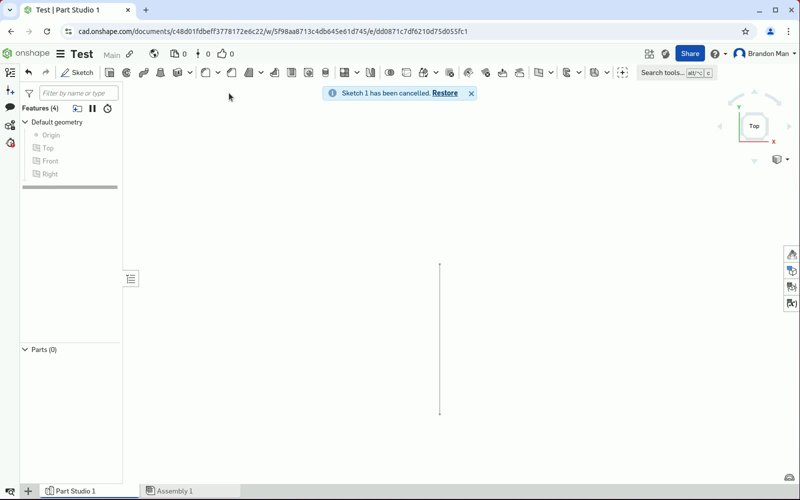
mouse_move(73, 352)
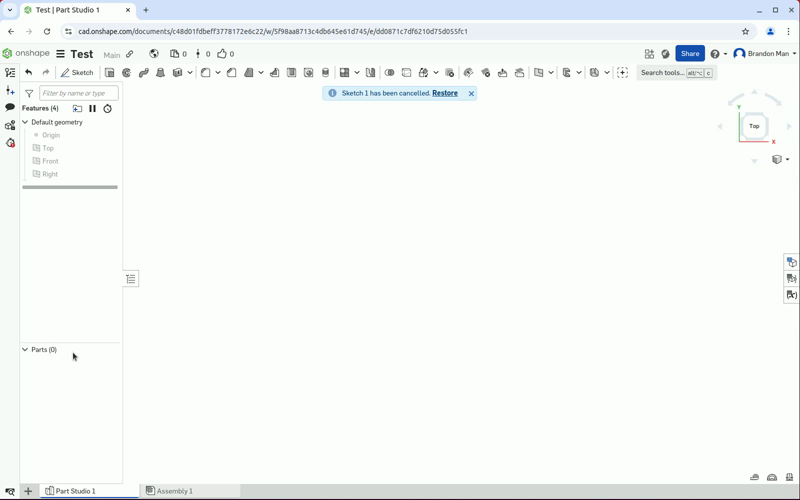
key(y)
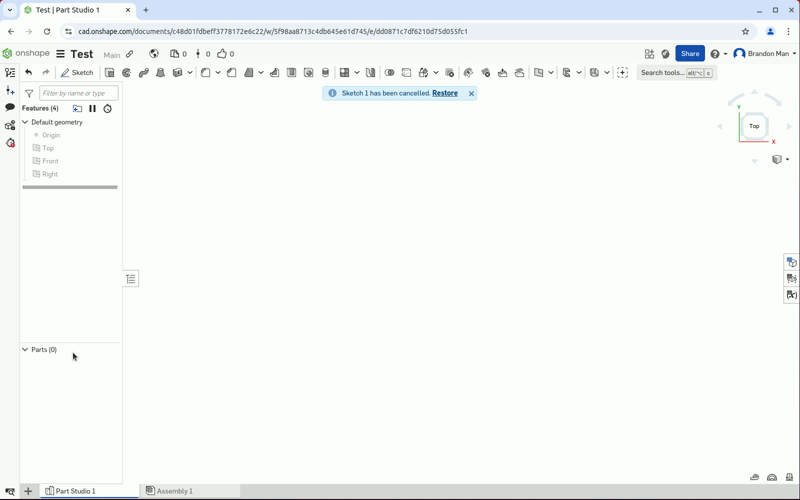
key(shift+p)
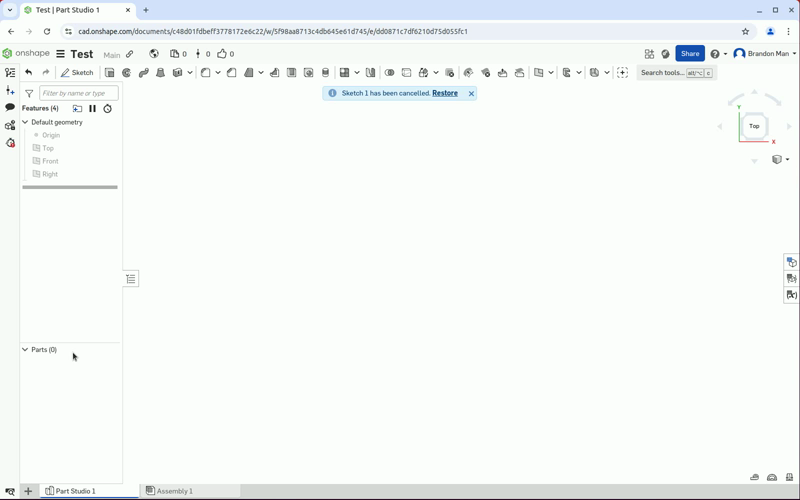
key(space)
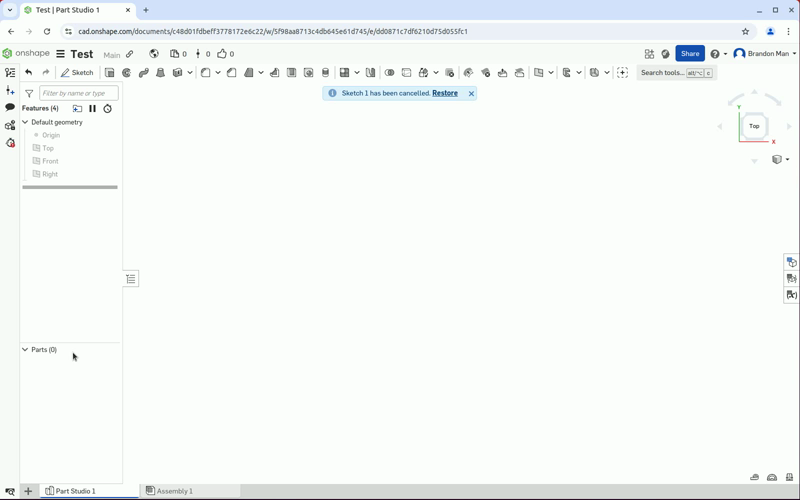
key_down(shift)
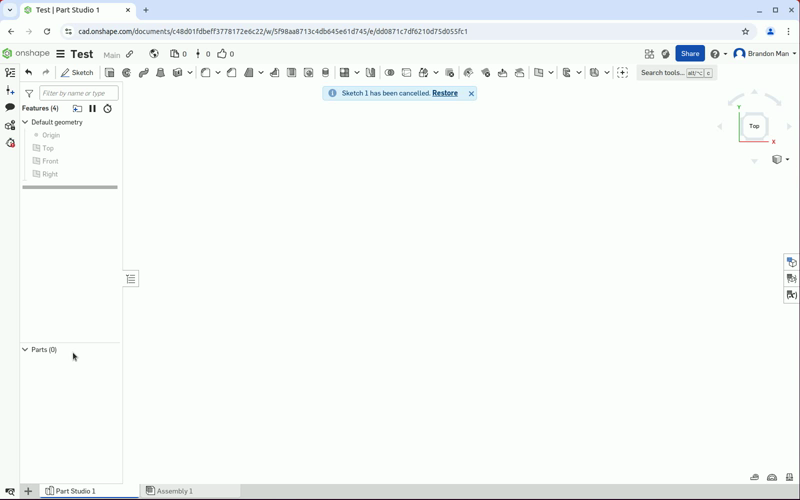
key(up)
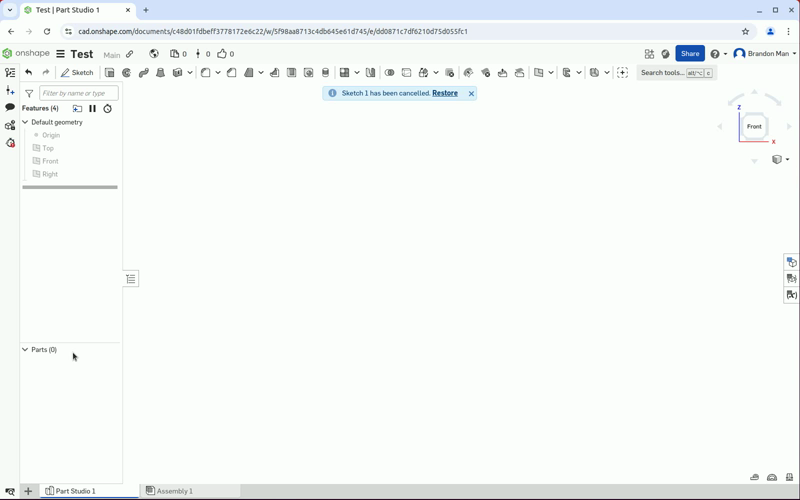
key_up(shift)
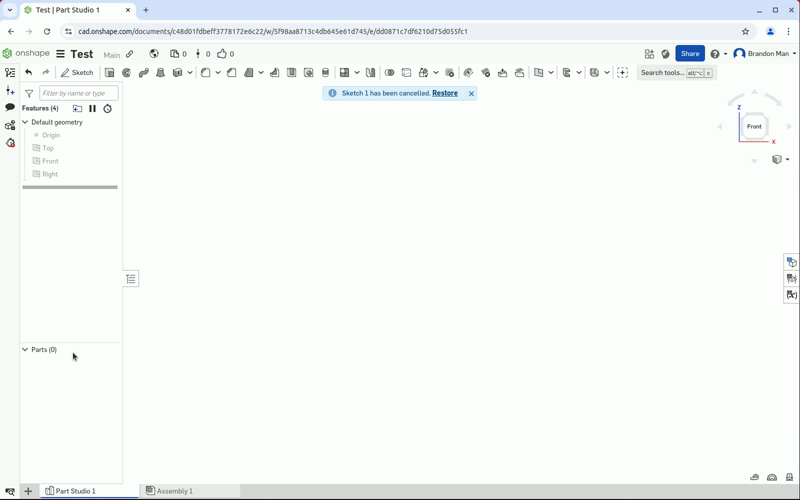
key(space)
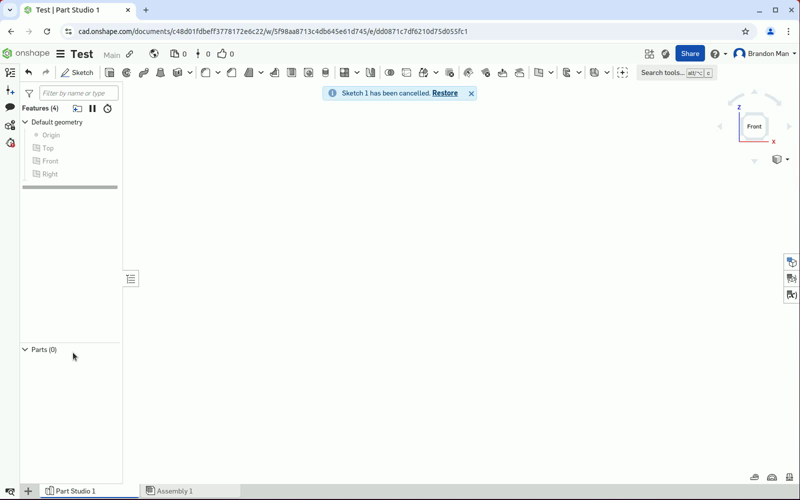
key_down(shift)
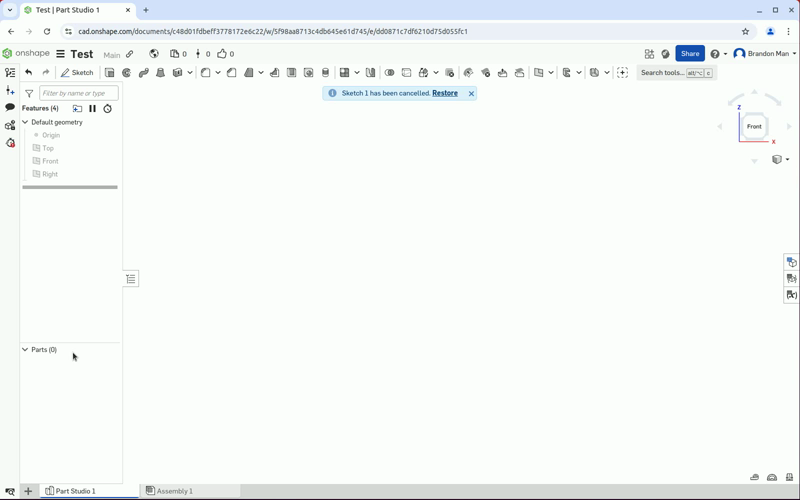
key(left)
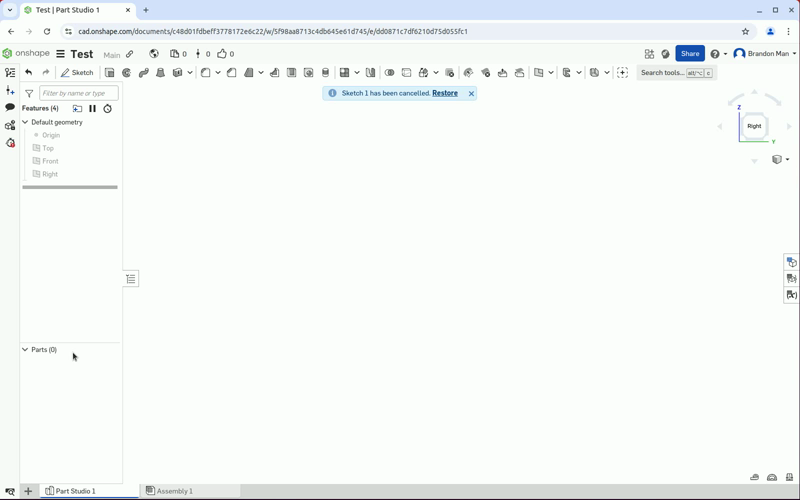
key_up(shift)
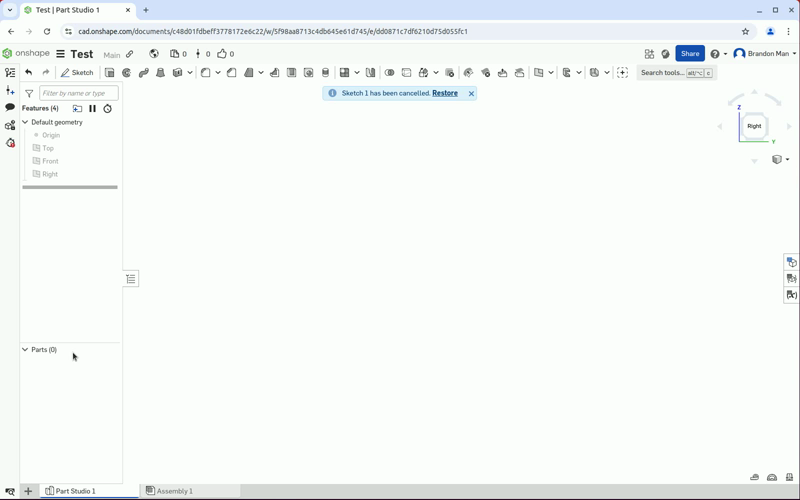
mouse_move(73, 352)
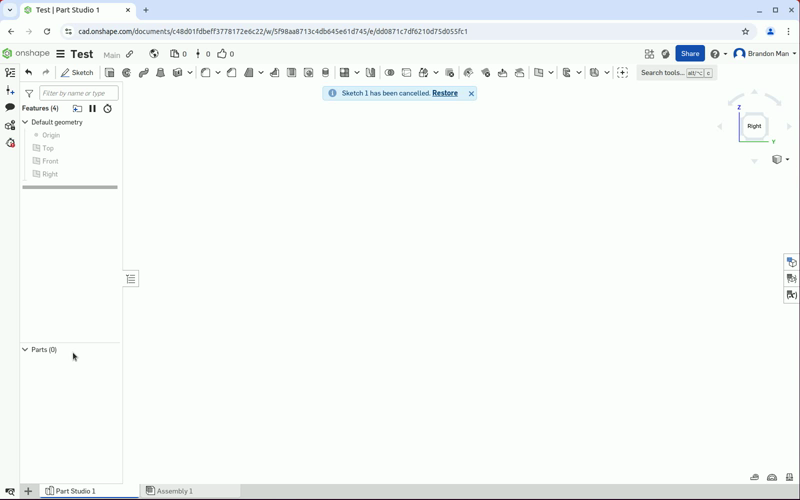
key(shift+y)
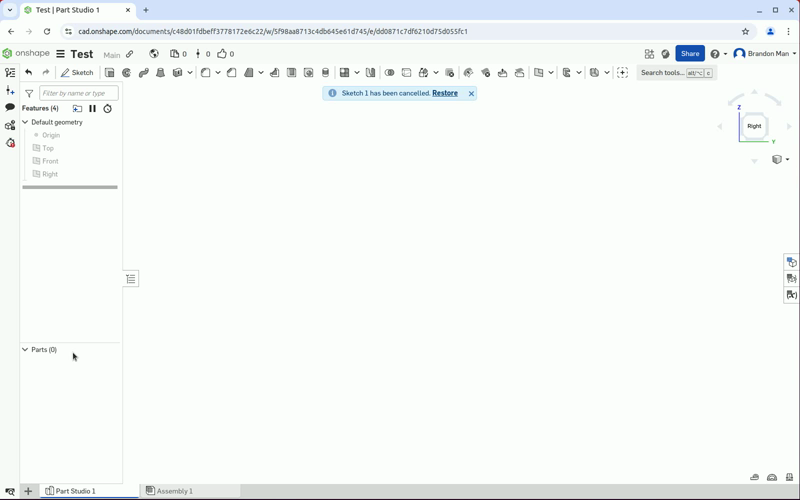
key(shift+s)
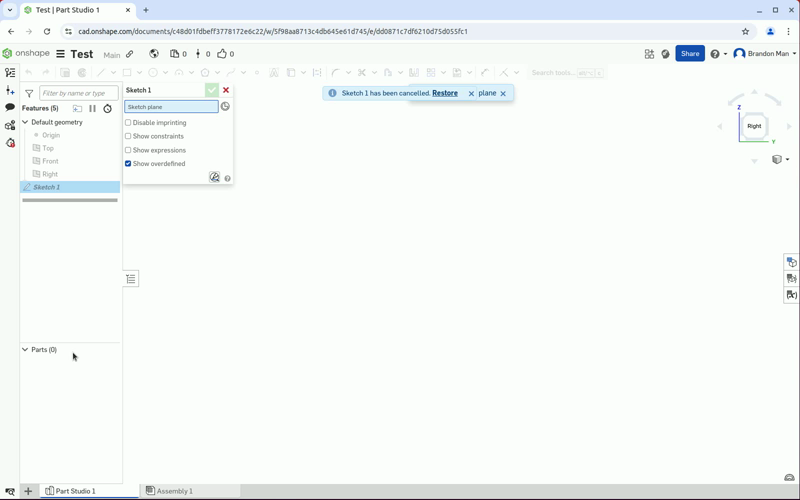
mouse_move(73, 176)
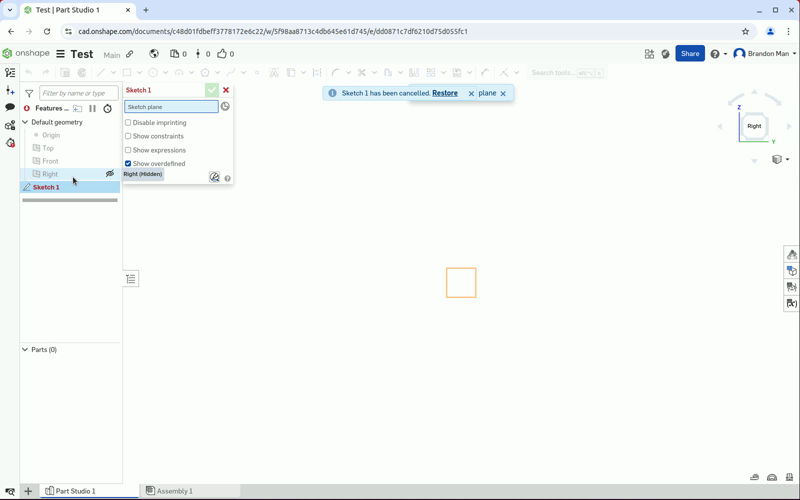
click(73, 176)
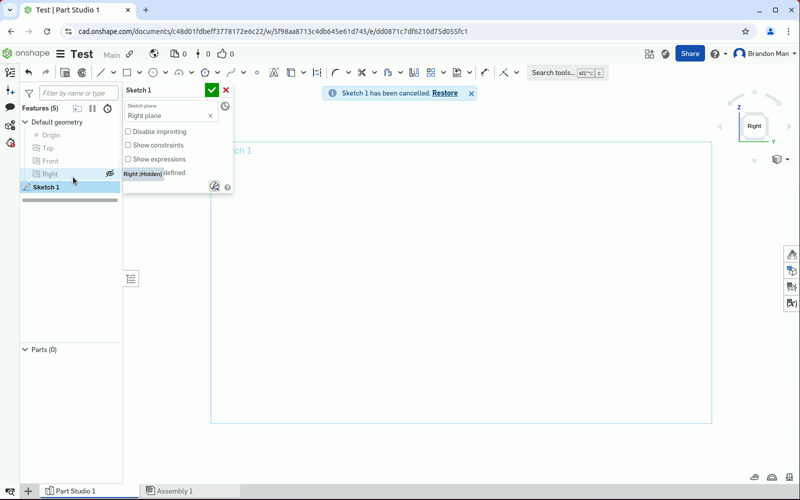
mouse_move(73, 352)
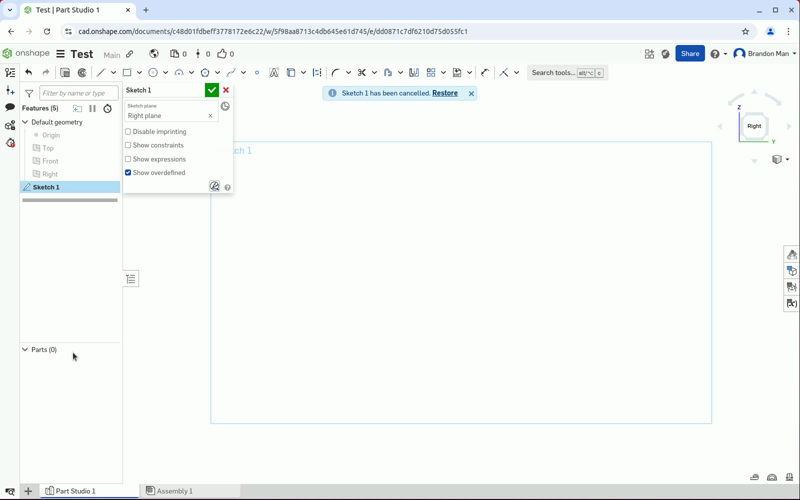
key(y)
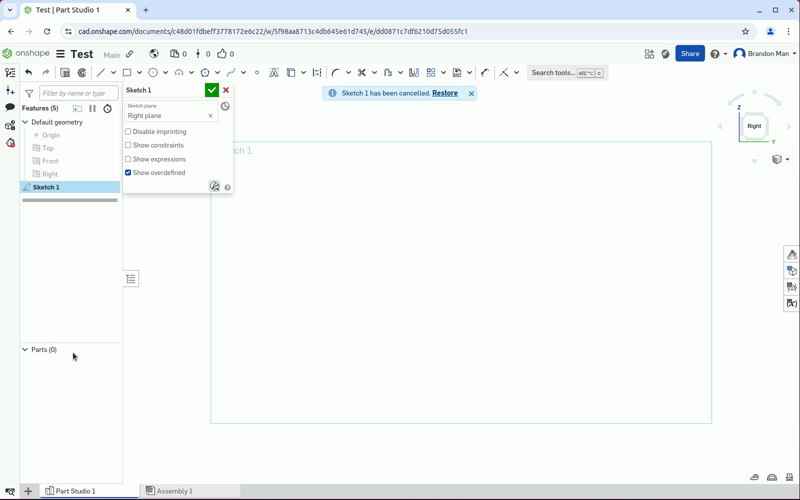
key(l)
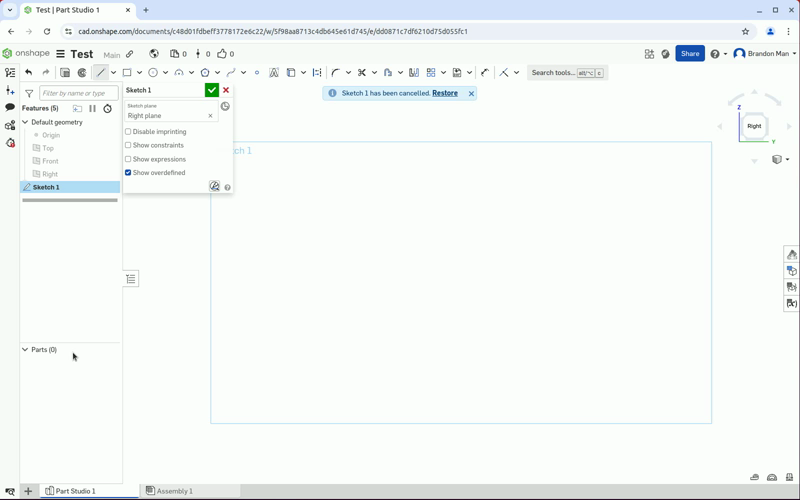
key_down(shift)
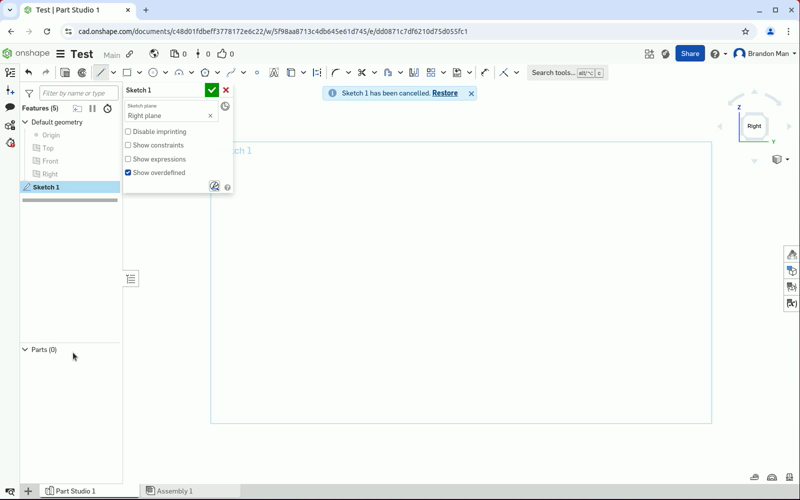
mouse_move(483, 266)
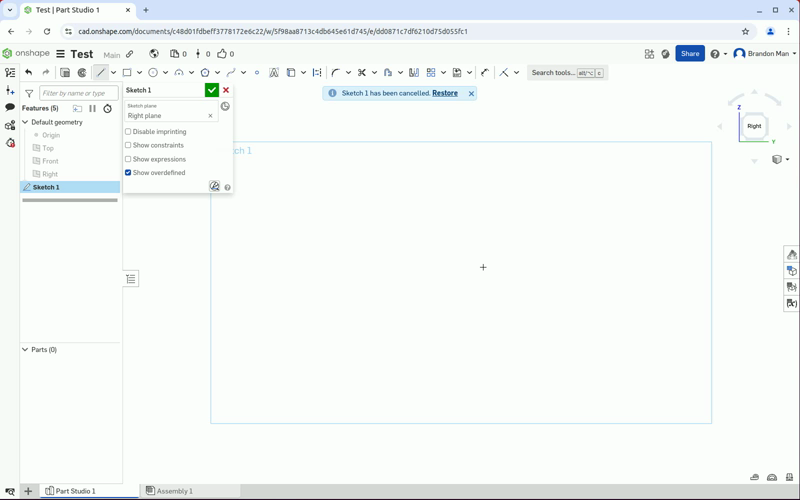
click(483, 266)
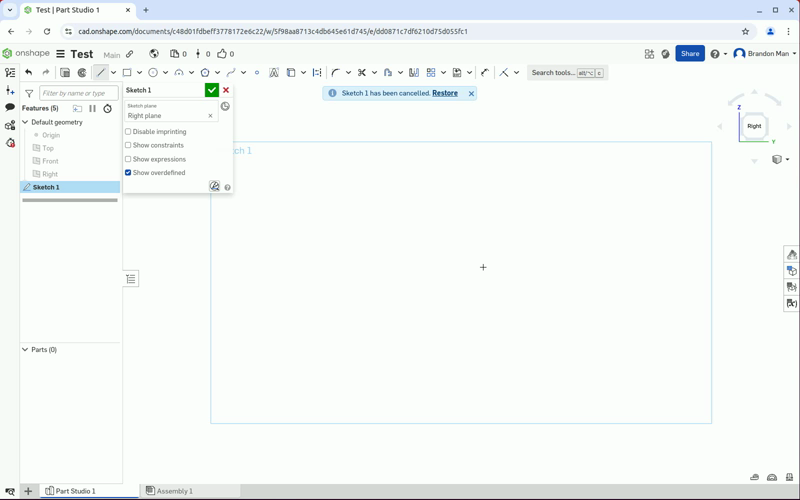
key_up(shift)
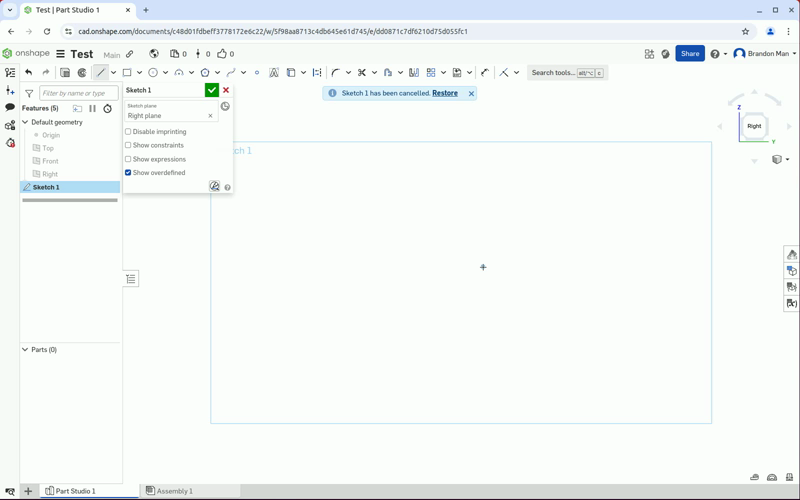
key_down(shift)
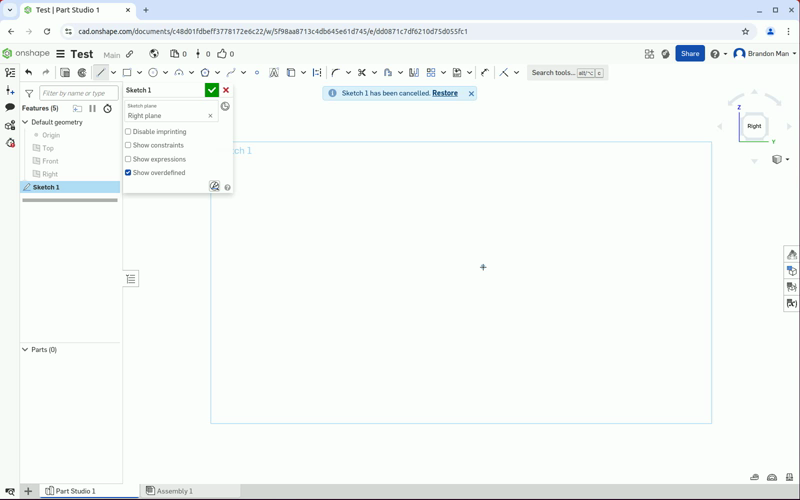
mouse_move(513, 266)
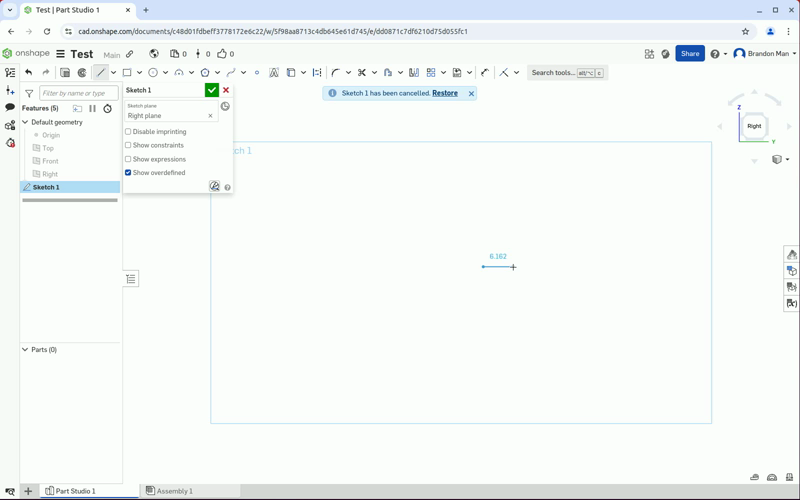
mouse_move(502, 266)
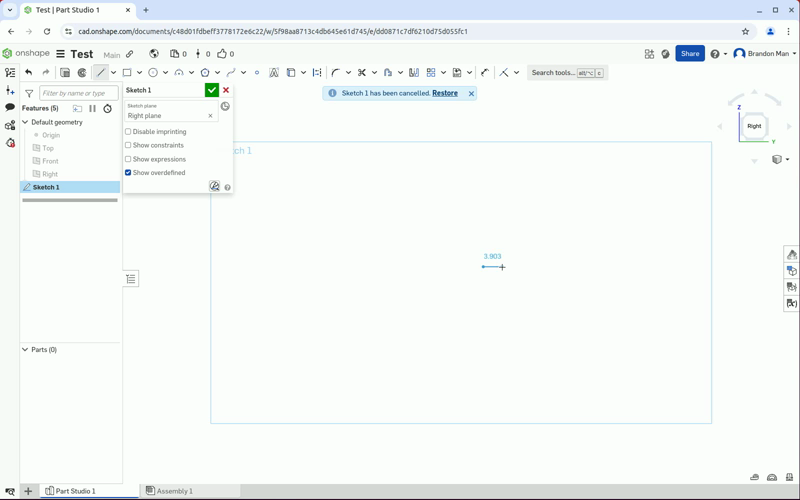
click(502, 266)
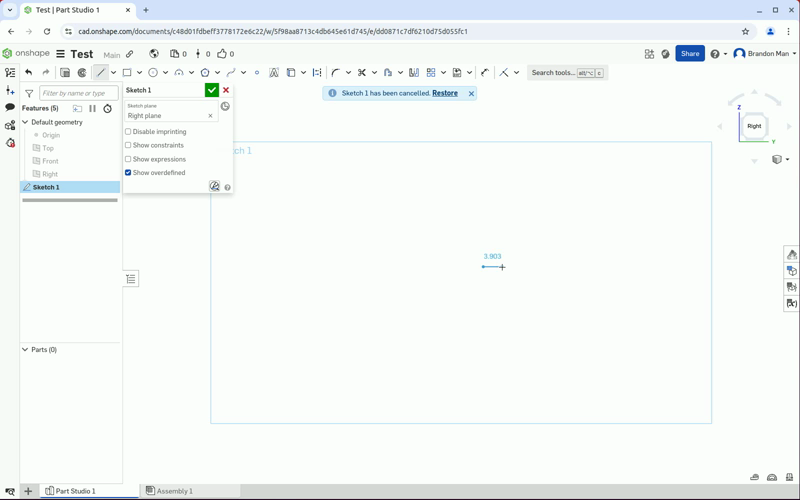
key_up(shift)
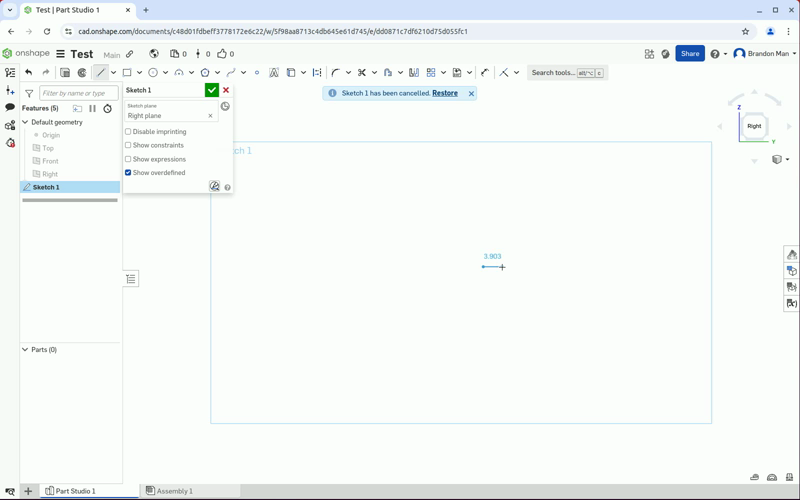
key_down(shift)
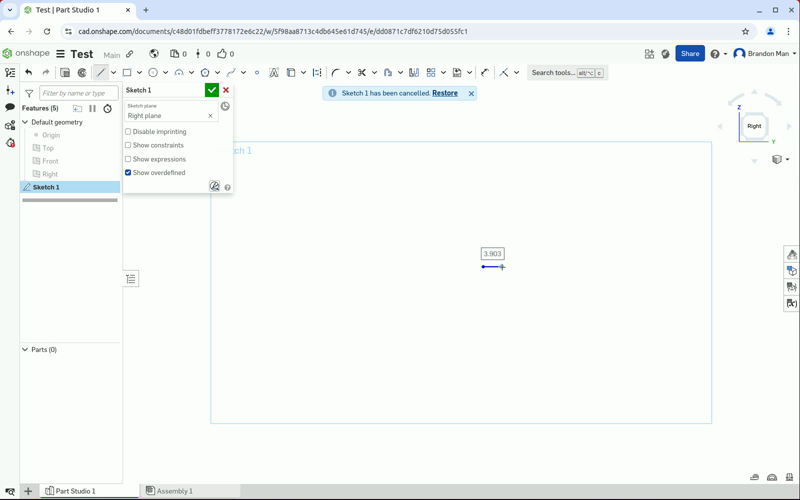
mouse_move(532, 266)
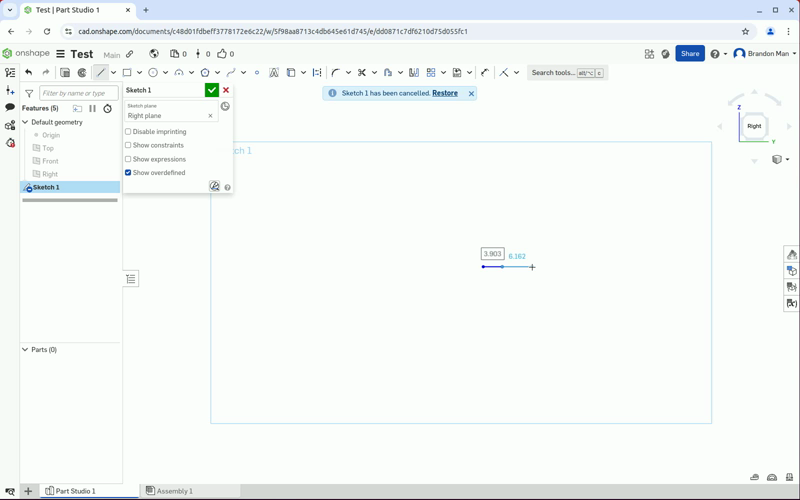
mouse_move(539, 228)
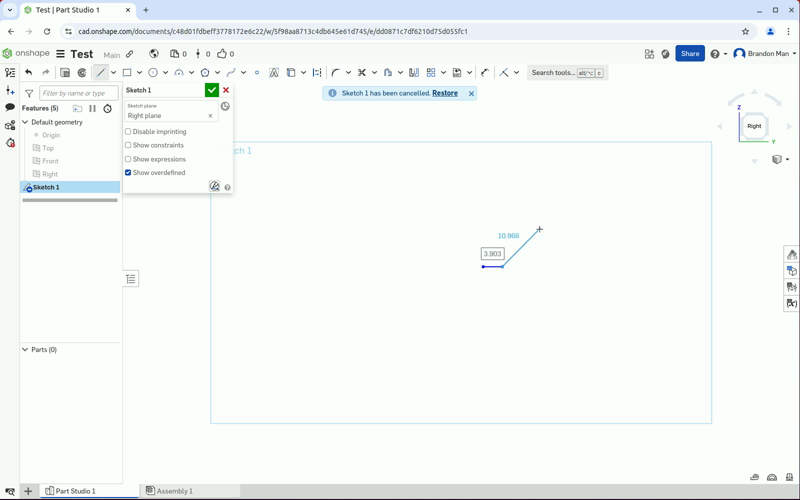
click(539, 228)
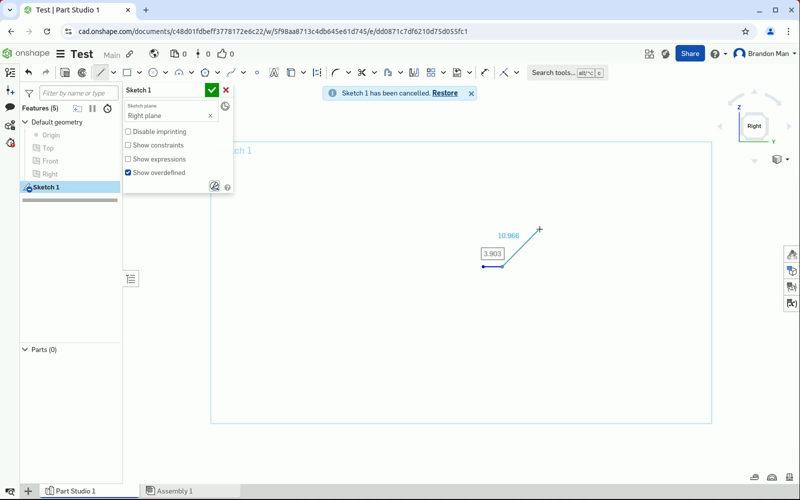
key_up(shift)
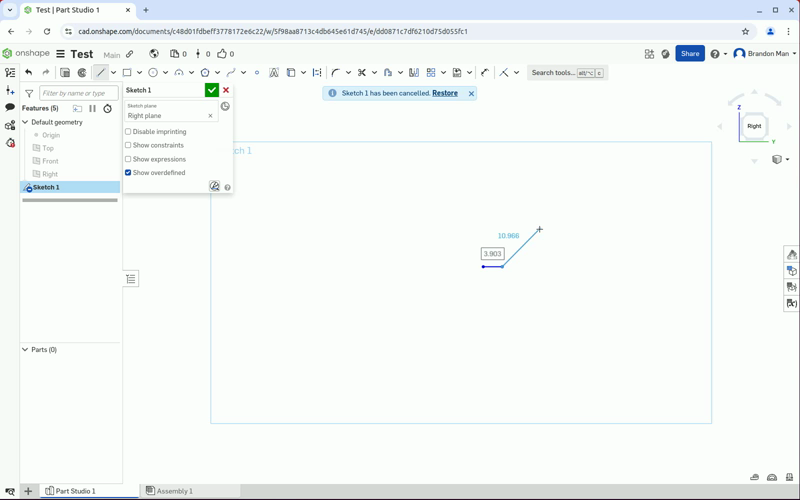
key_down(shift)
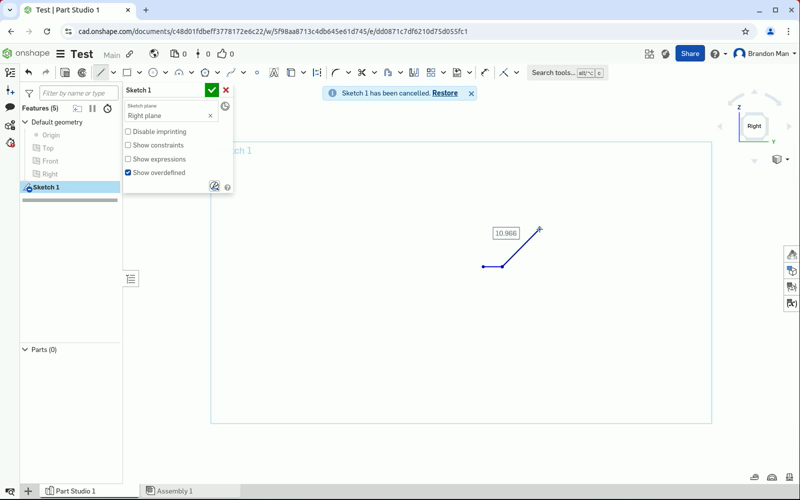
mouse_move(569, 228)
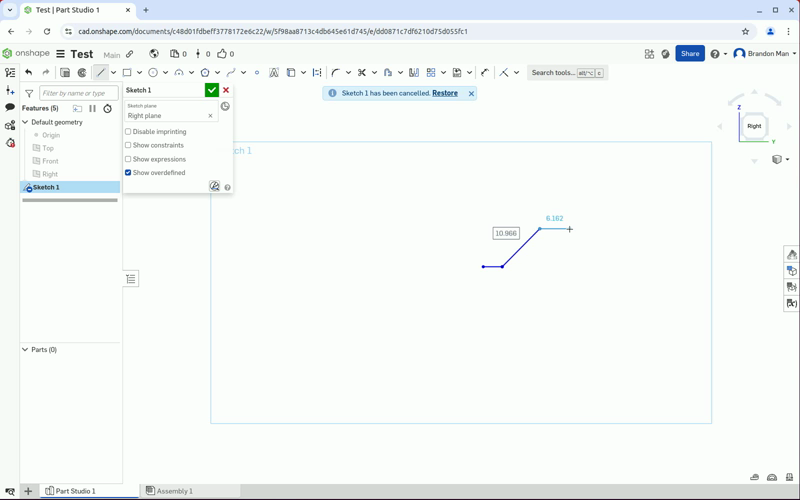
mouse_move(539, 209)
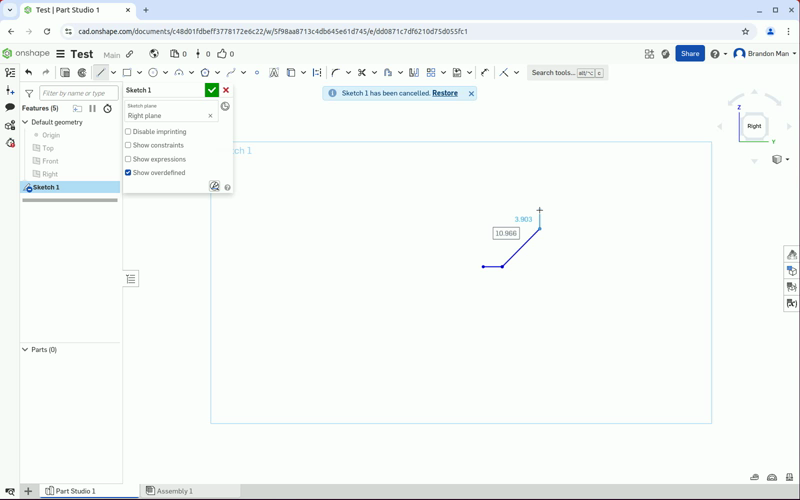
click(539, 209)
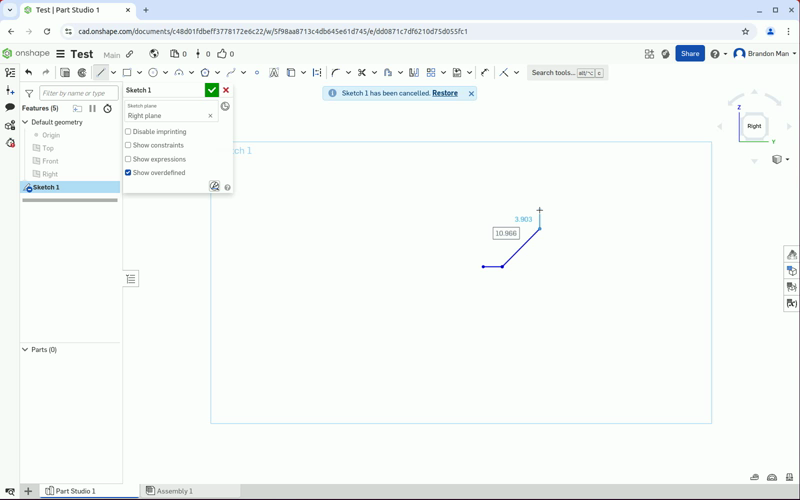
key_up(shift)
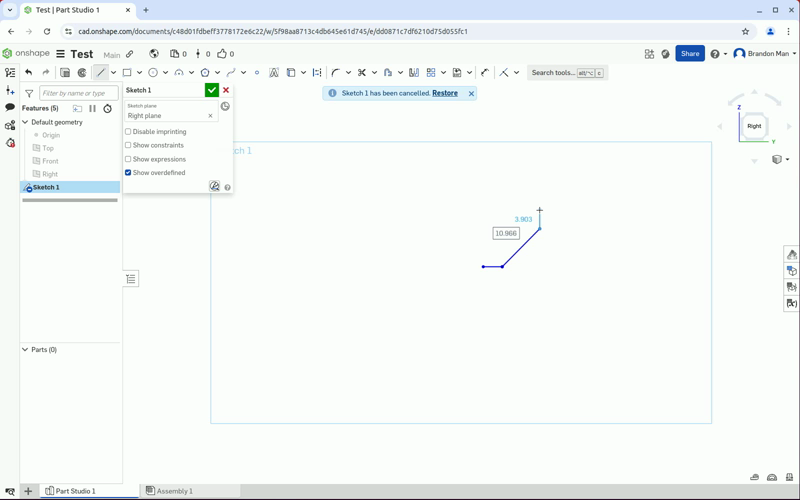
key_down(shift)
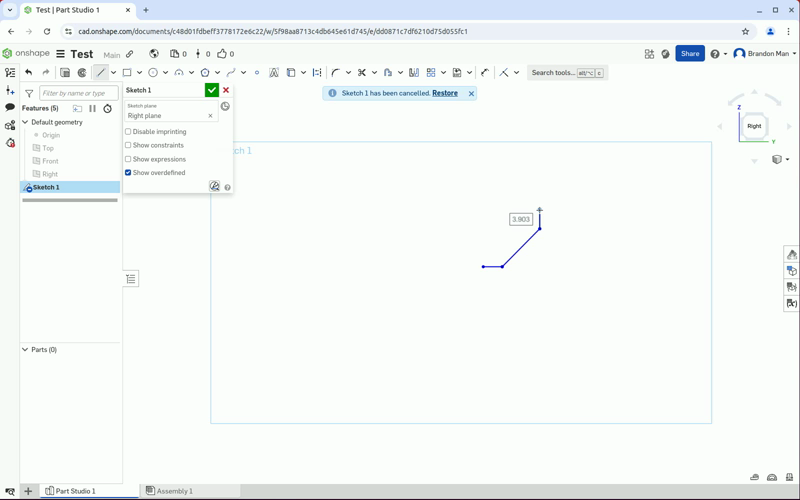
mouse_move(569, 209)
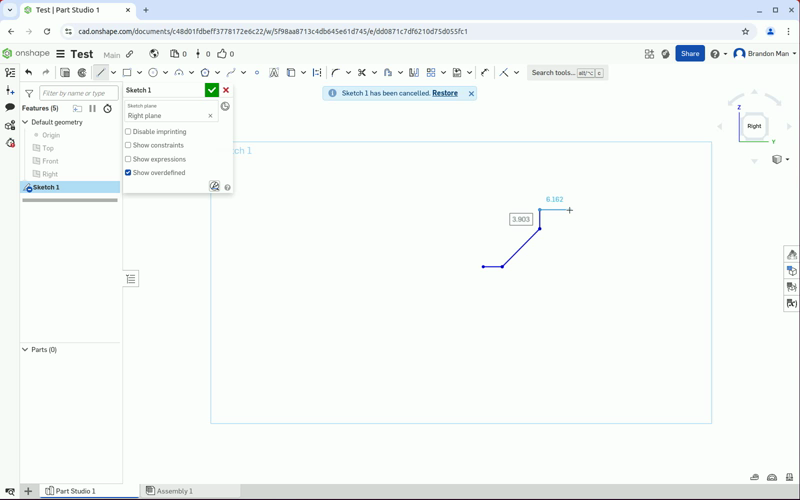
mouse_move(483, 209)
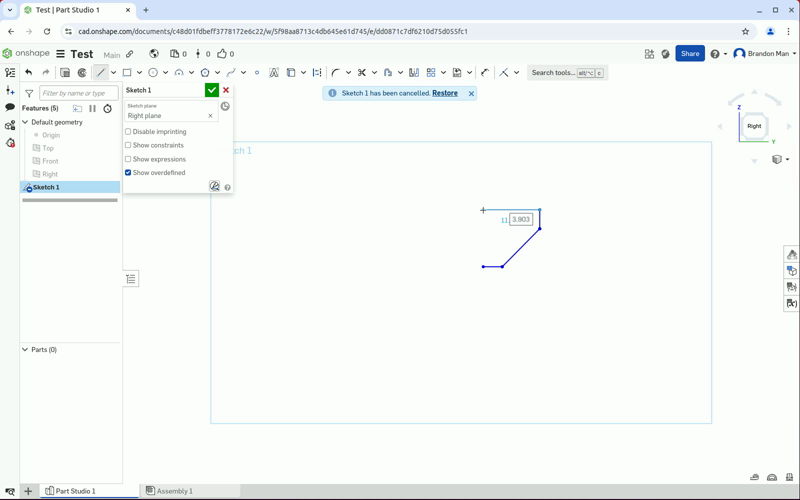
click(483, 209)
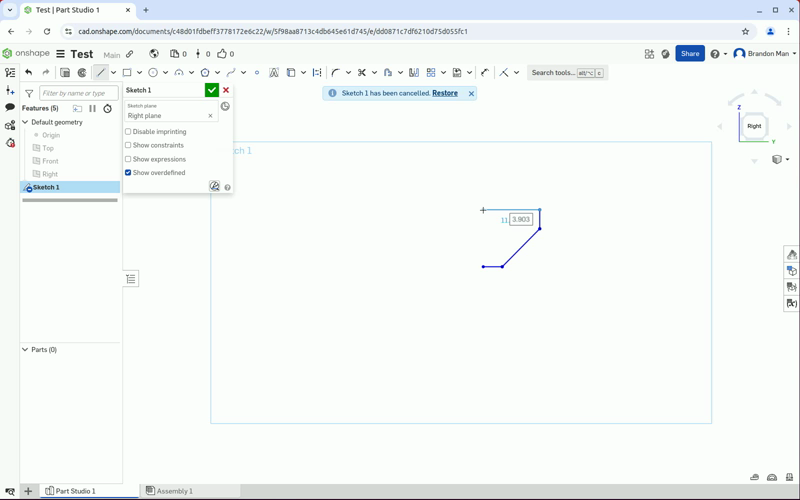
key_up(shift)
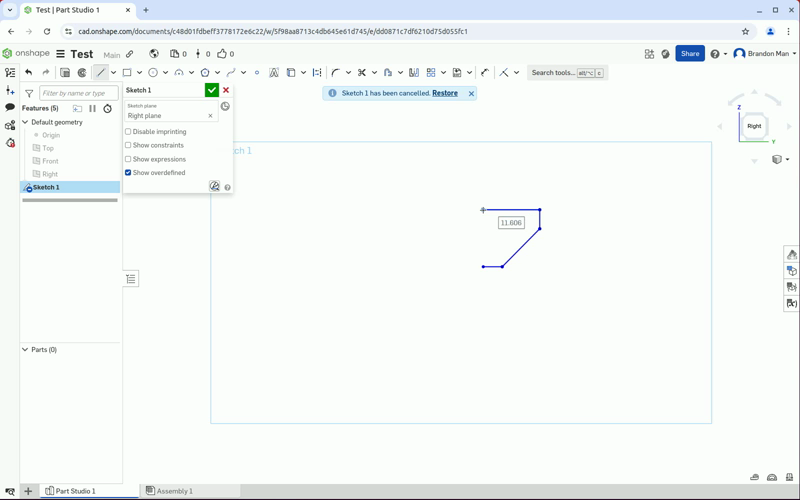
mouse_move(513, 209)
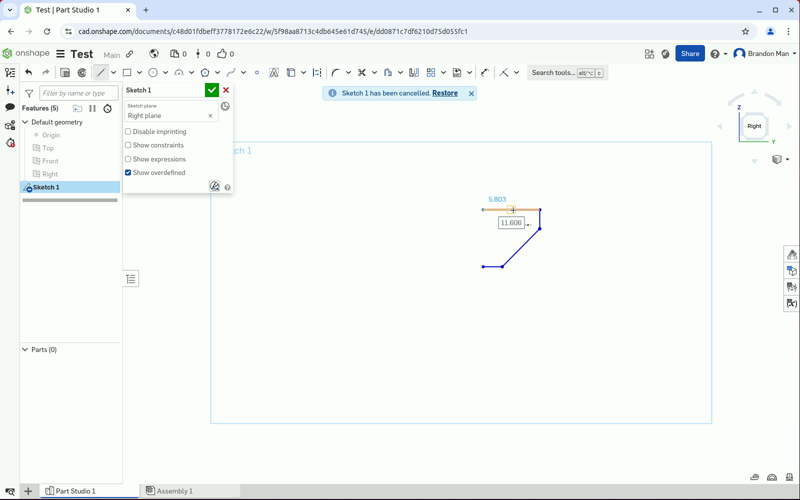
key_down(shift)
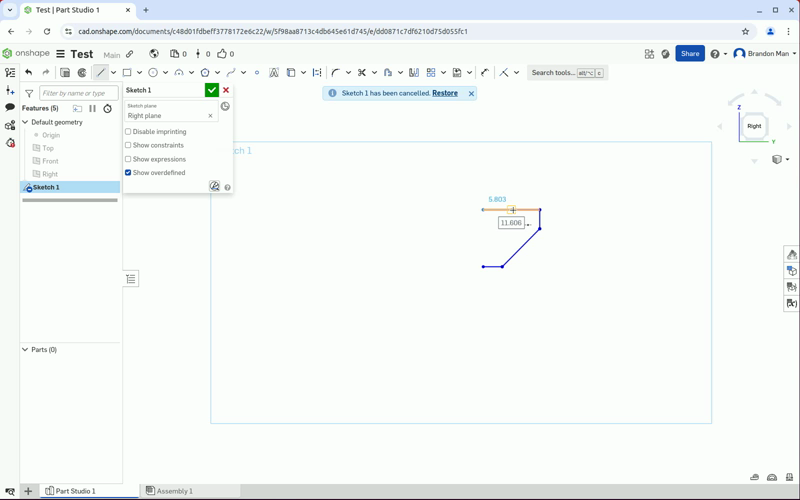
mouse_move(483, 266)
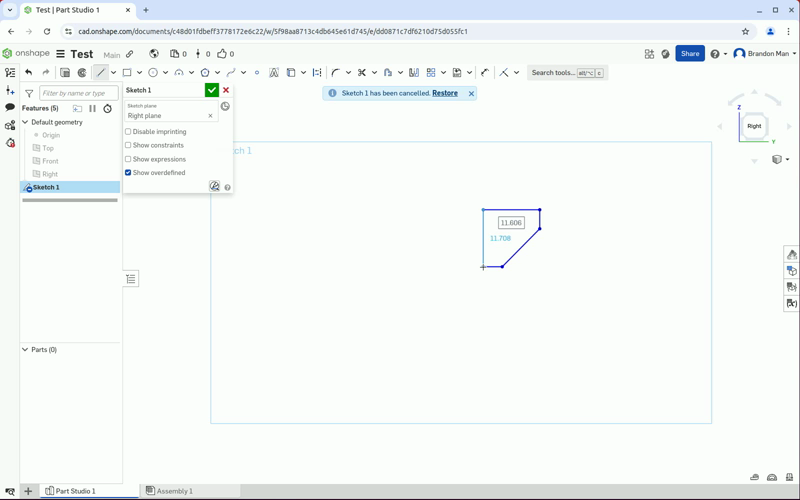
key_up(shift)
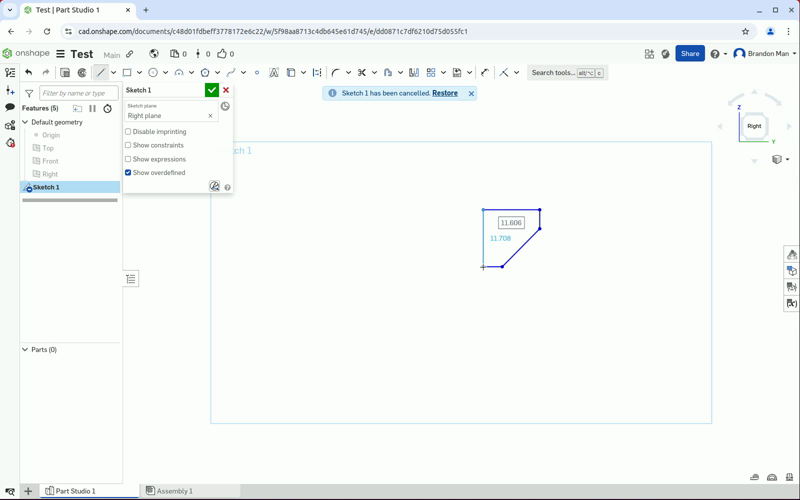
click(483, 266)
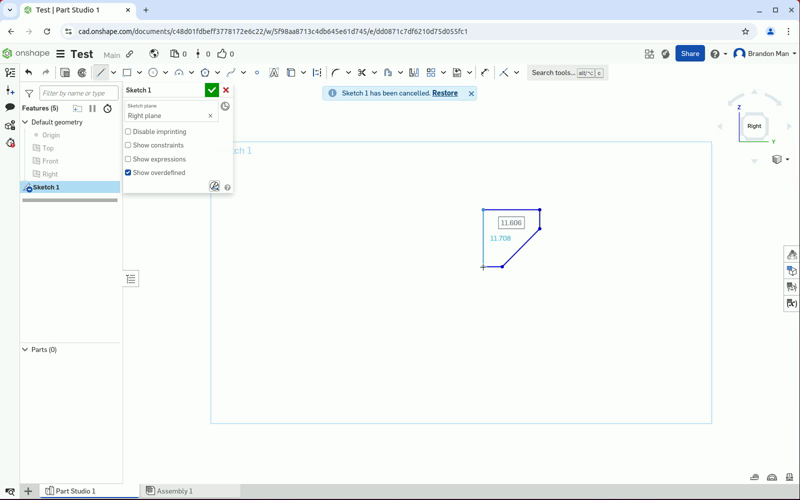
key(esc)
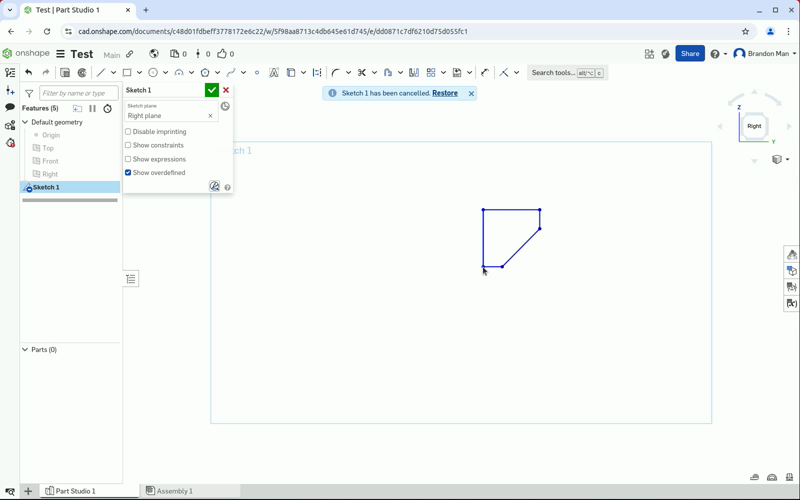
mouse_move(504, 241)
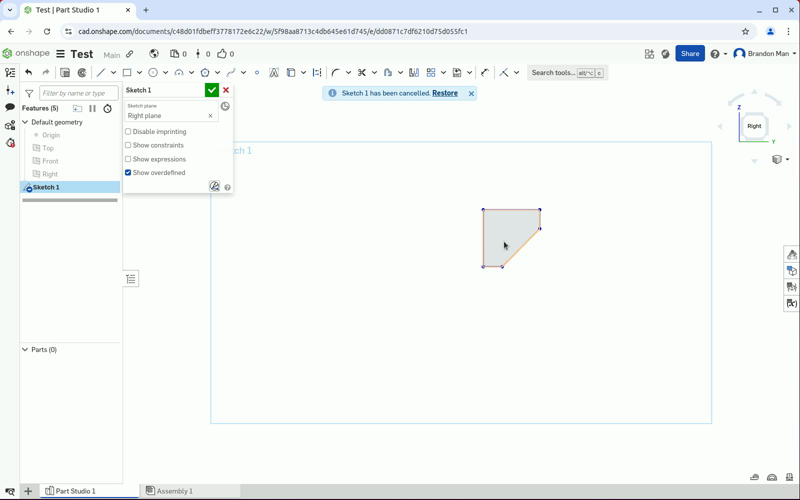
click(504, 241)
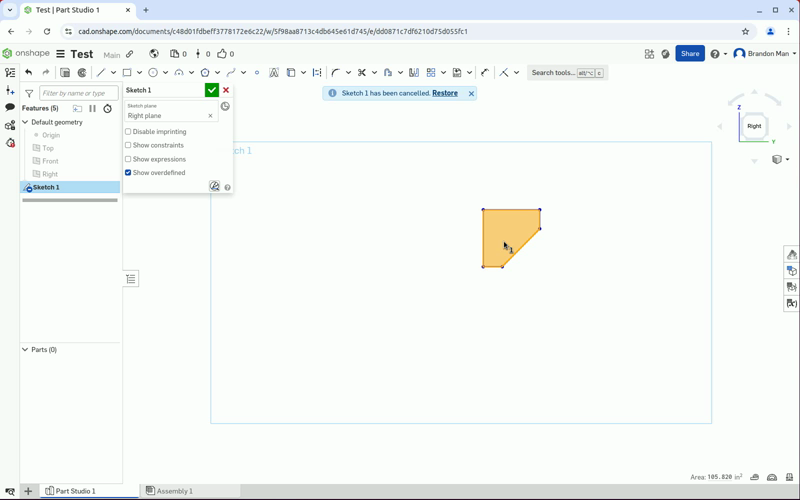
mouse_move(73, 352)
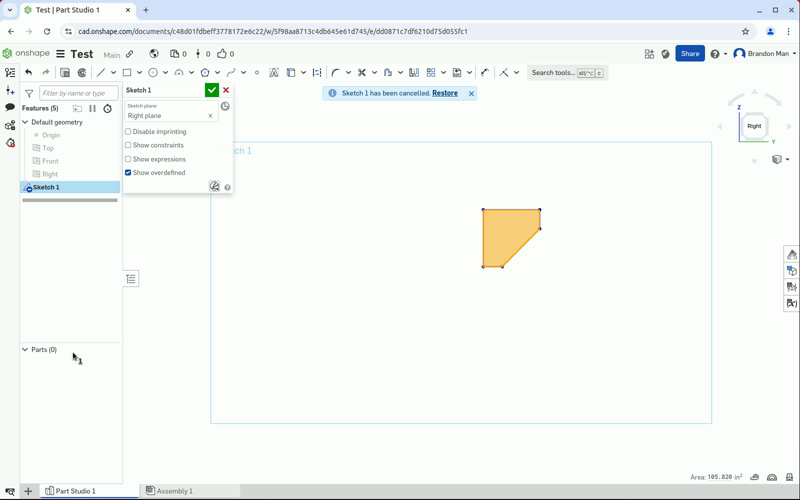
key(shift+y)
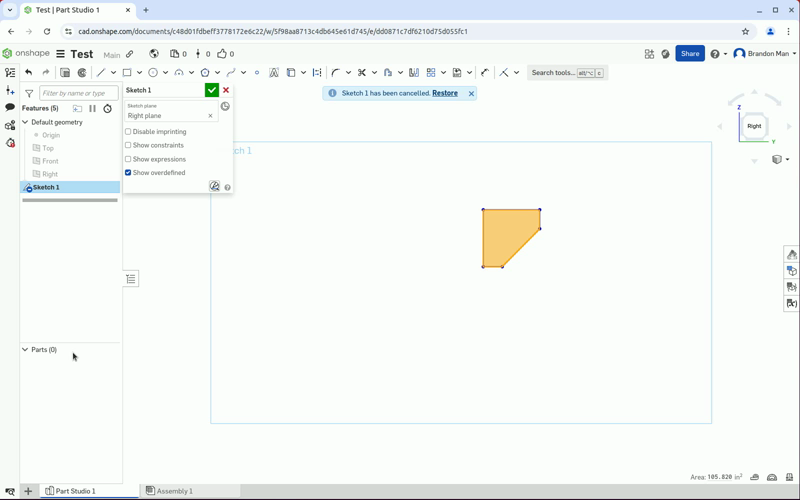
key(shift+e)
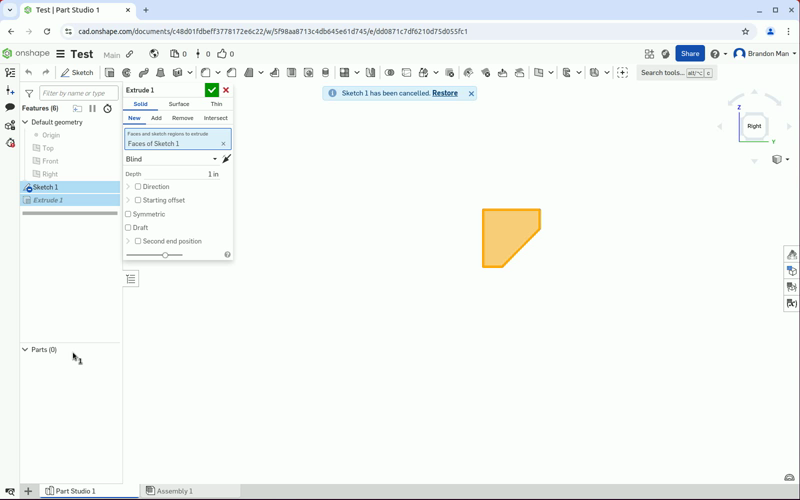
mouse_move(143, 106)
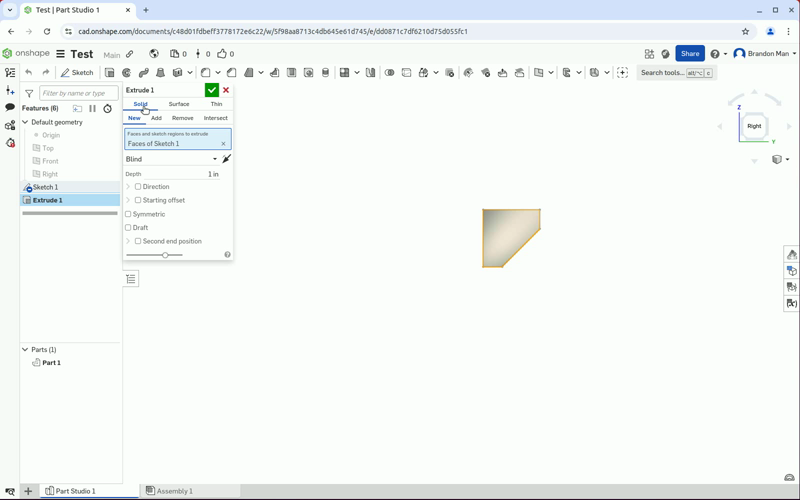
click(143, 106)
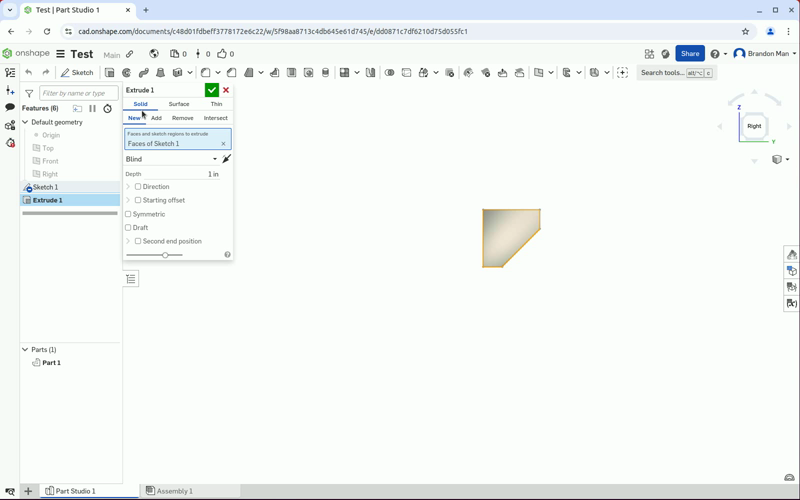
mouse_move(137, 120)
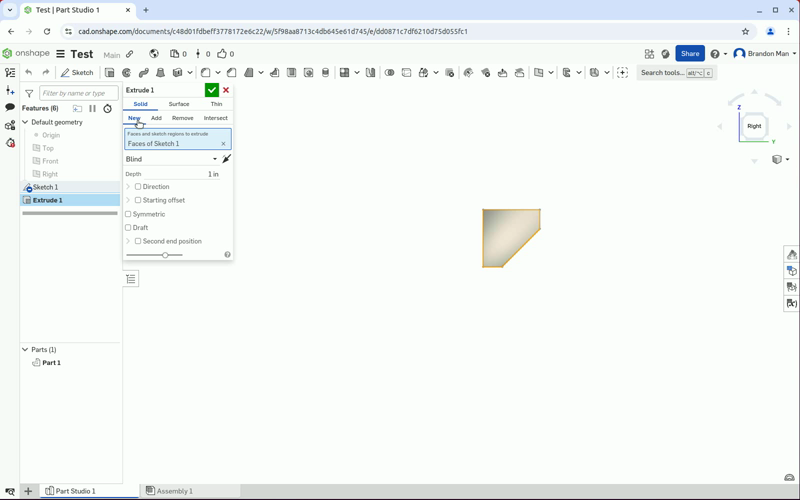
click(137, 120)
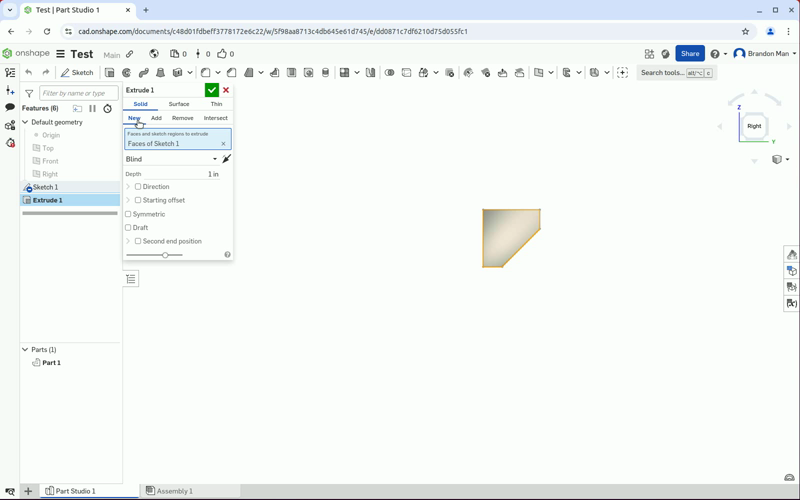
key(tab, 4)
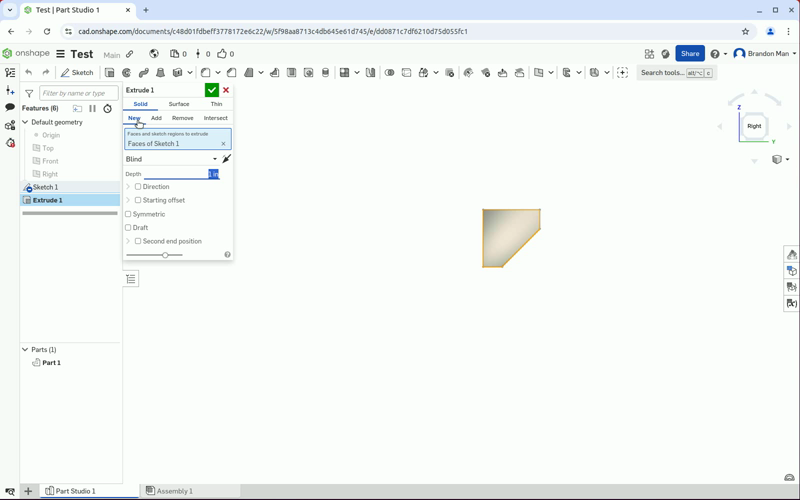
text(11.554)
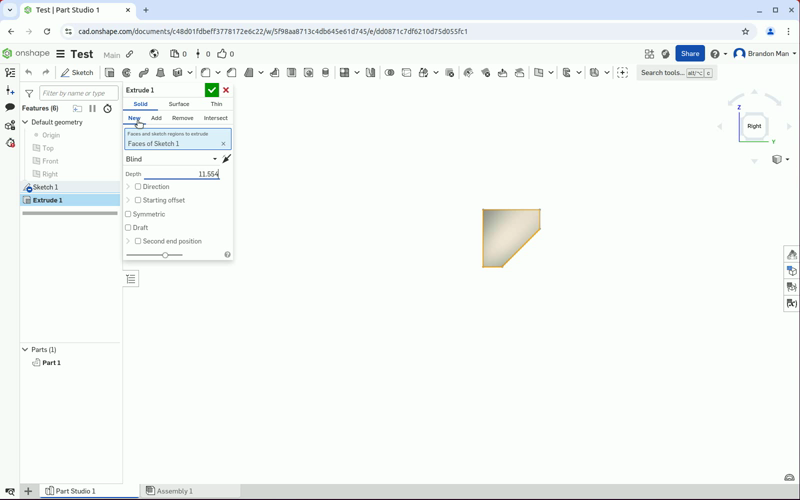
key(enter)
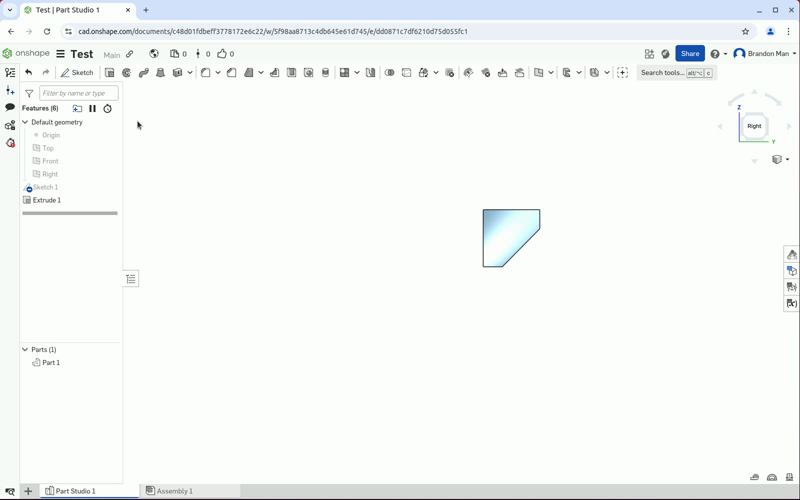
key(shift+h)
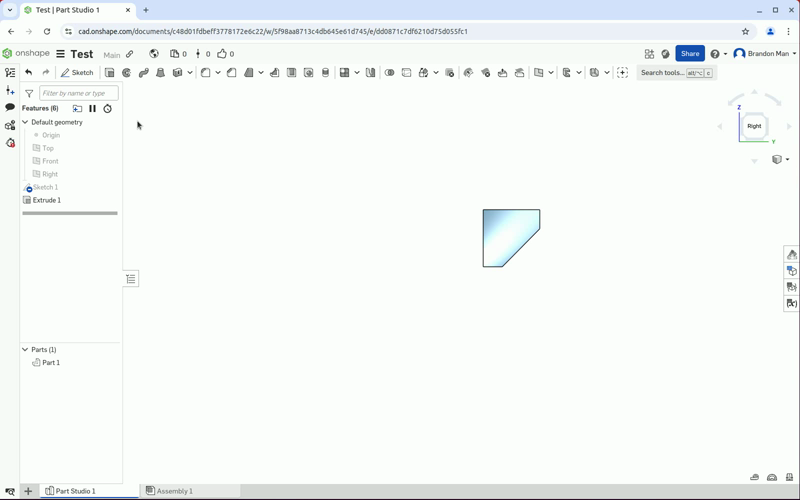
key(shift+h)
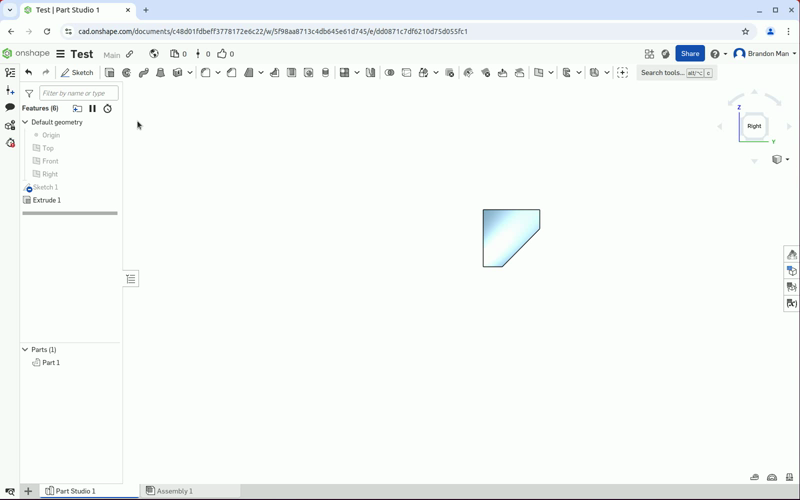
mouse_move(73, 189)
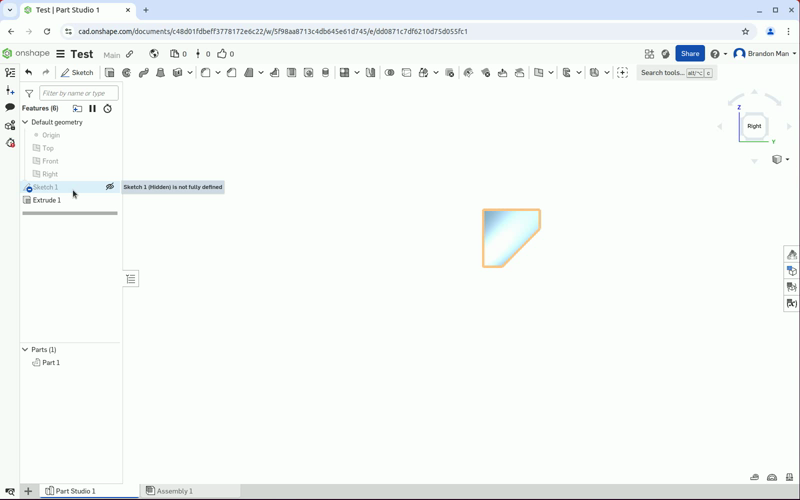
click(73, 189)
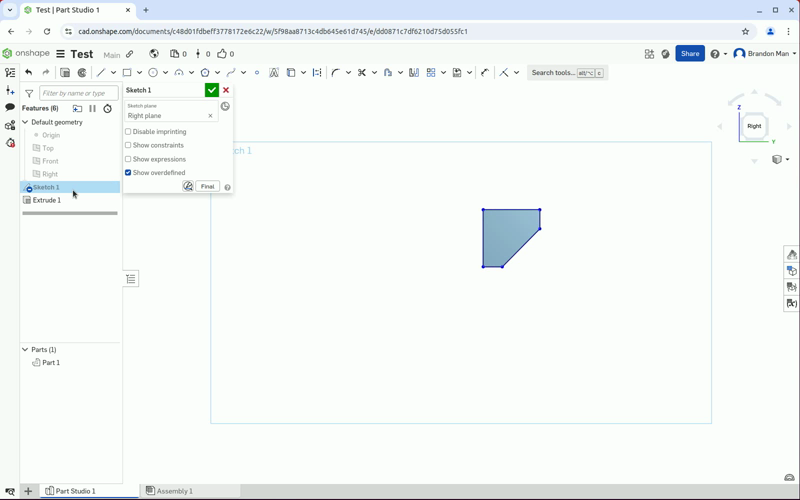
mouse_move(229, 92)
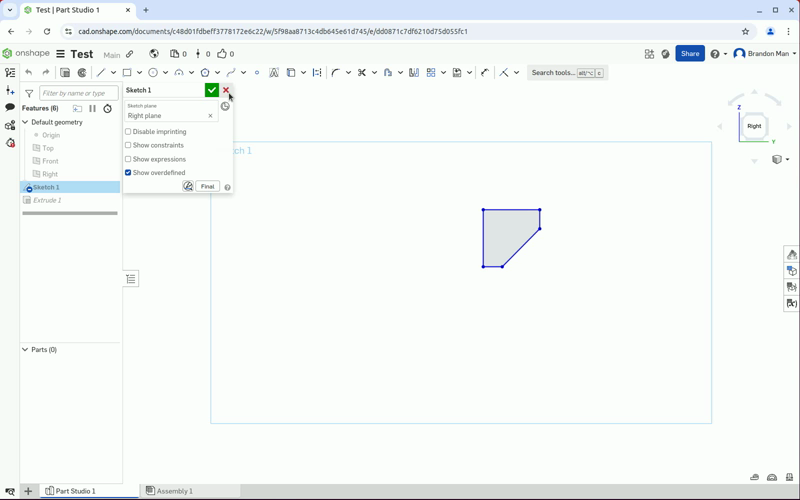
click(229, 92)
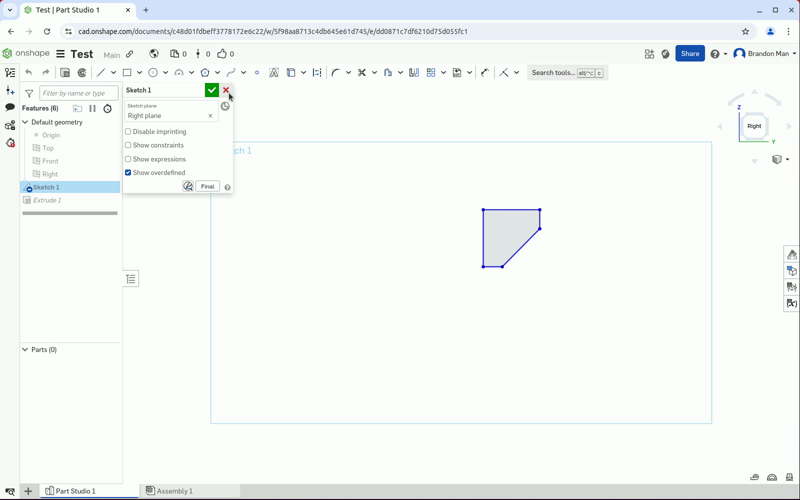
key(shift+s)
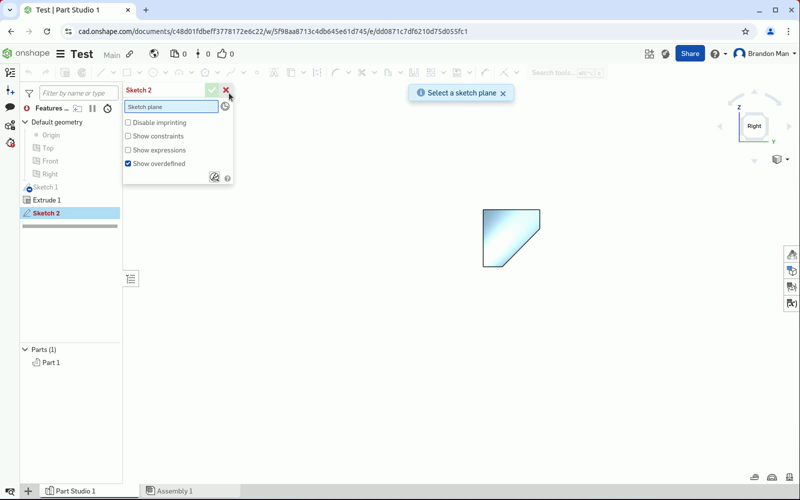
mouse_move(73, 176)
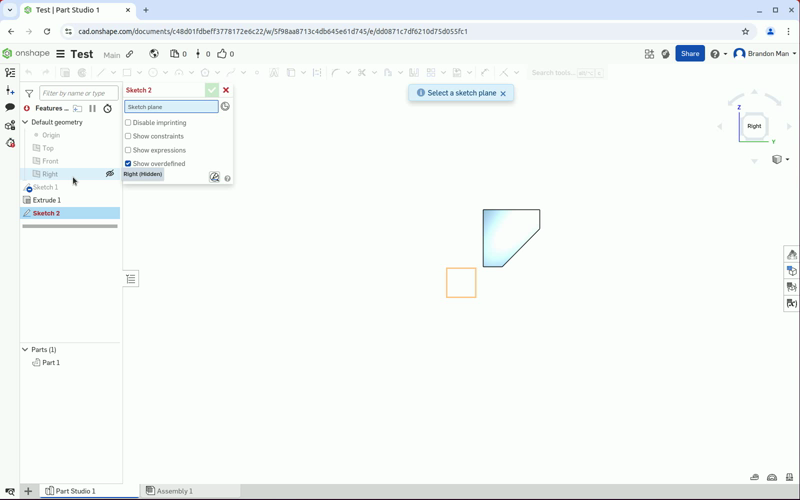
click(73, 176)
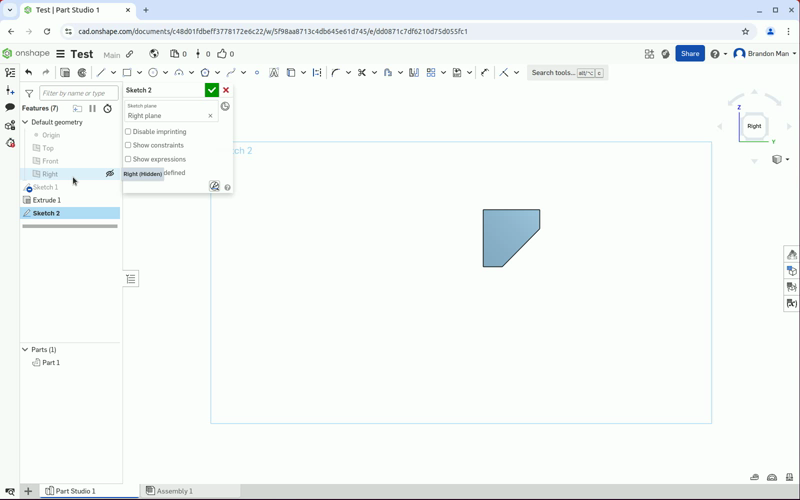
mouse_move(73, 352)
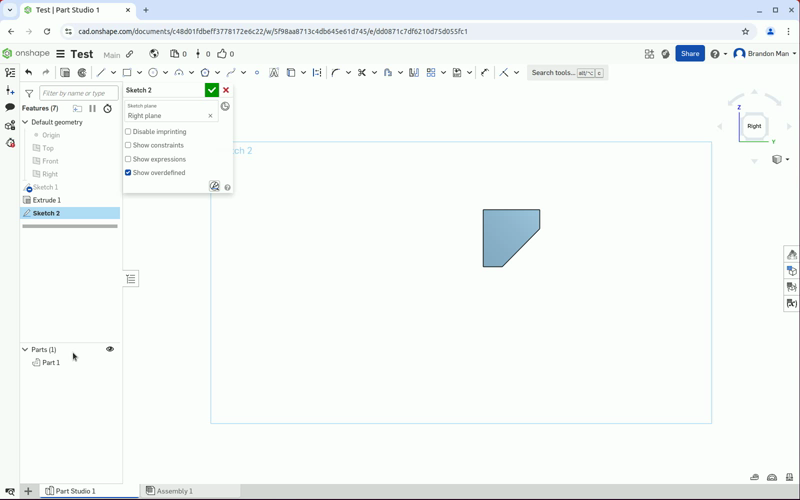
key(y)
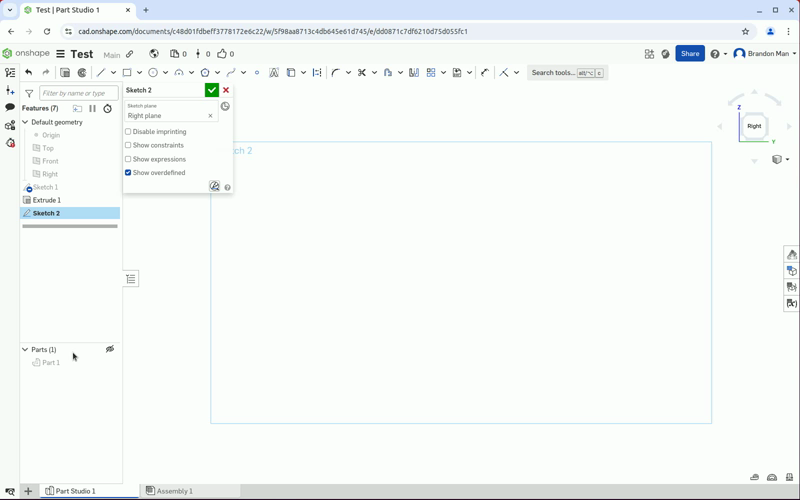
key(l)
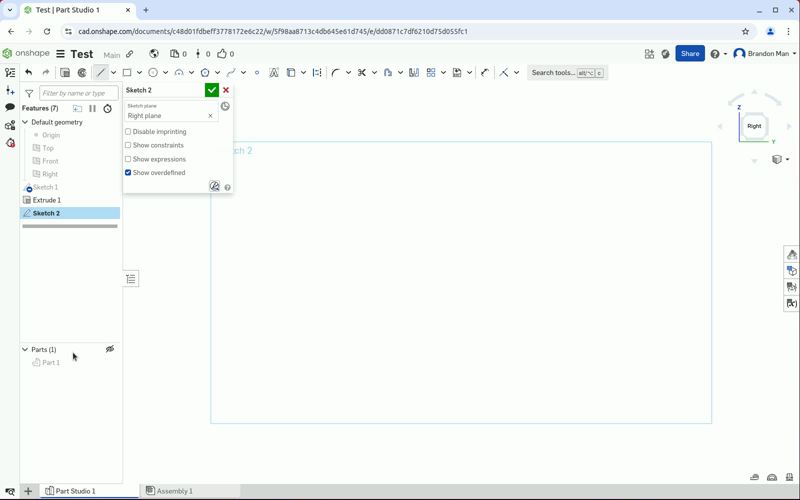
key_down(shift)
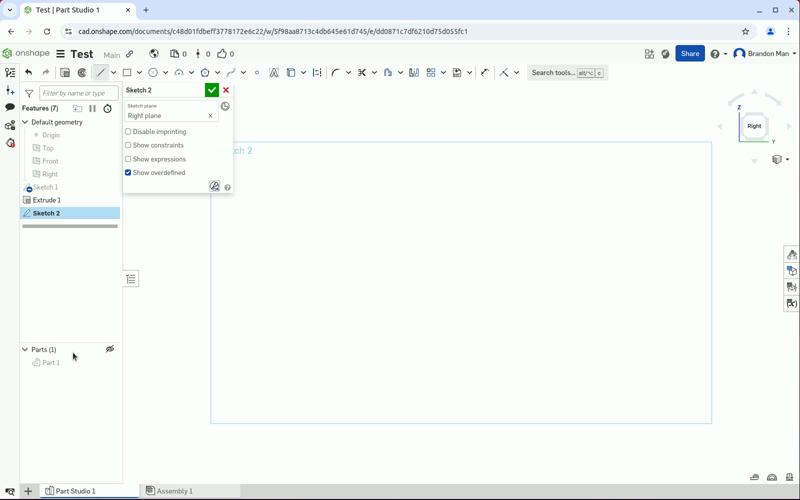
mouse_move(501, 266)
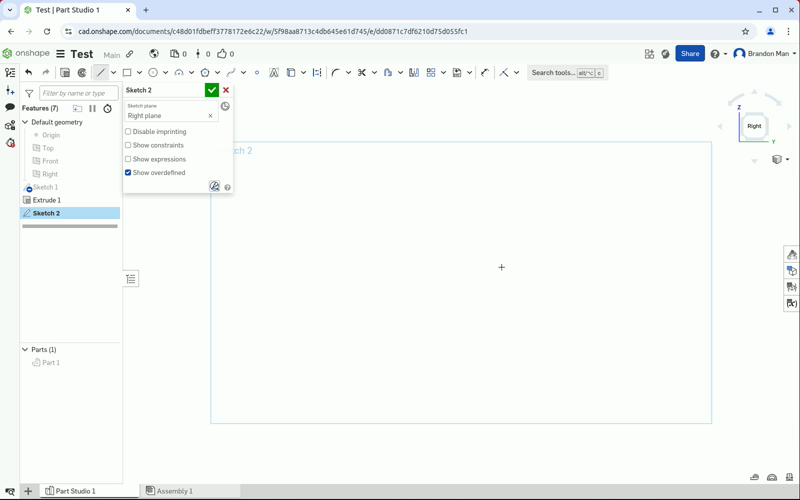
click(501, 266)
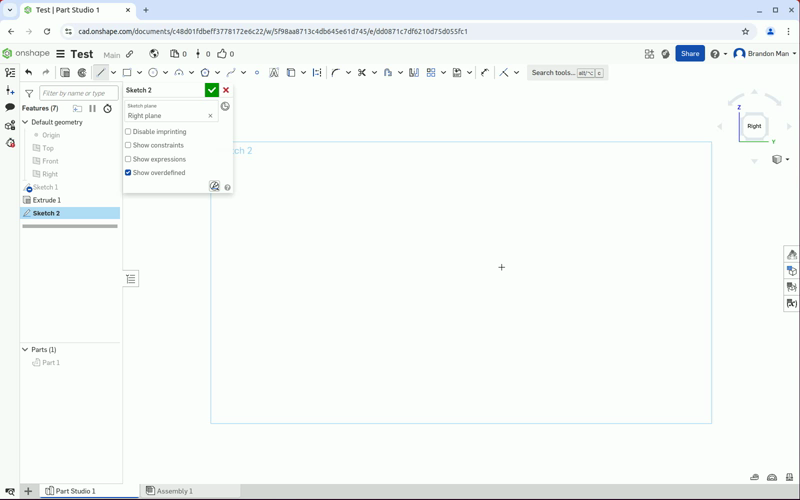
key_up(shift)
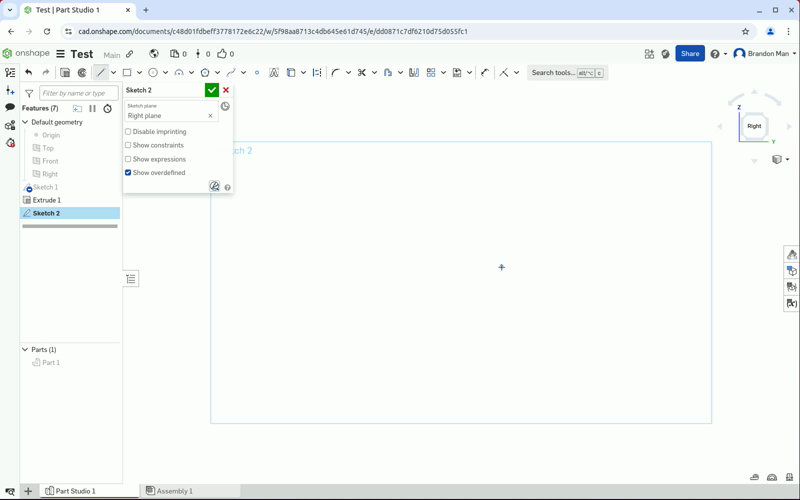
key_down(shift)
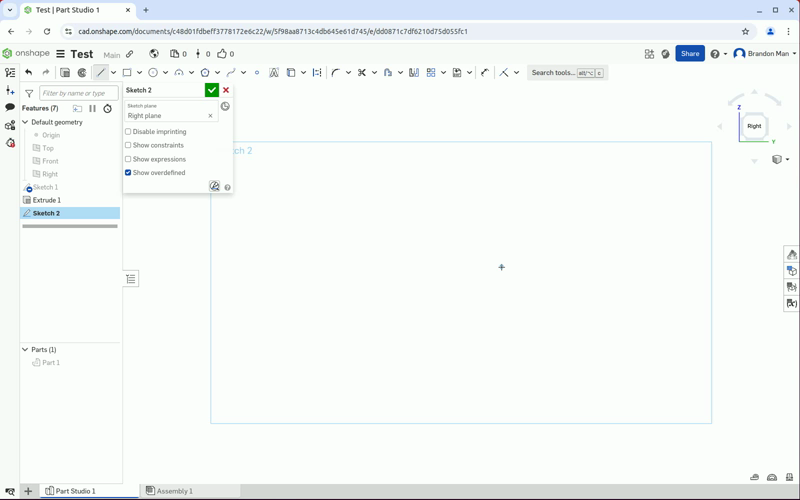
mouse_move(531, 266)
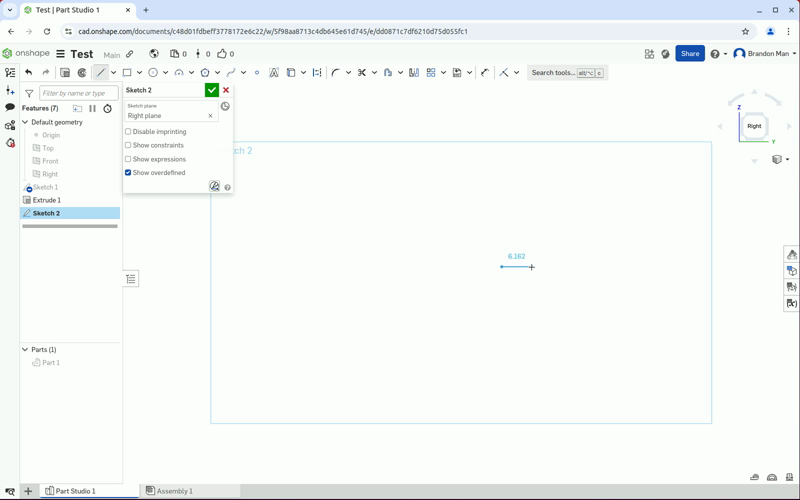
mouse_move(540, 266)
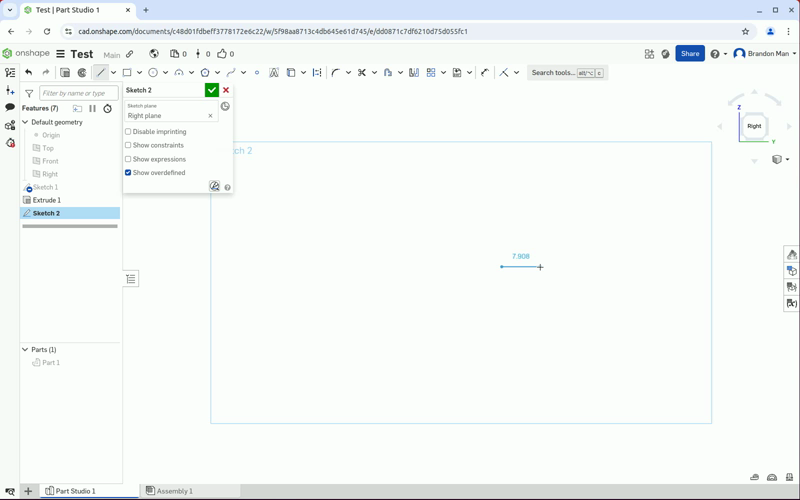
click(540, 266)
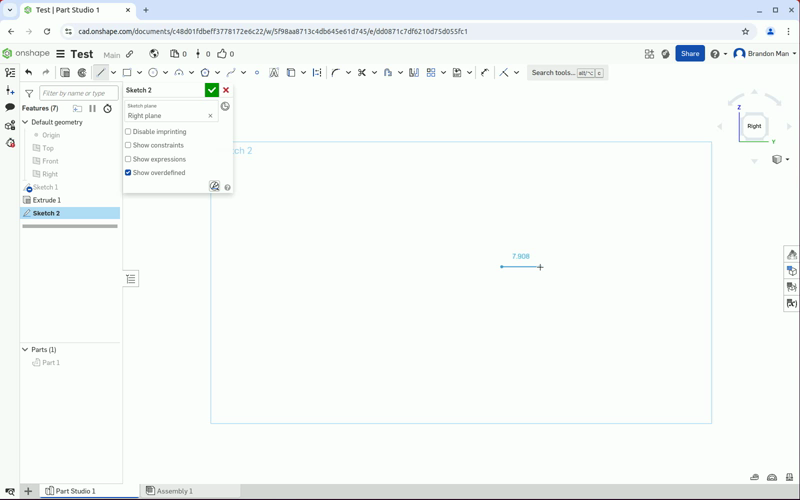
key_up(shift)
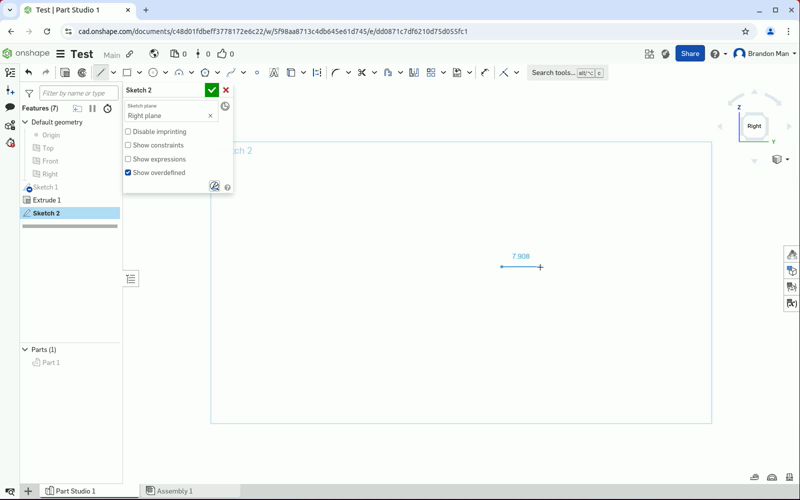
key_down(shift)
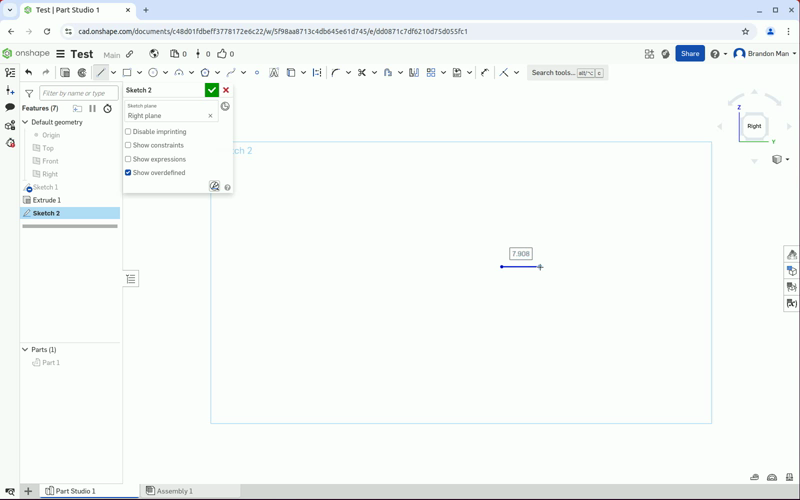
mouse_move(570, 266)
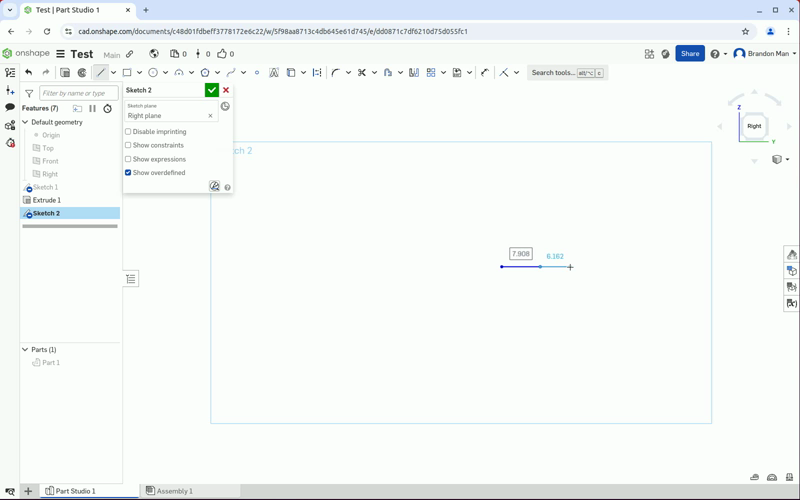
mouse_move(540, 228)
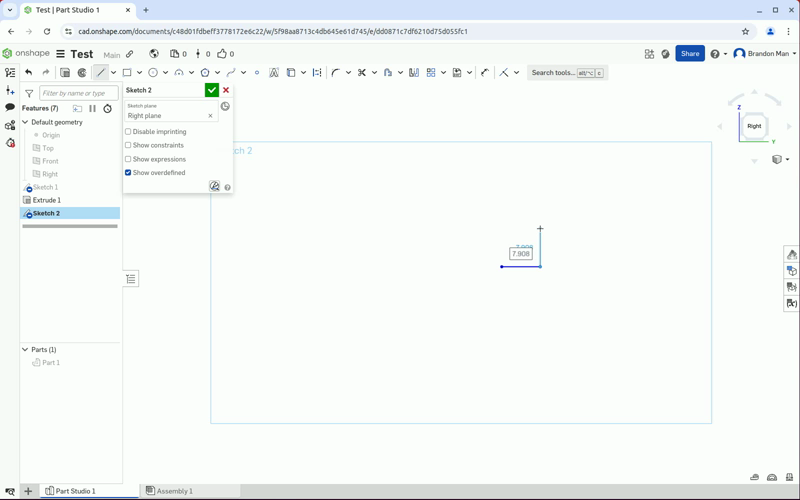
click(540, 228)
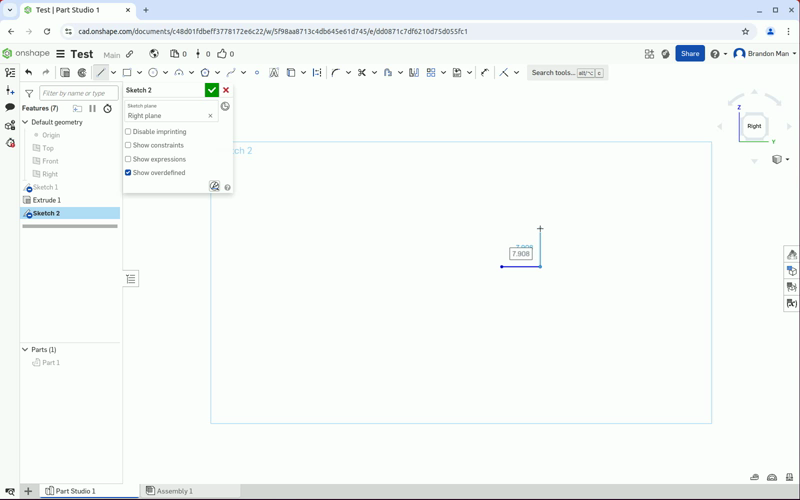
key_up(shift)
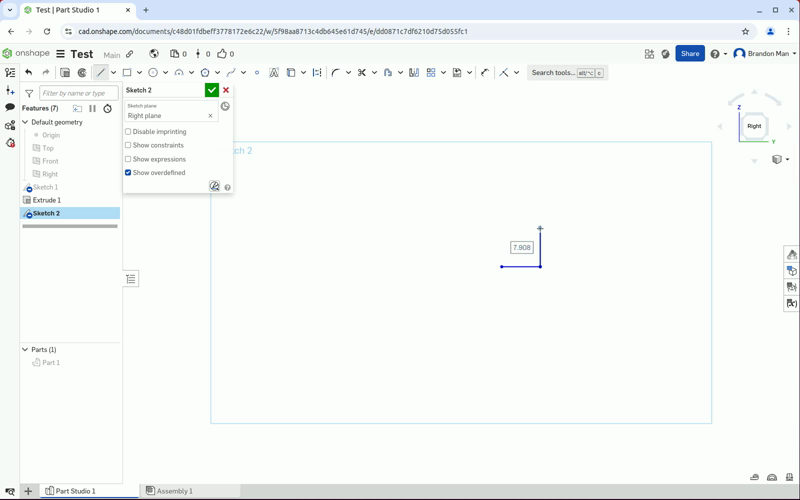
mouse_move(570, 228)
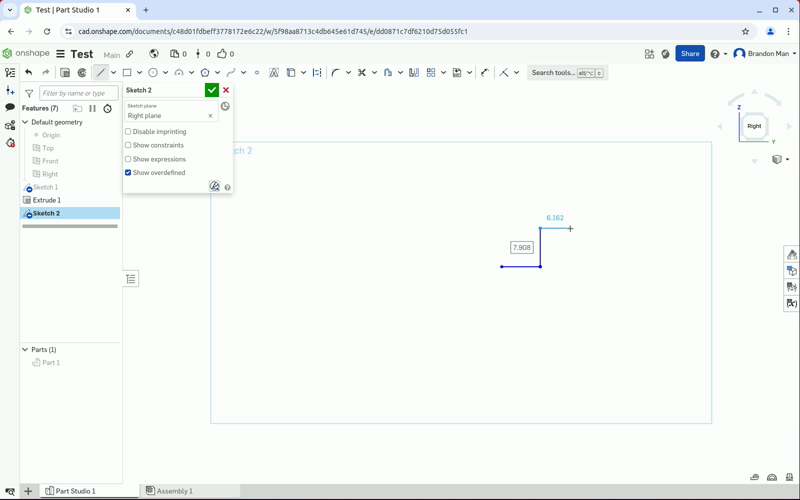
key_down(shift)
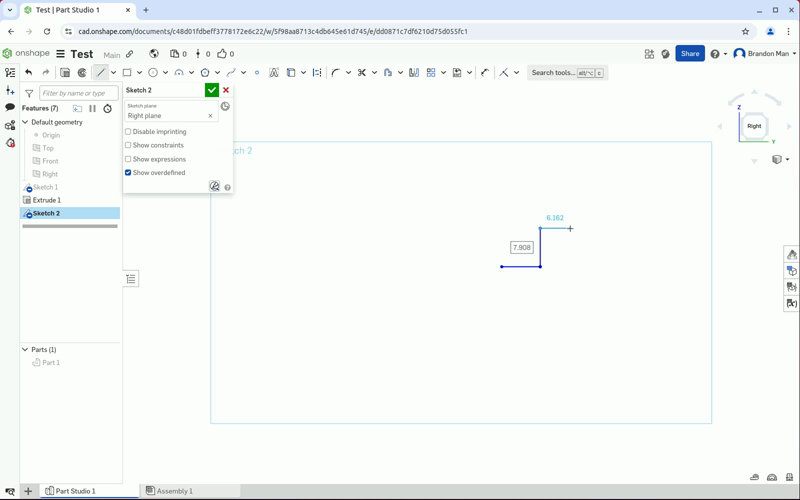
mouse_move(501, 266)
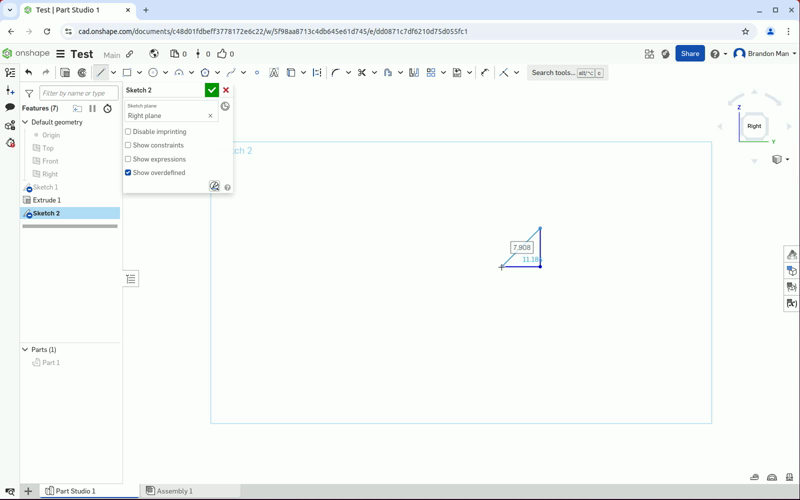
key_up(shift)
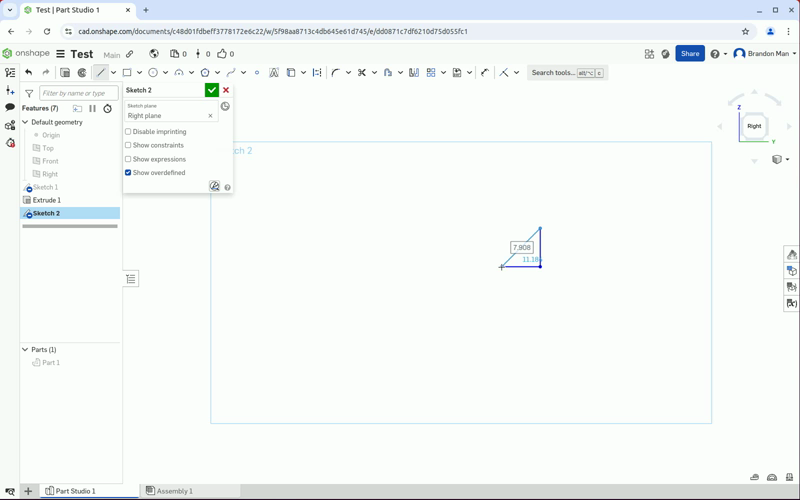
click(501, 266)
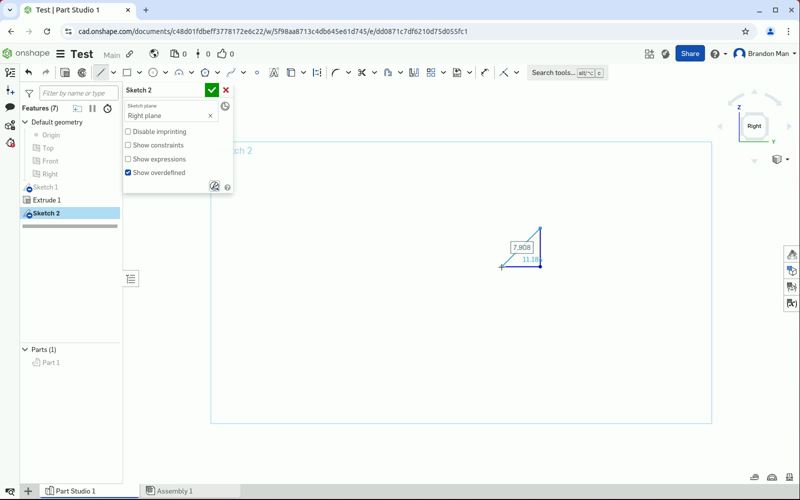
key(esc)
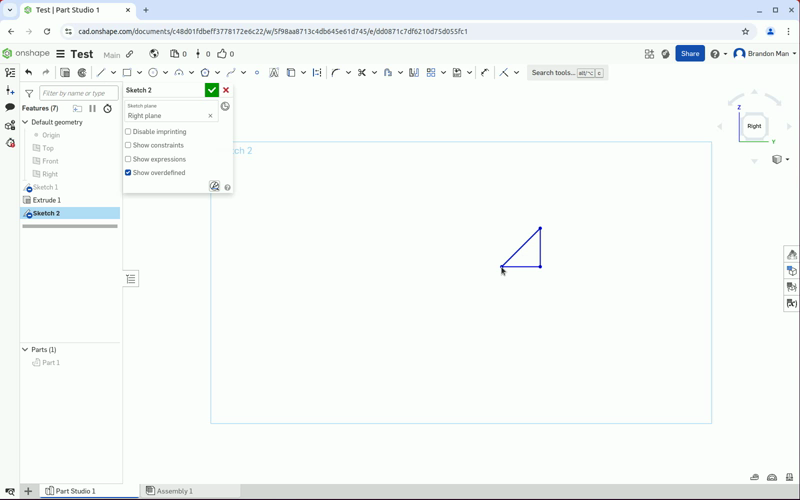
mouse_move(522, 260)
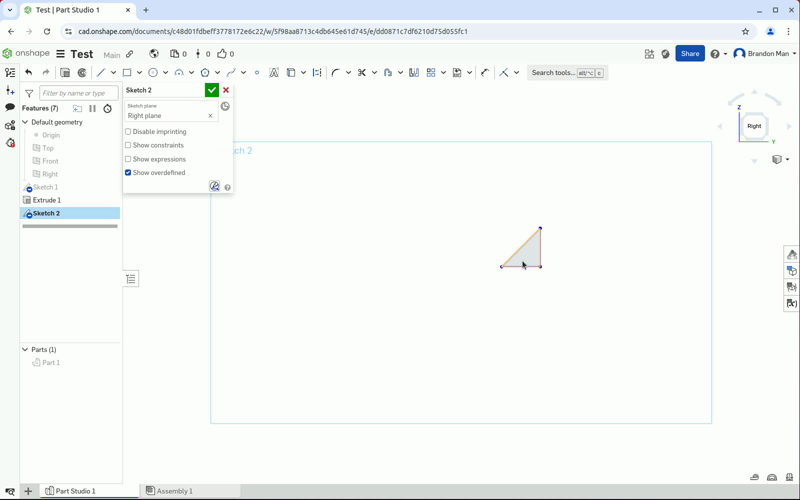
scroll(6)
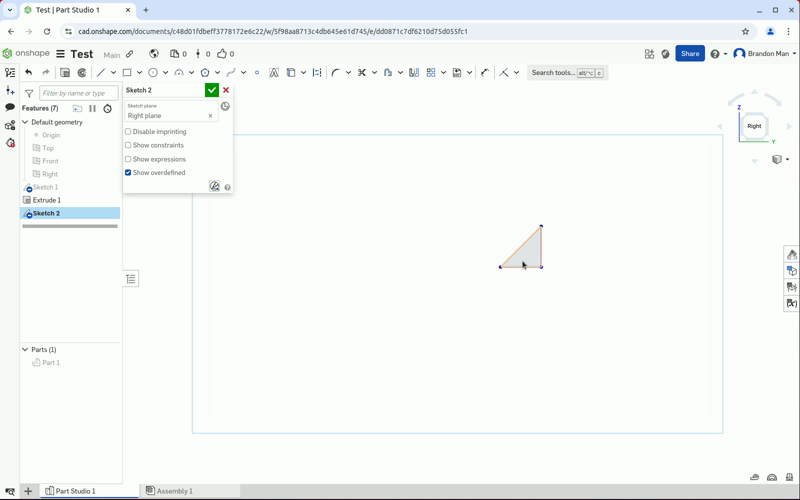
scroll(6)
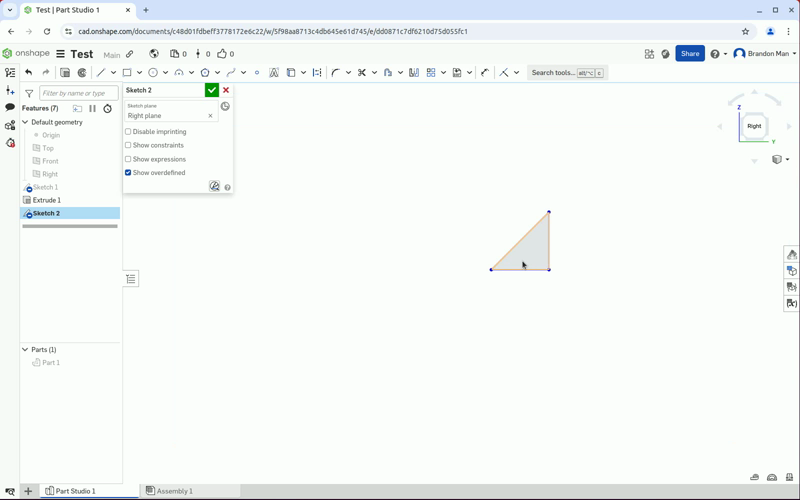
scroll(6)
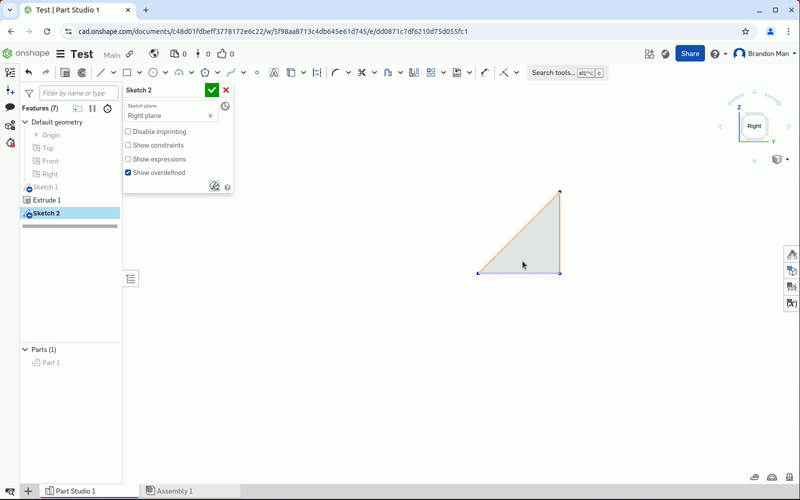
scroll(6)
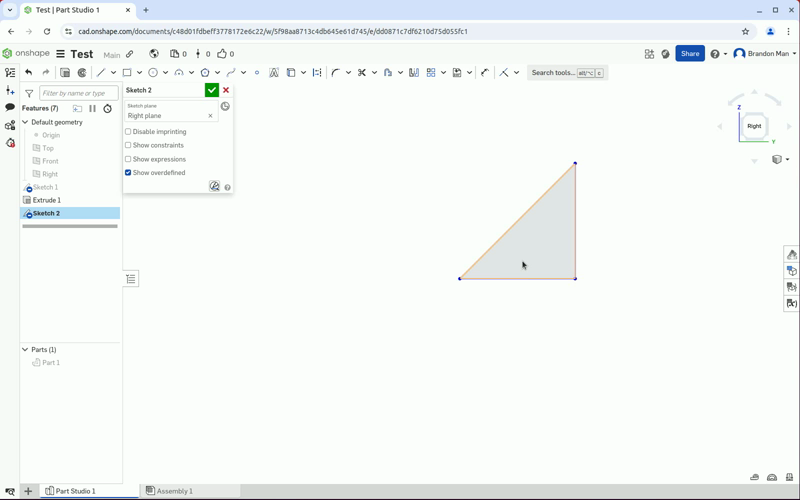
scroll(6)
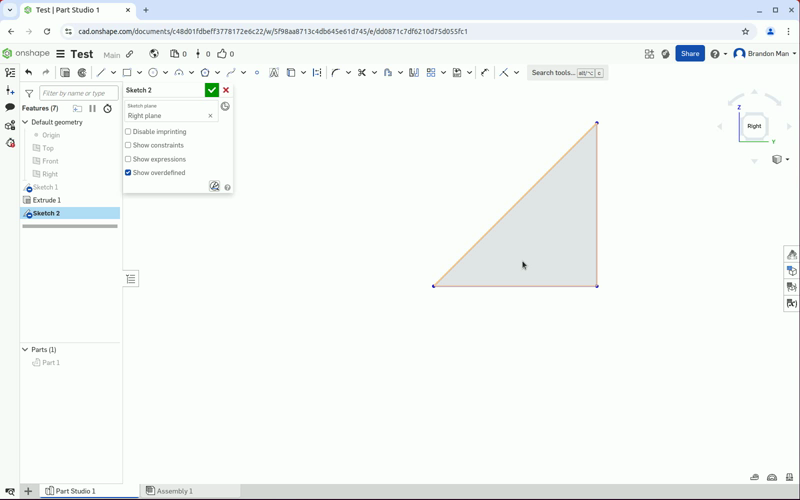
scroll(6)
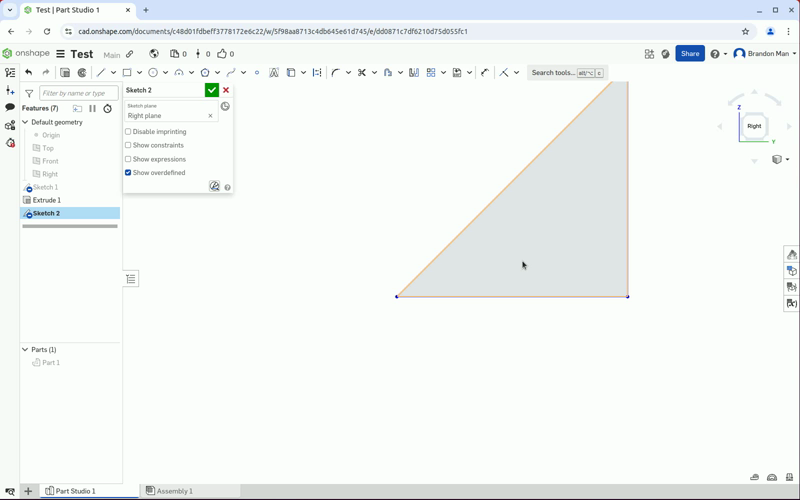
scroll(6)
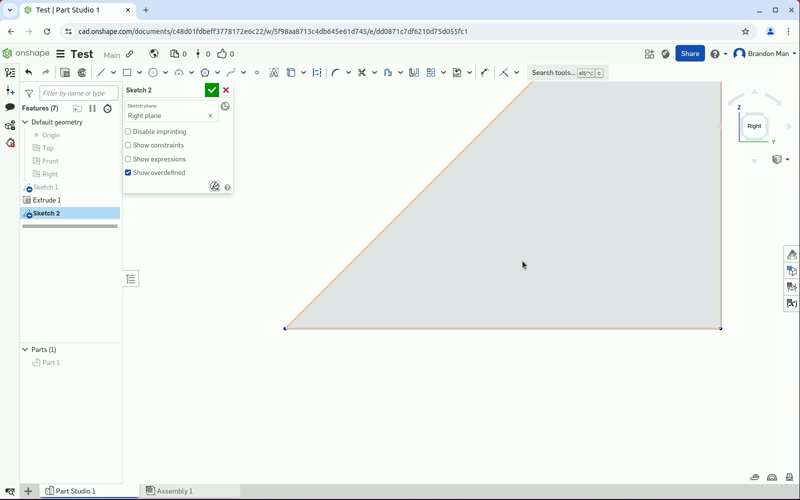
click(522, 260)
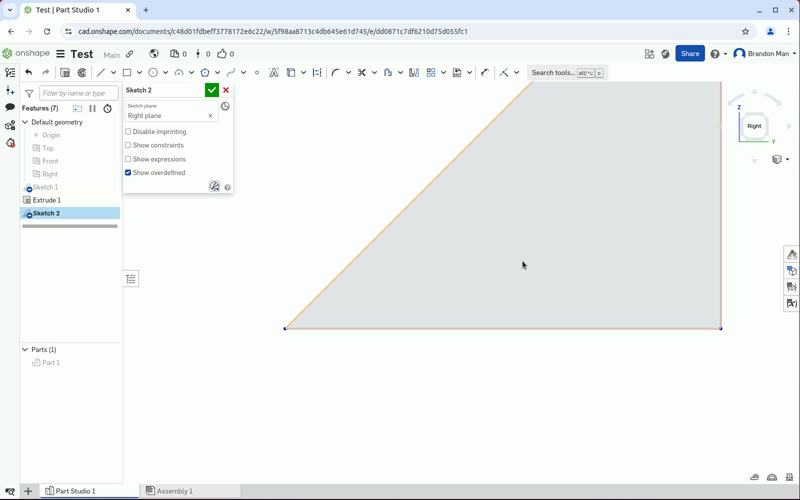
scroll(-6)
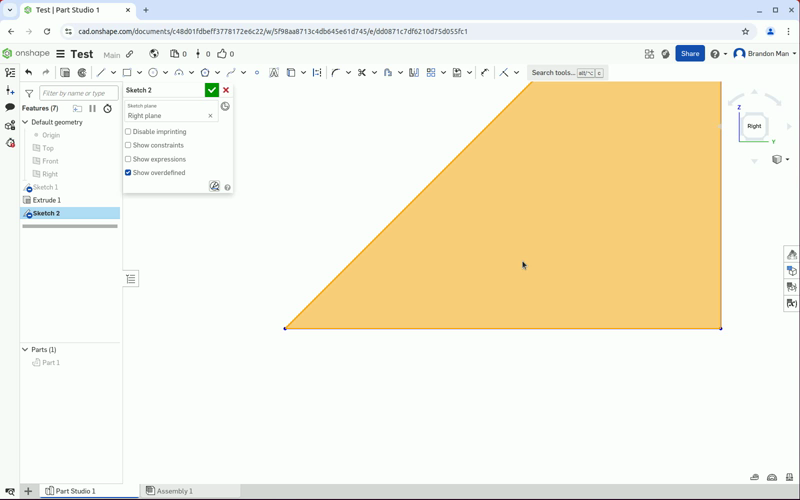
scroll(-6)
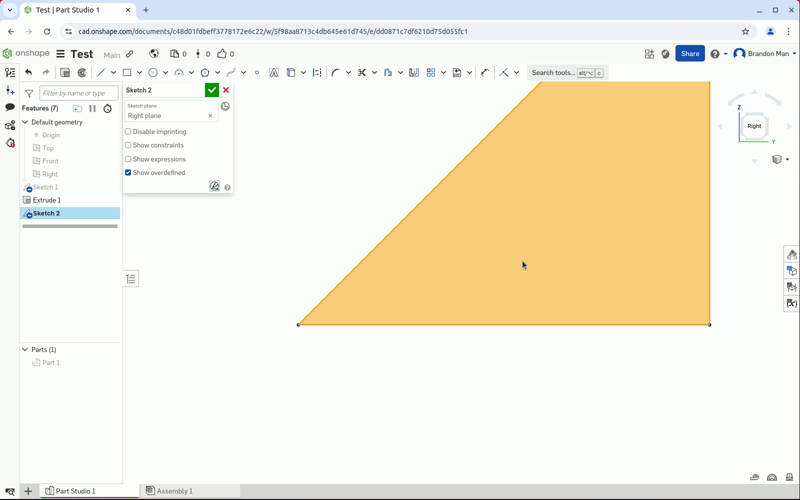
scroll(-6)
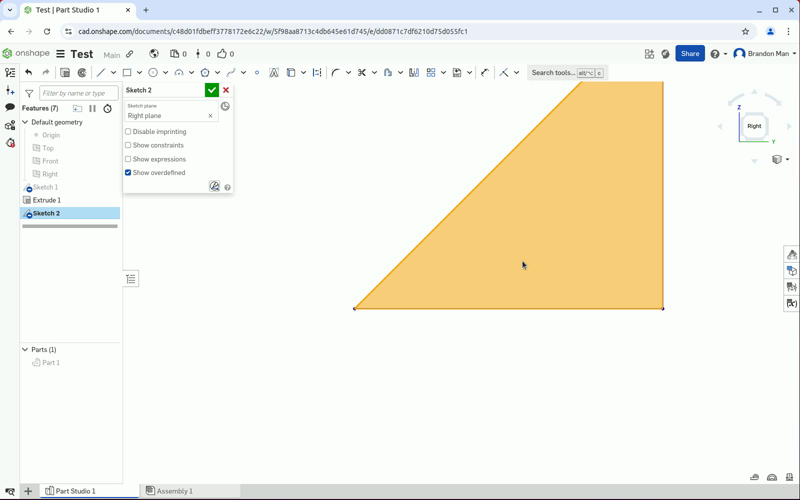
scroll(-6)
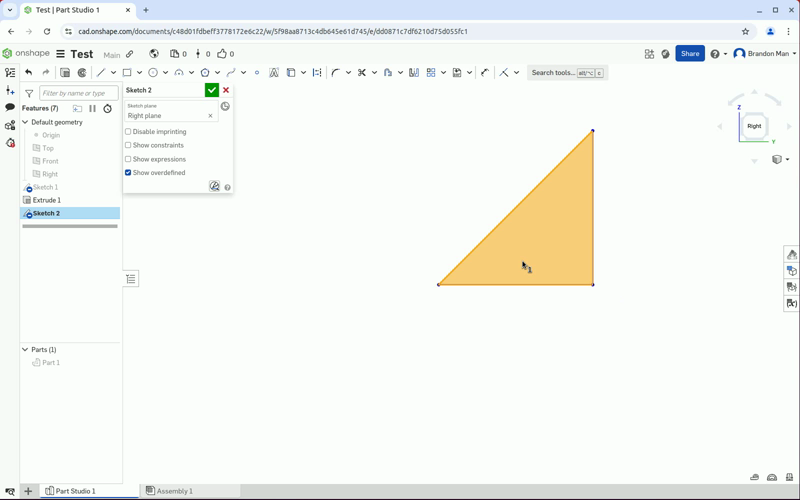
scroll(-6)
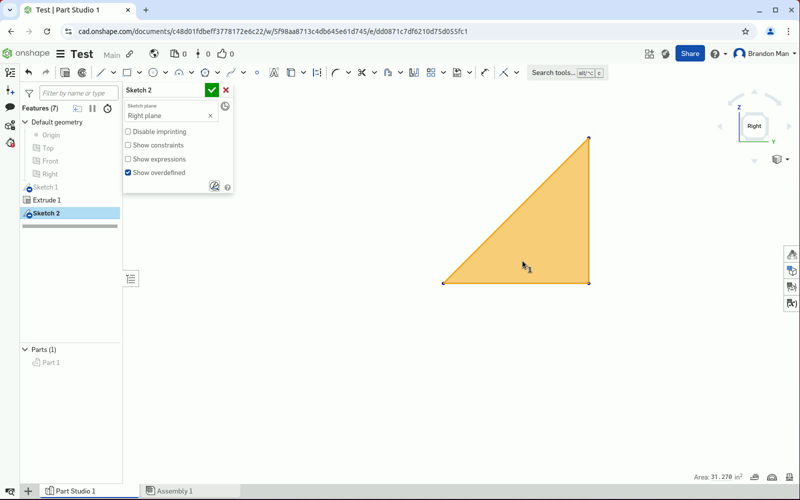
scroll(-6)
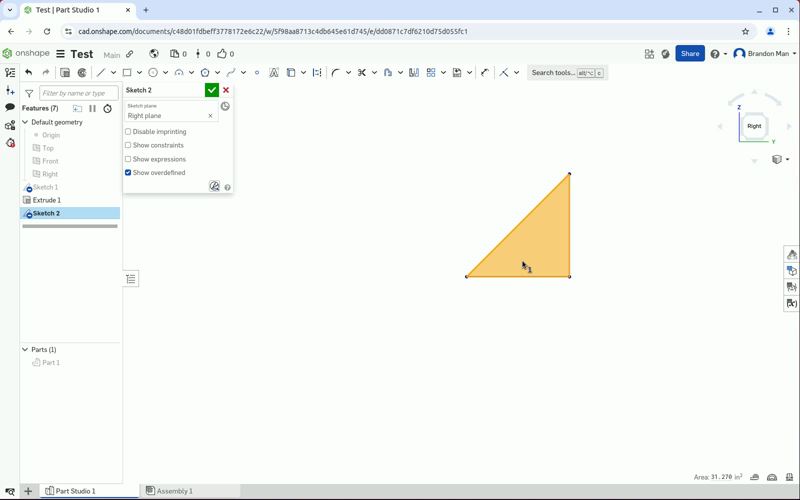
scroll(-6)
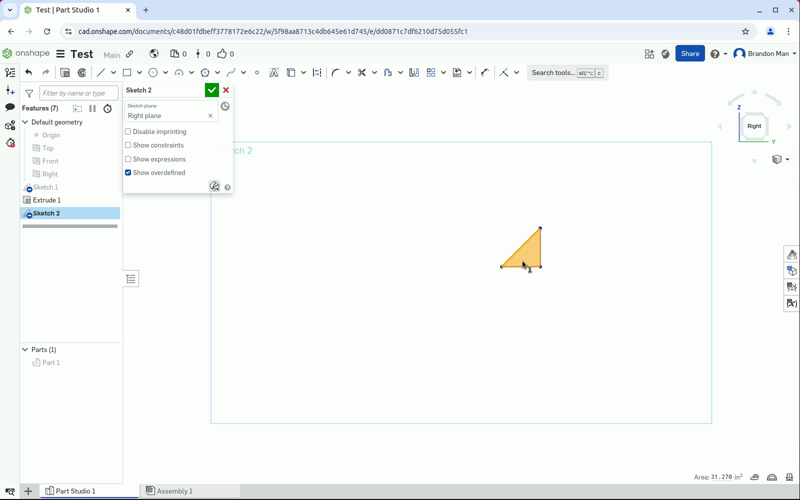
mouse_move(73, 352)
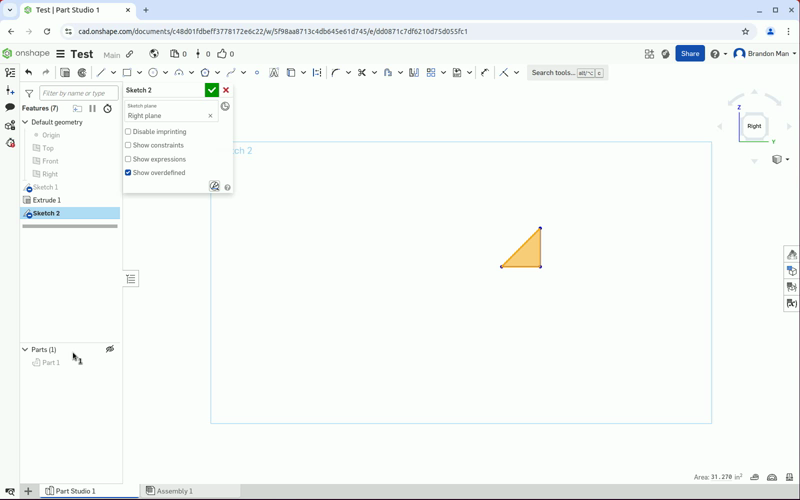
key(shift+y)
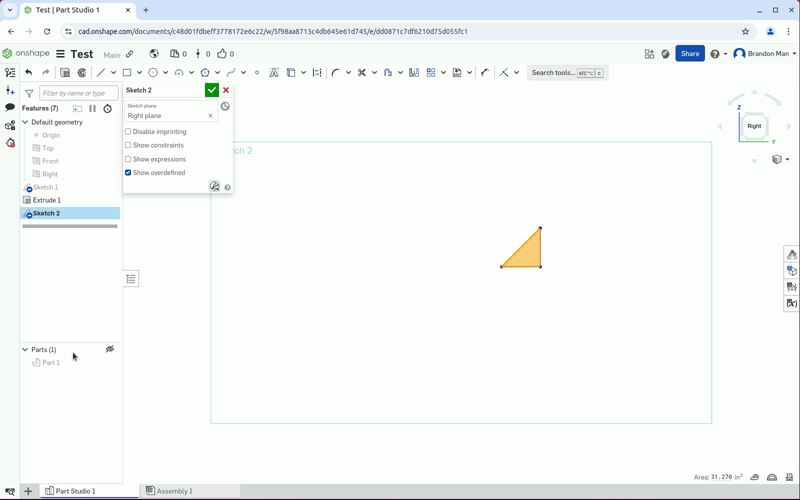
key(shift+e)
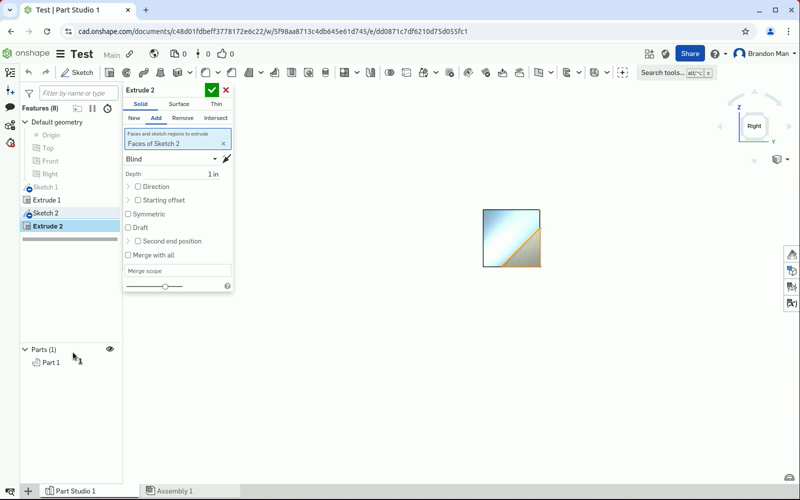
mouse_move(143, 106)
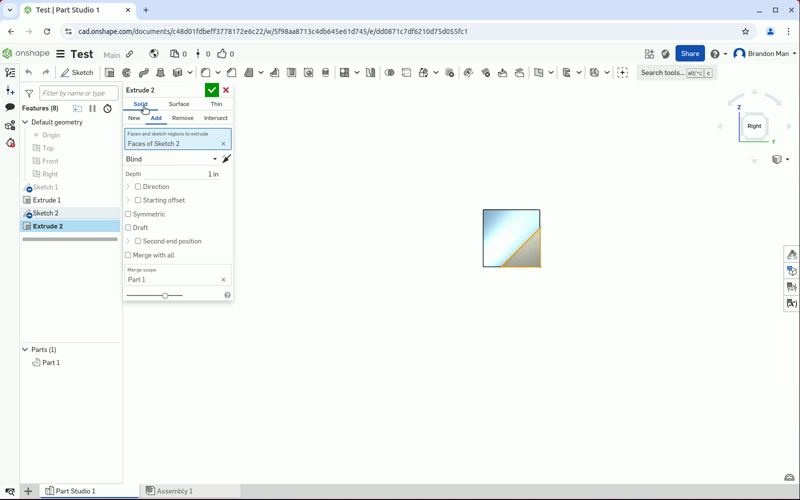
click(143, 106)
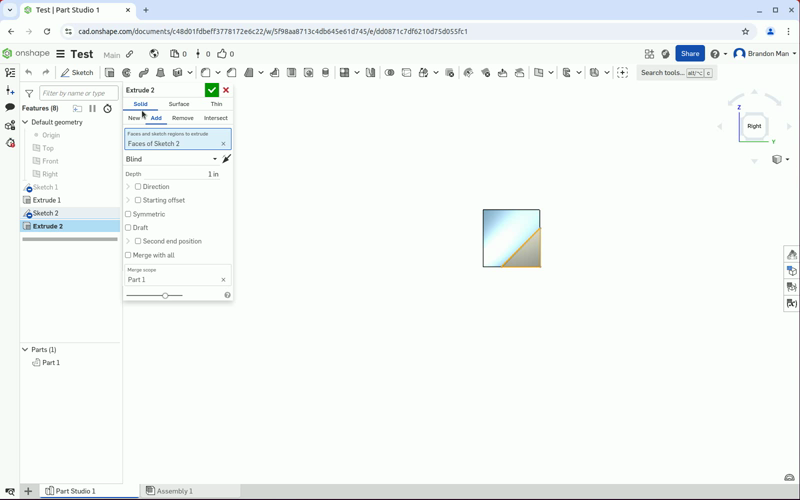
mouse_move(137, 120)
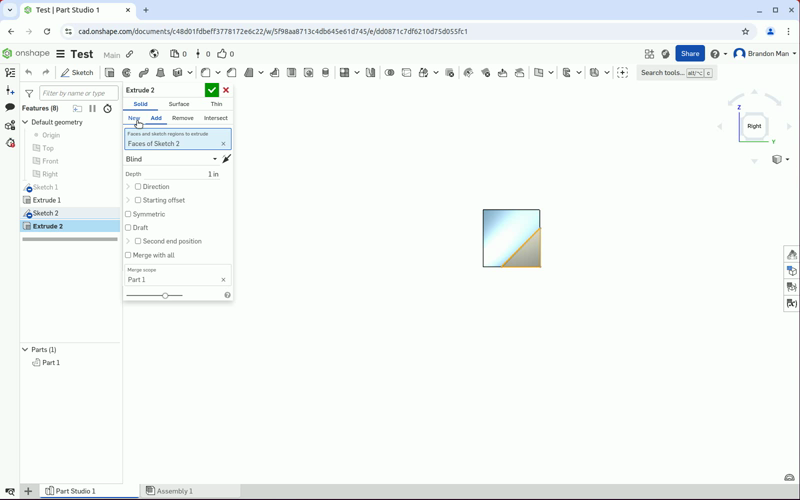
click(137, 120)
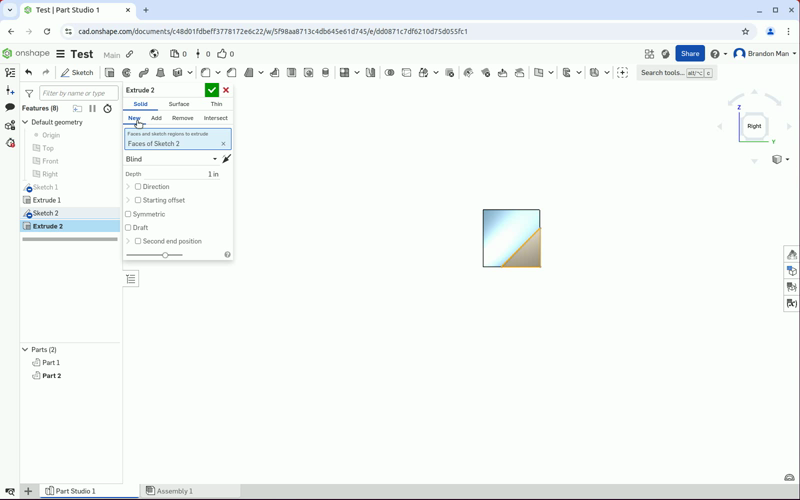
key(tab, 4)
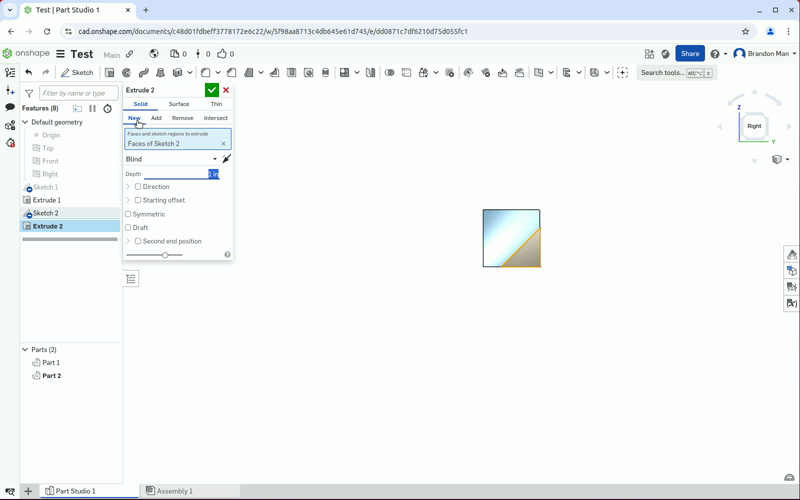
text(11.554)
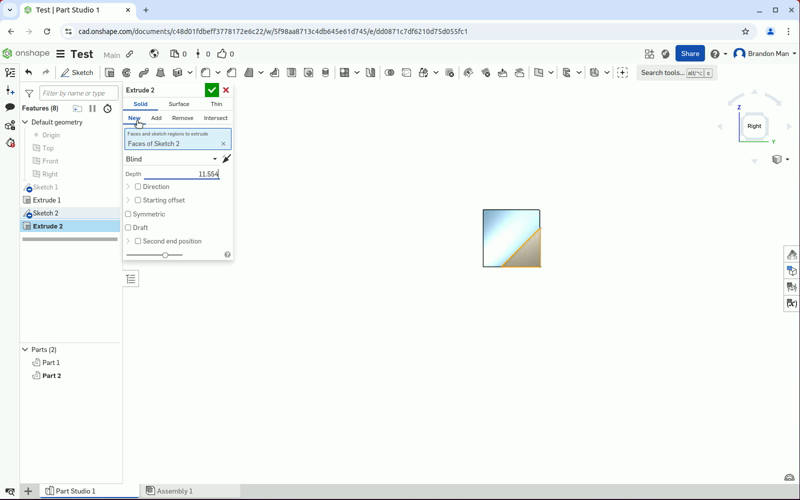
key(enter)
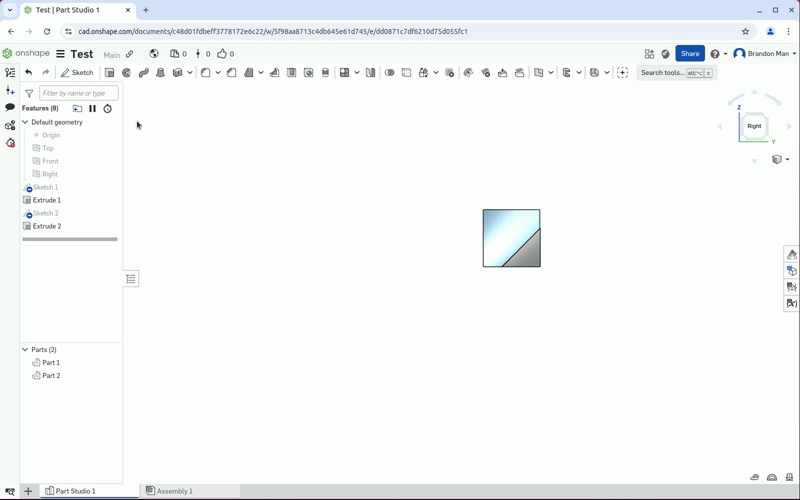
key(shift+h)
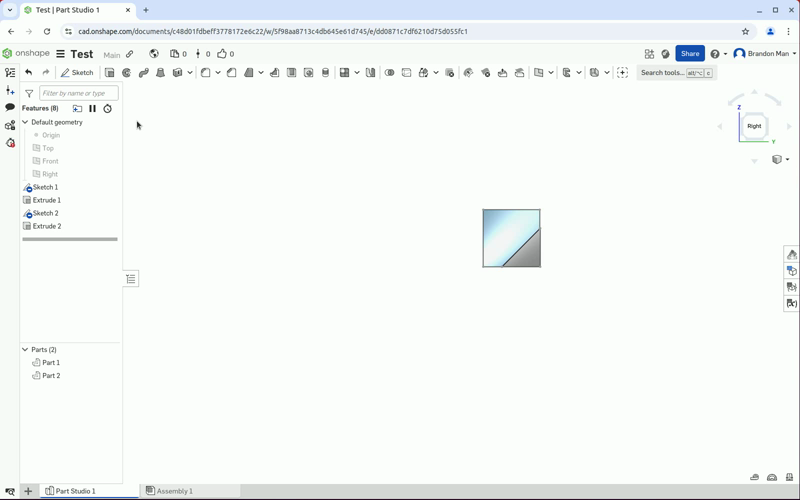
key(shift+h)
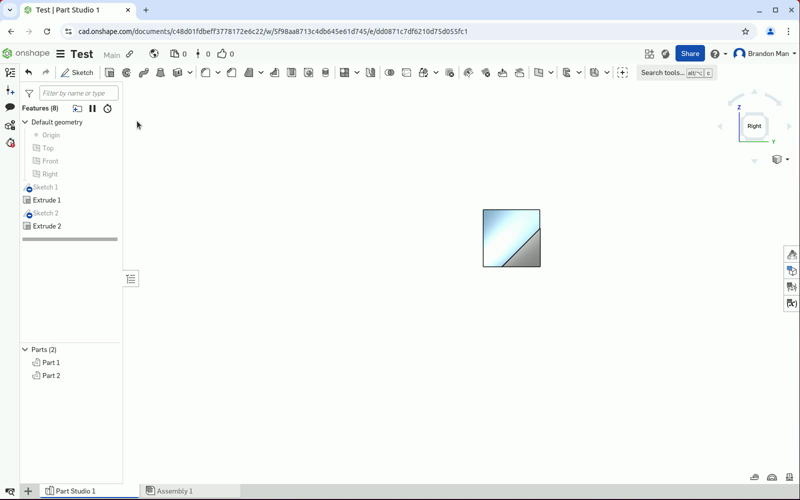
mouse_move(73, 189)
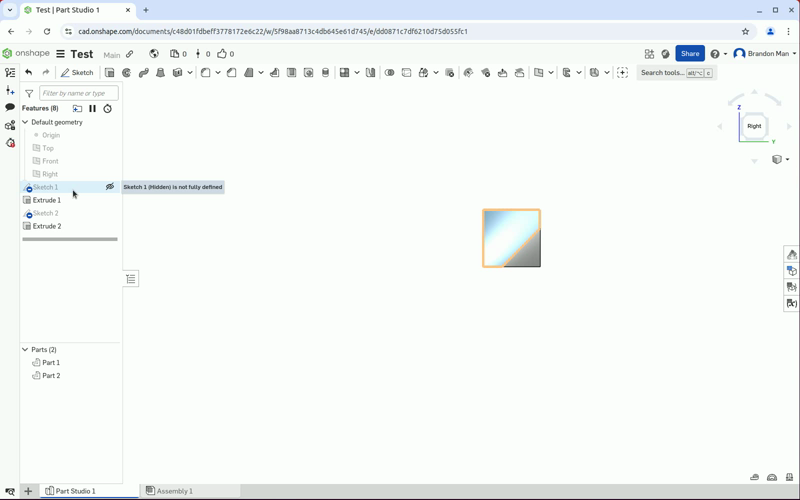
click(73, 189)
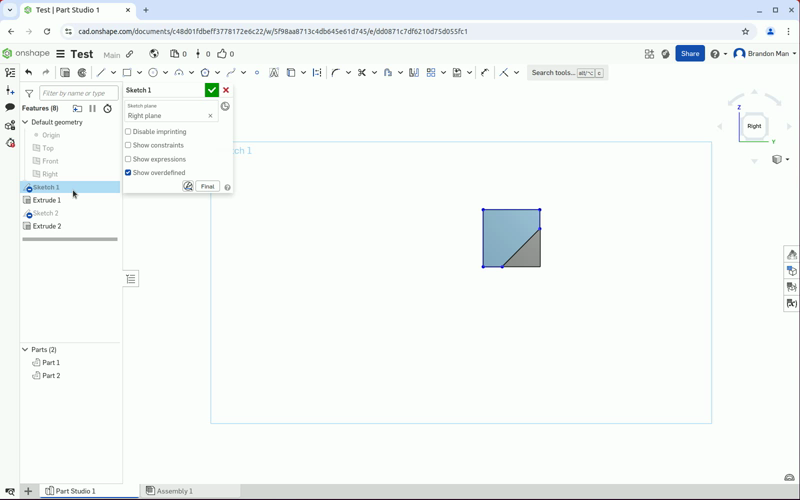
mouse_move(229, 92)
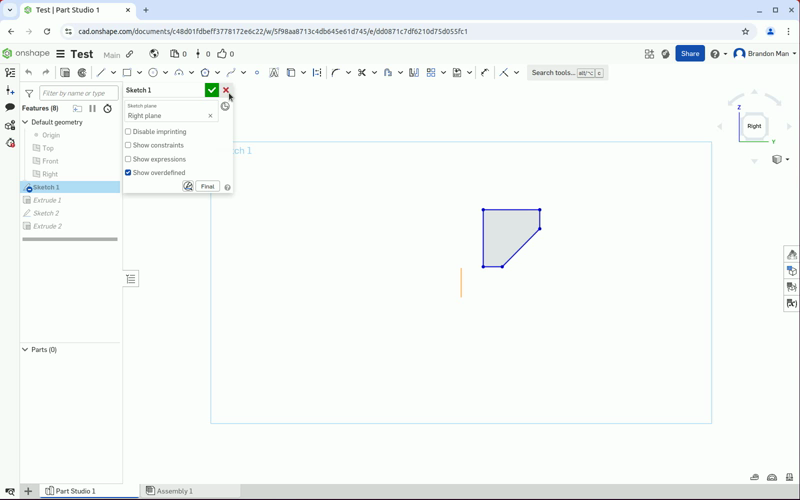
click(229, 92)
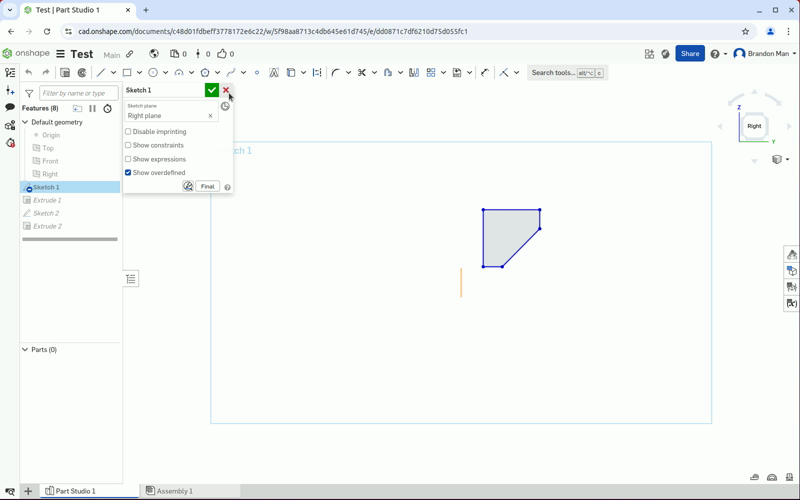
key(shift+s)
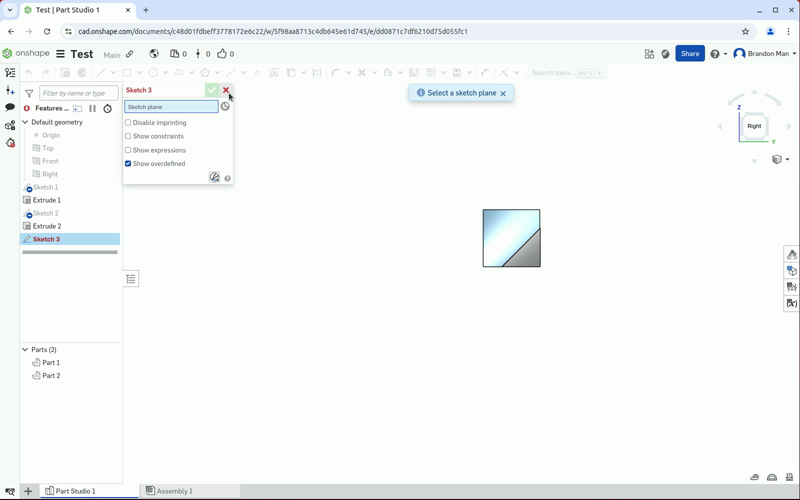
mouse_move(73, 176)
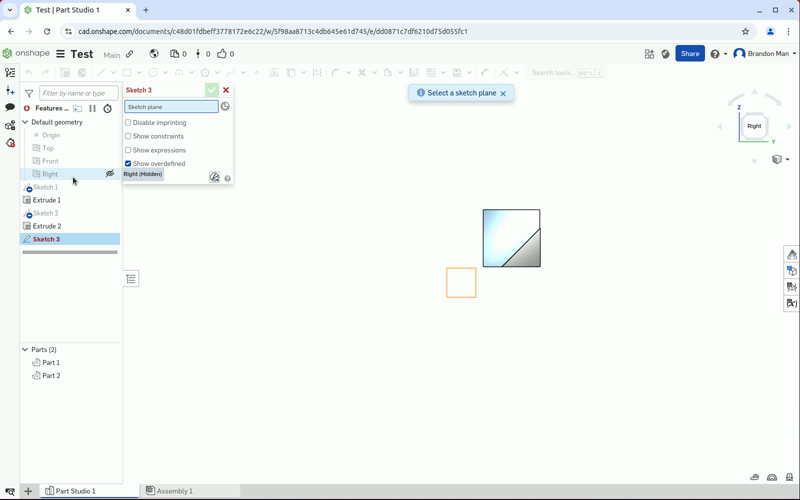
click(73, 176)
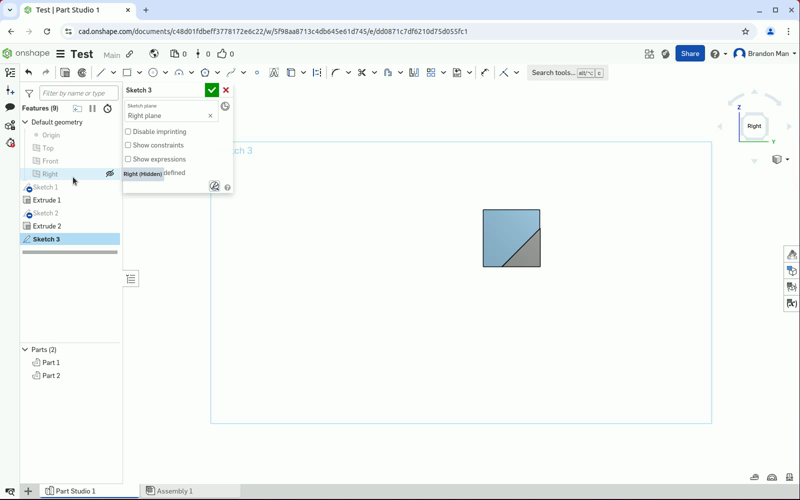
mouse_move(73, 352)
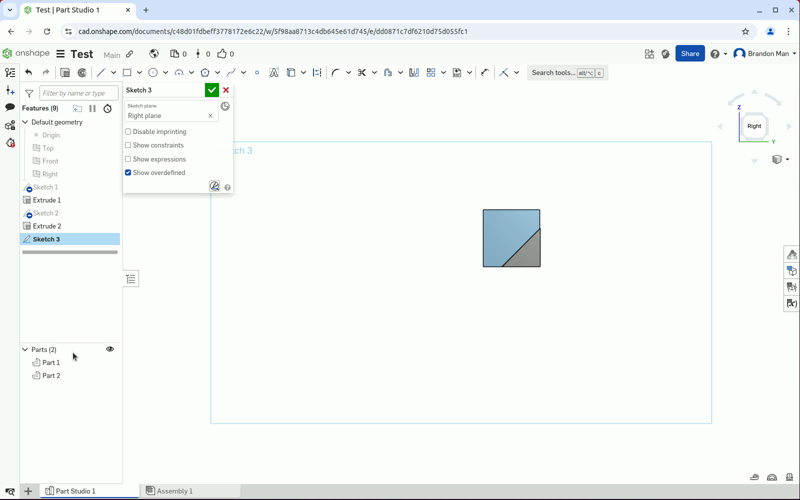
key(y)
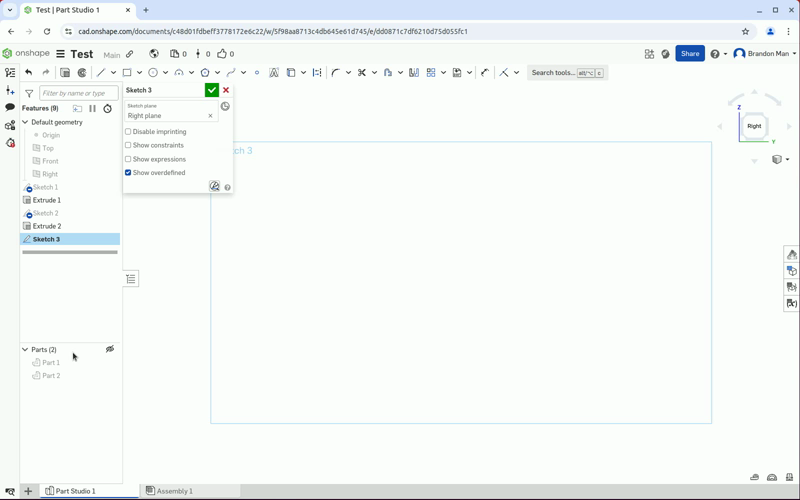
key(l)
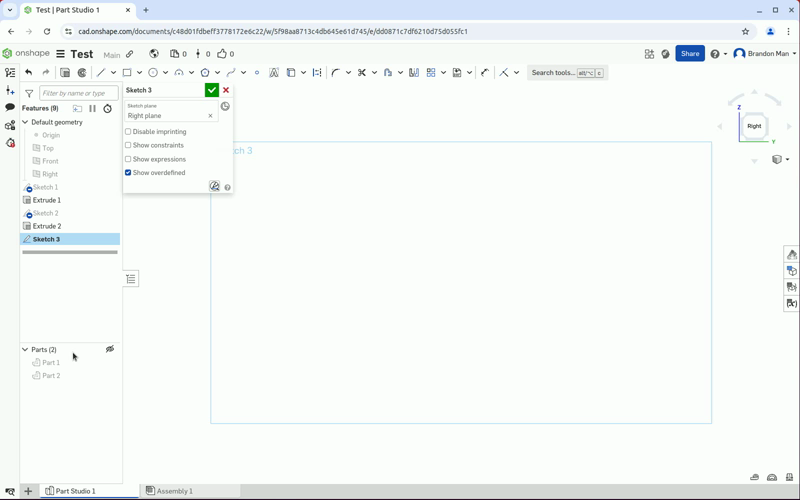
key_down(shift)
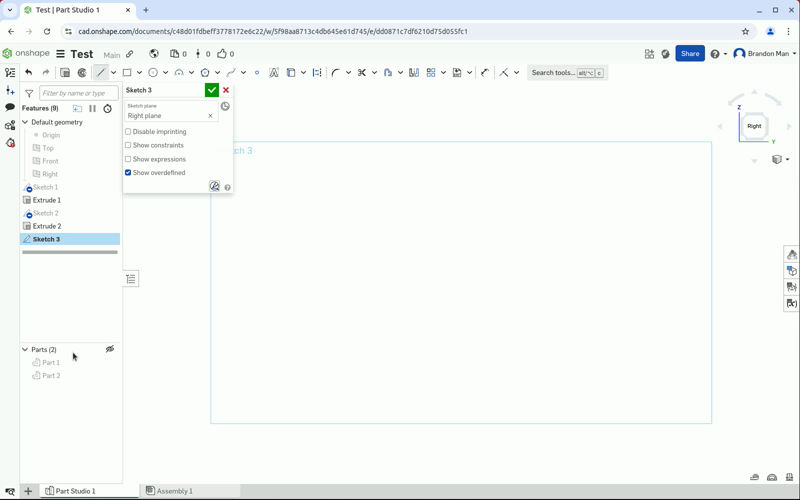
mouse_move(501, 266)
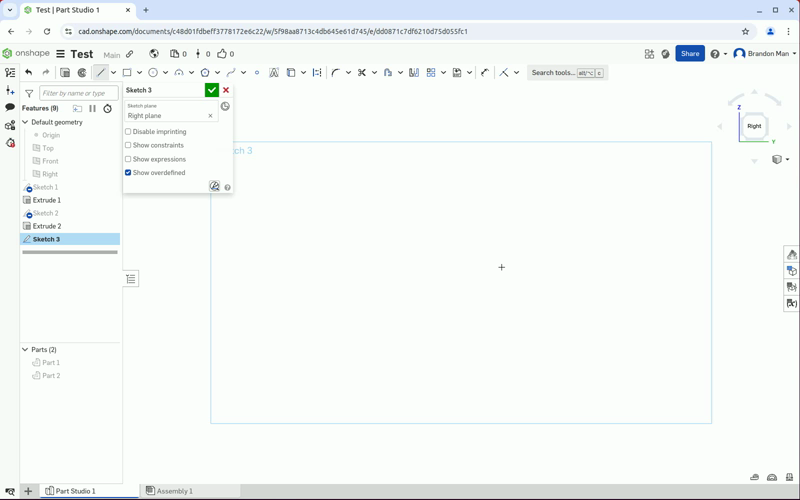
click(501, 266)
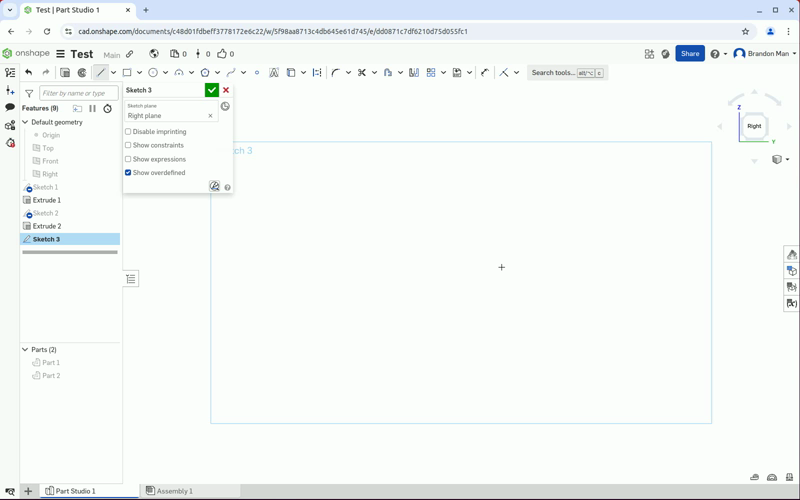
key_up(shift)
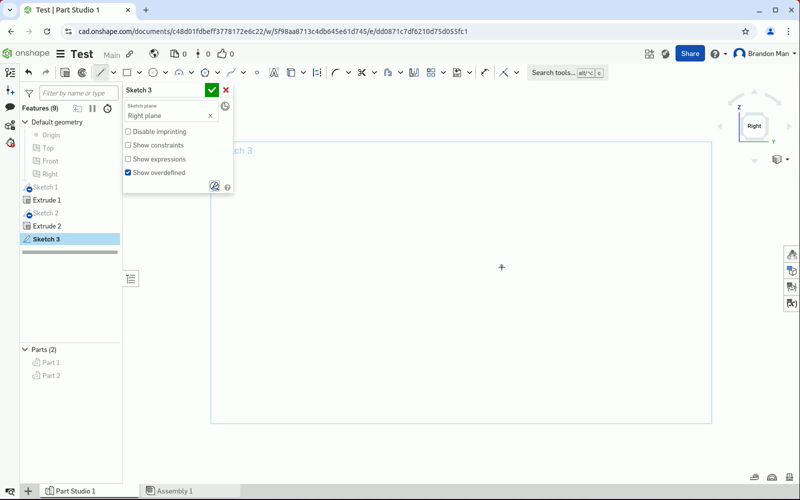
key_down(shift)
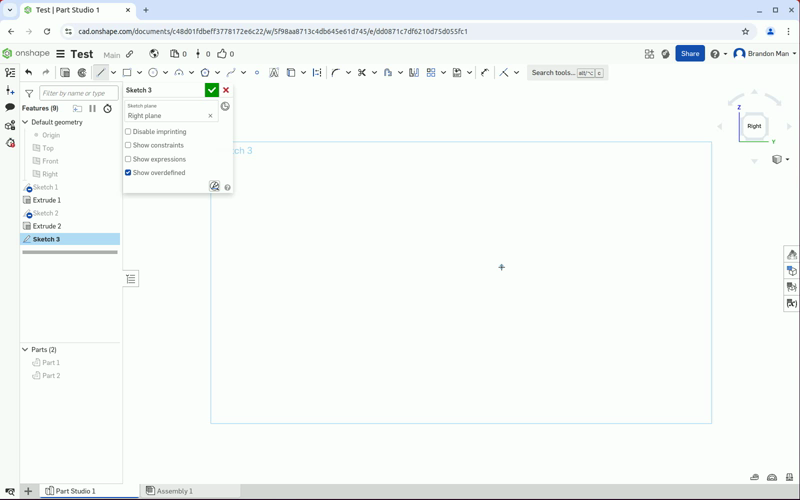
mouse_move(531, 266)
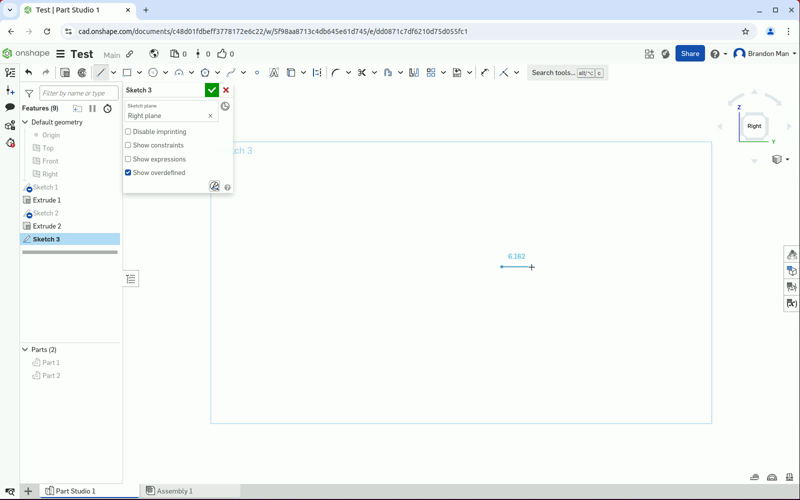
mouse_move(540, 266)
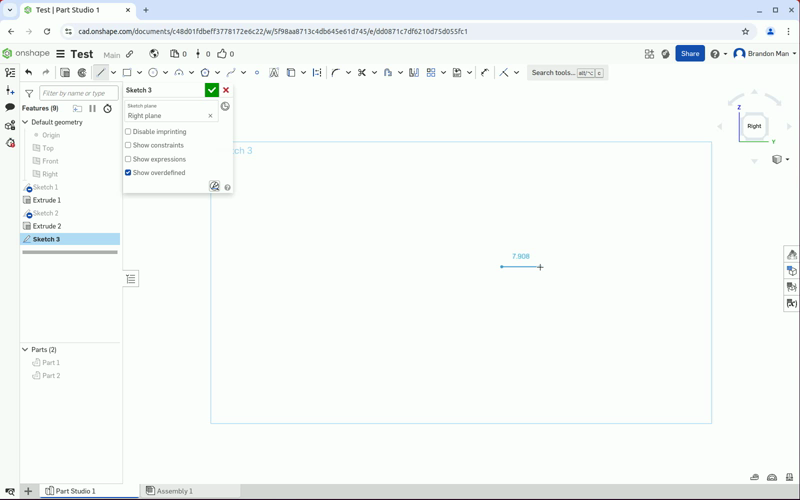
click(540, 266)
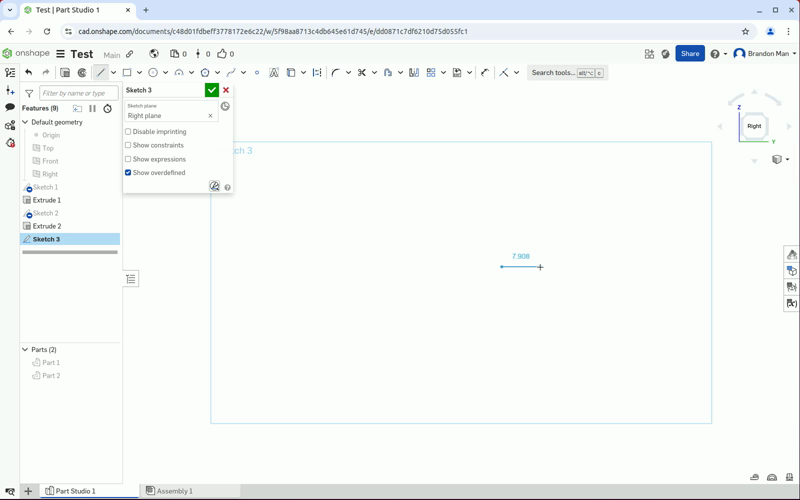
key_up(shift)
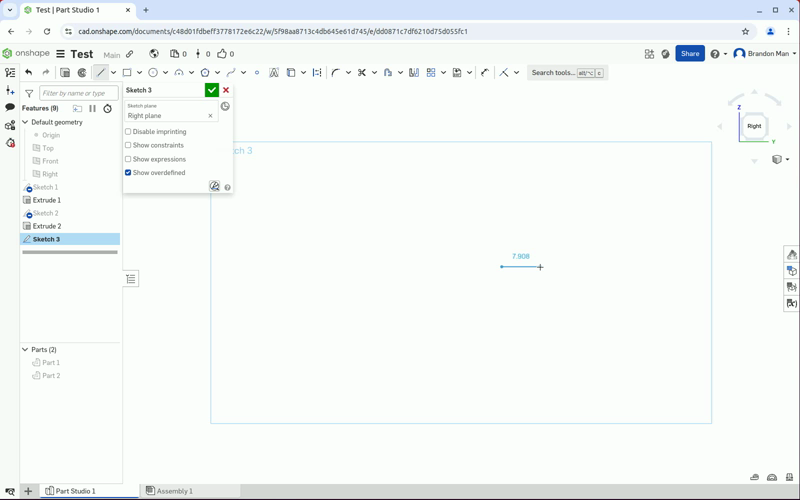
key_down(shift)
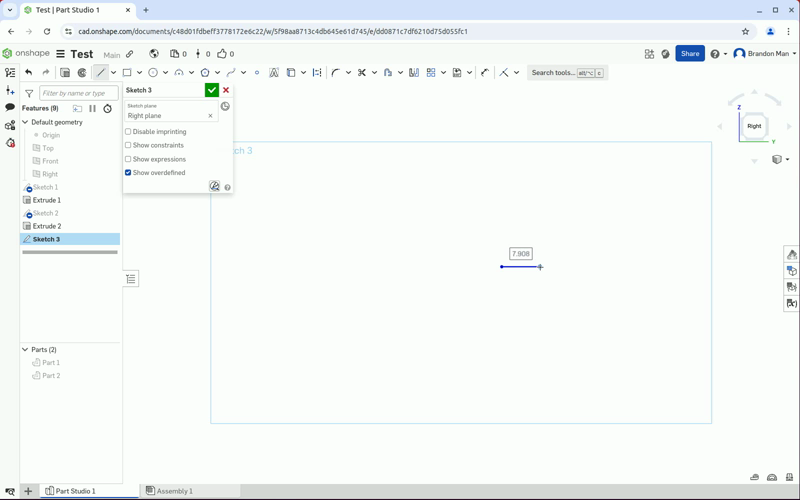
mouse_move(570, 266)
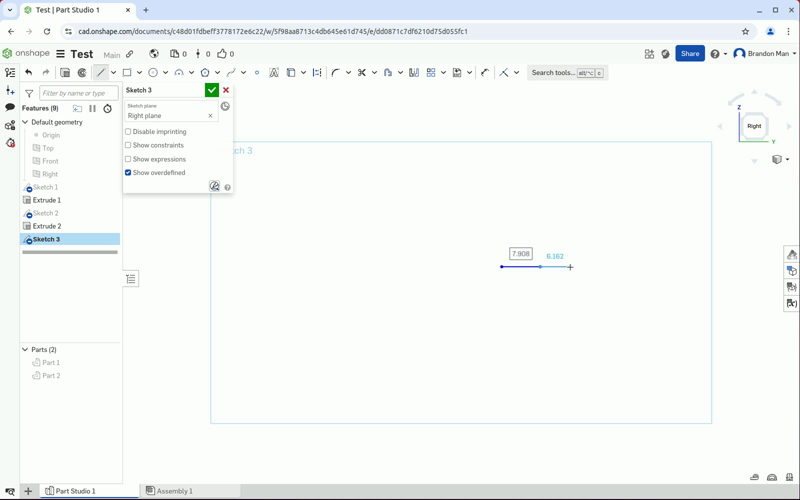
mouse_move(540, 228)
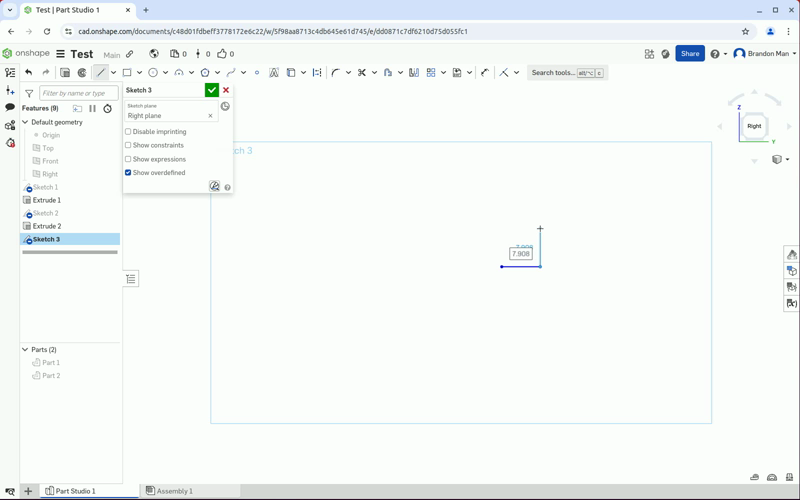
click(540, 228)
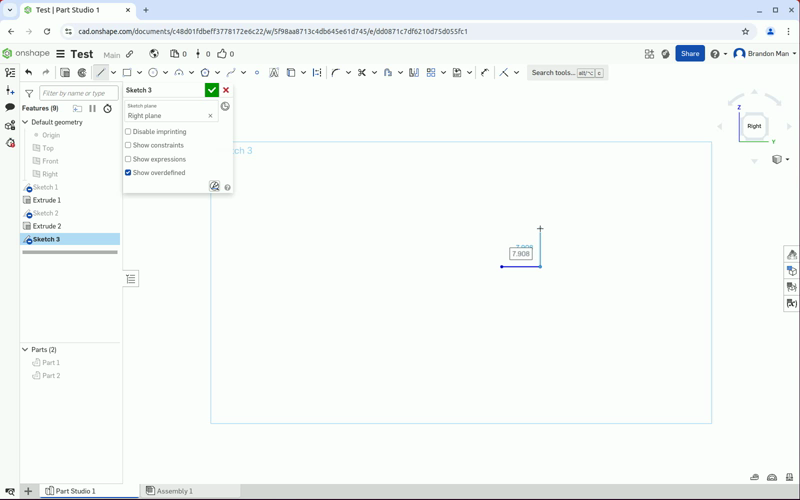
key_up(shift)
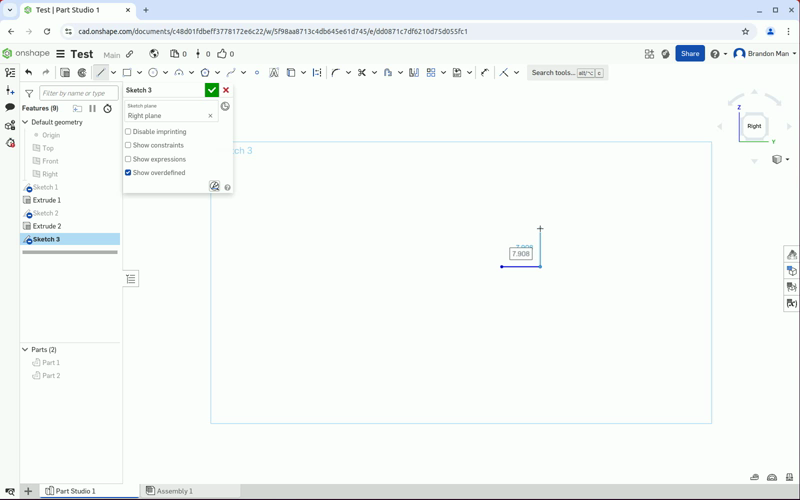
mouse_move(570, 228)
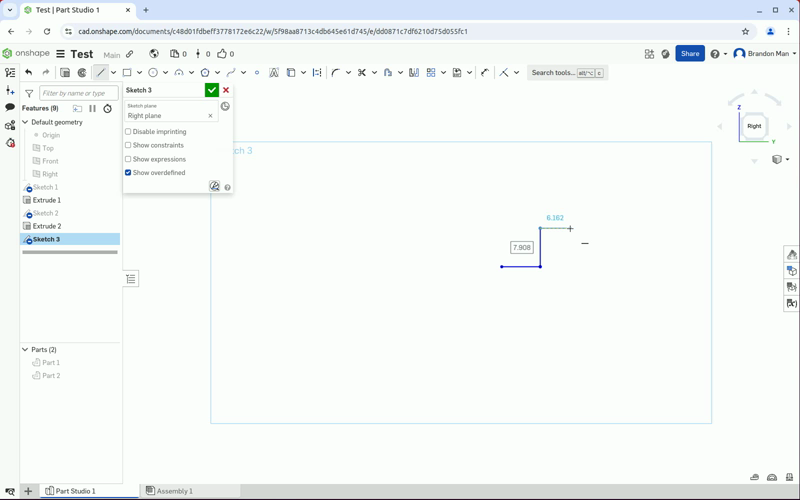
key_down(shift)
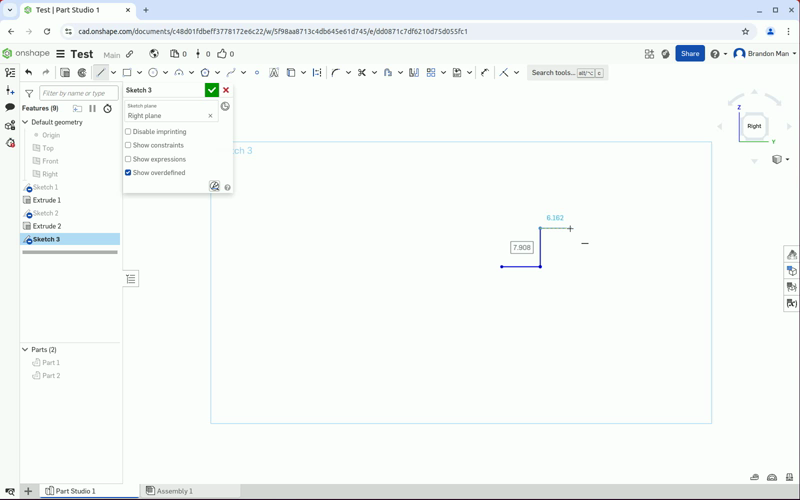
mouse_move(501, 266)
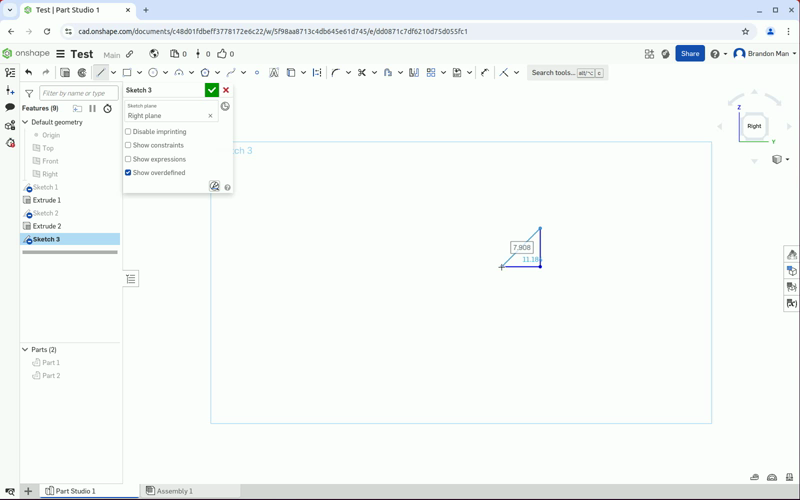
key_up(shift)
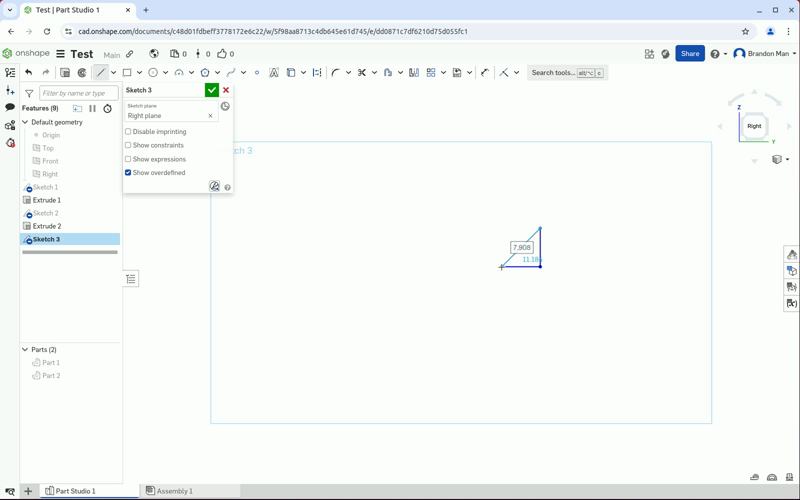
click(501, 266)
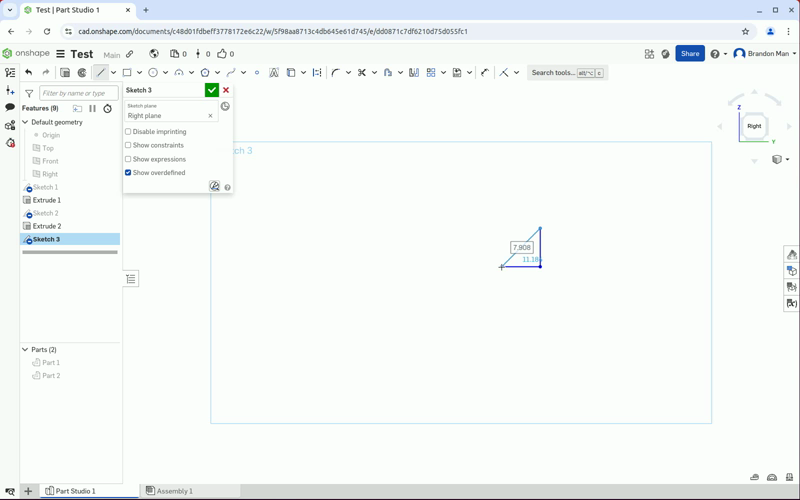
key(esc)
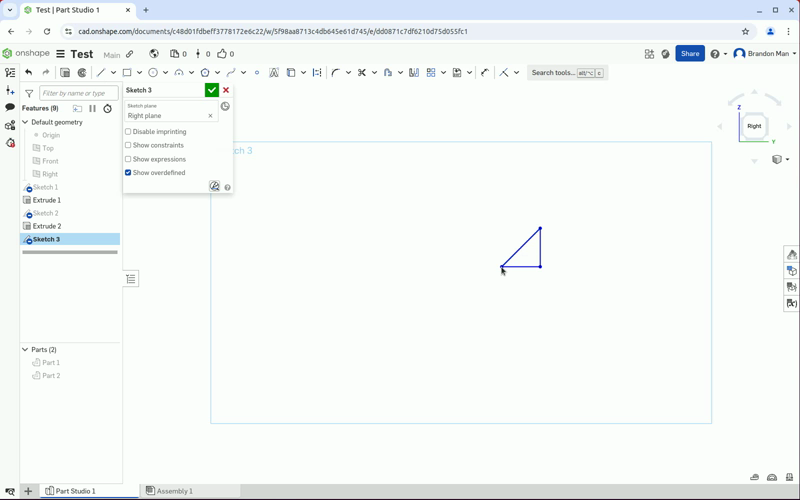
mouse_move(539, 244)
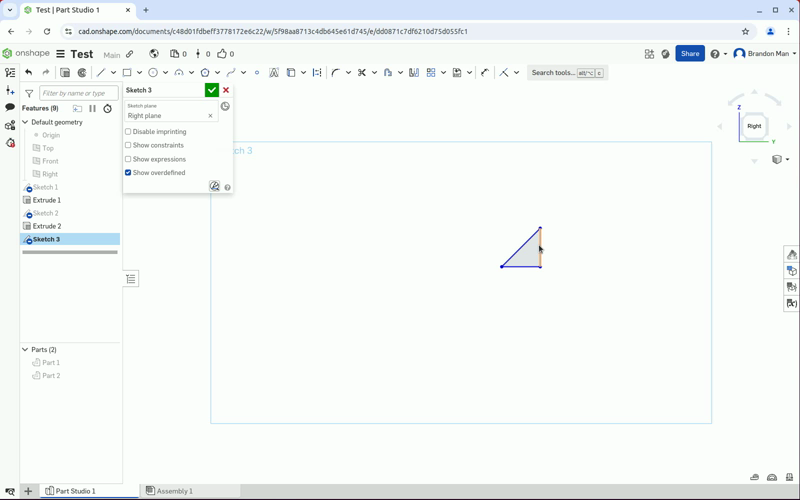
scroll(6)
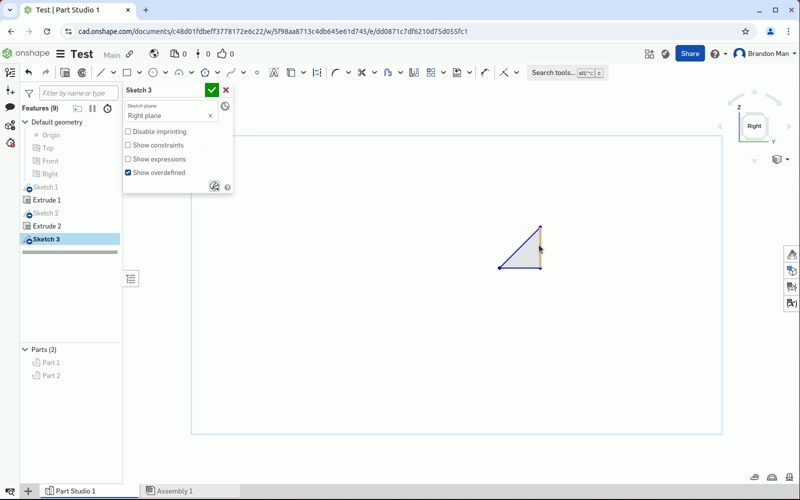
scroll(6)
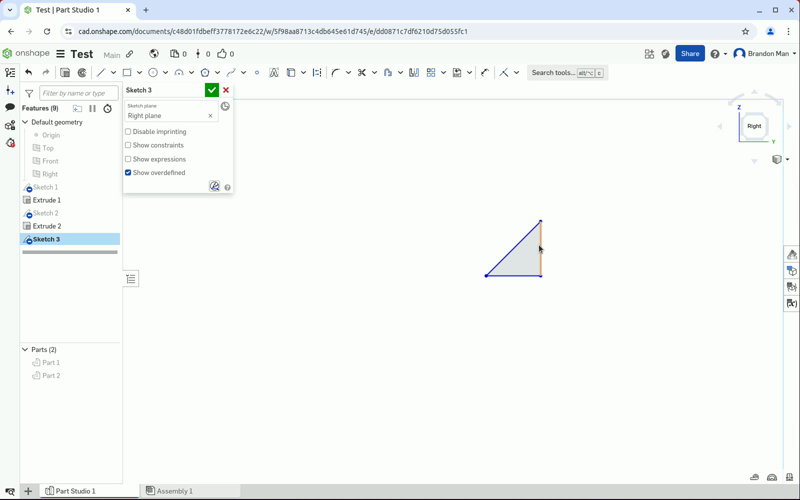
scroll(6)
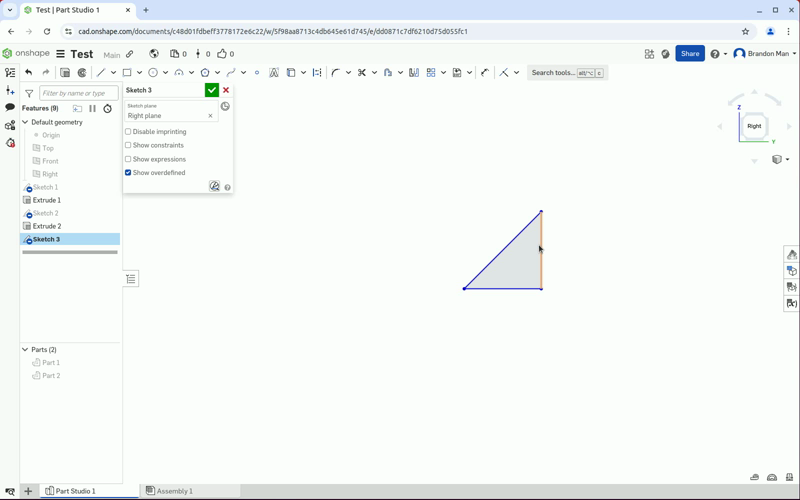
scroll(6)
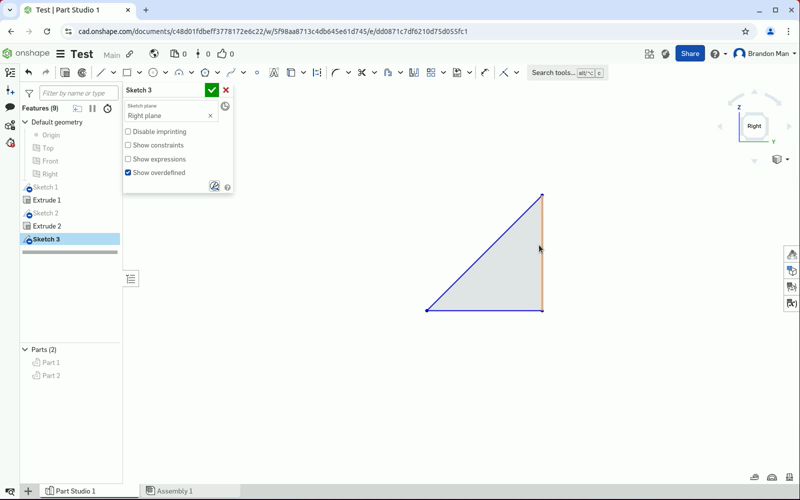
scroll(6)
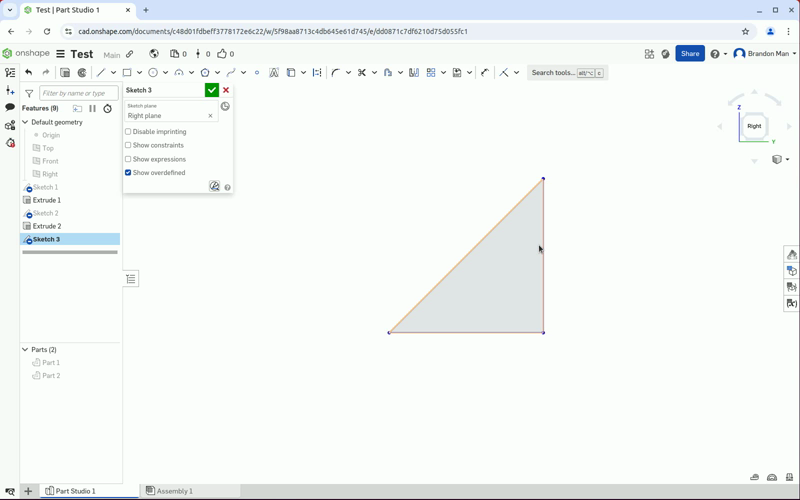
scroll(6)
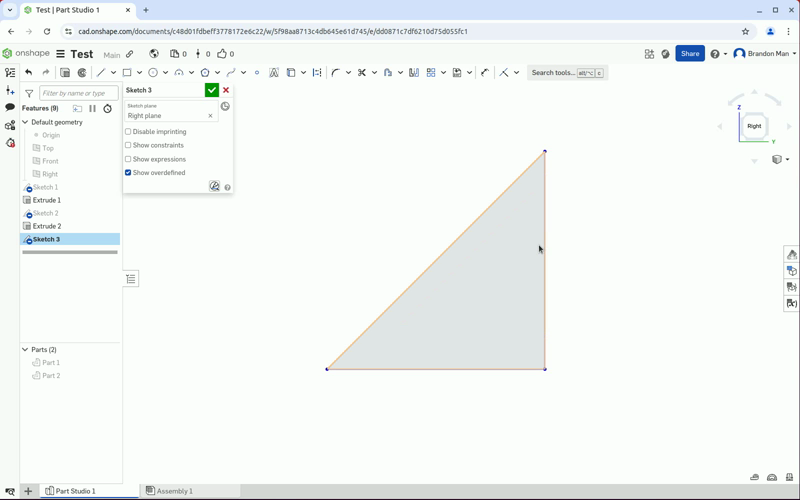
scroll(6)
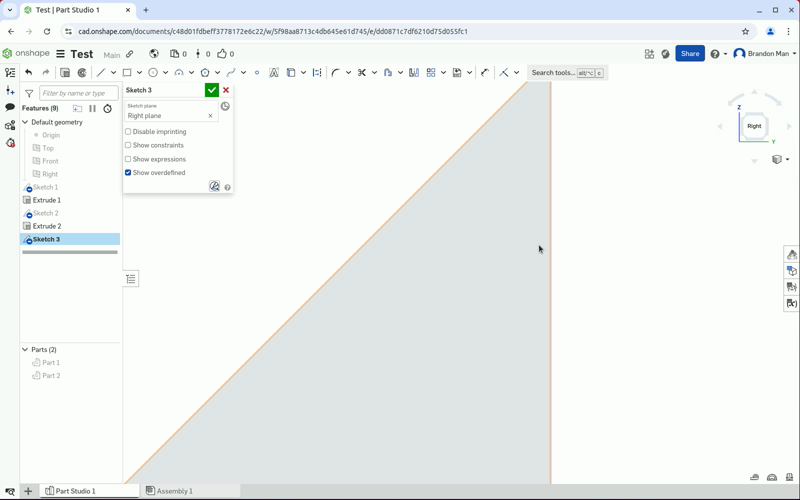
click(539, 244)
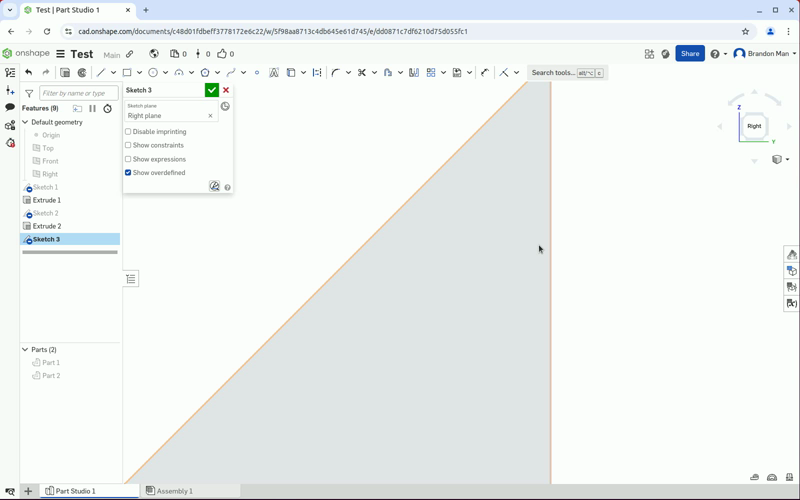
scroll(-6)
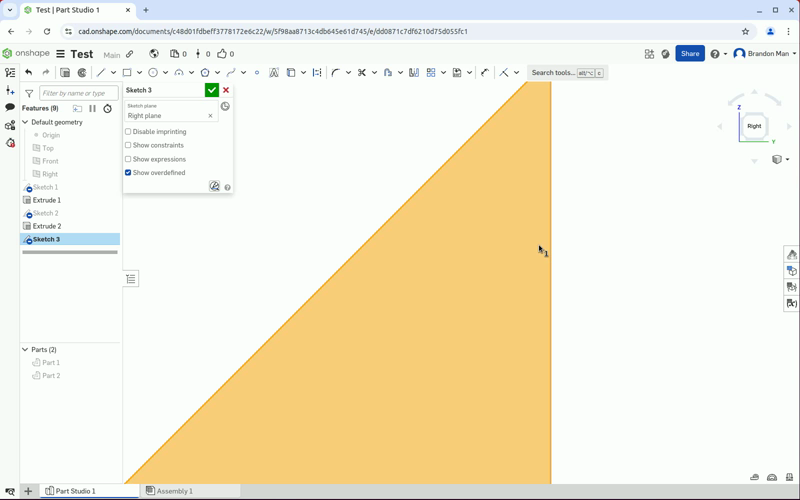
scroll(-6)
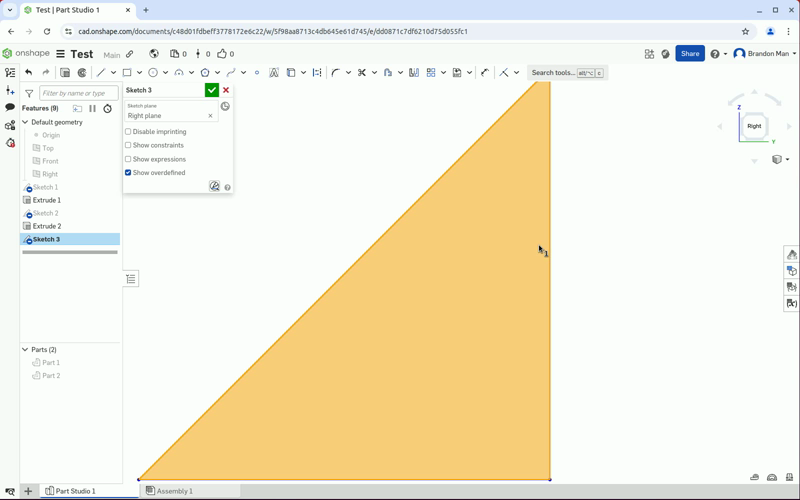
scroll(-6)
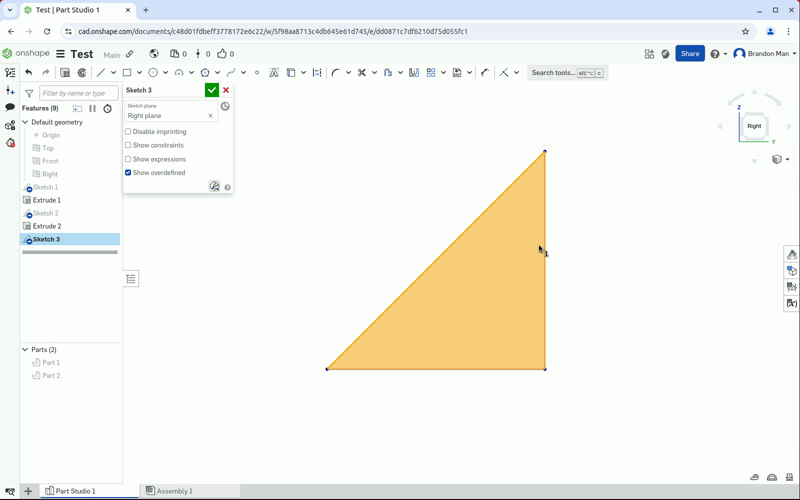
scroll(-6)
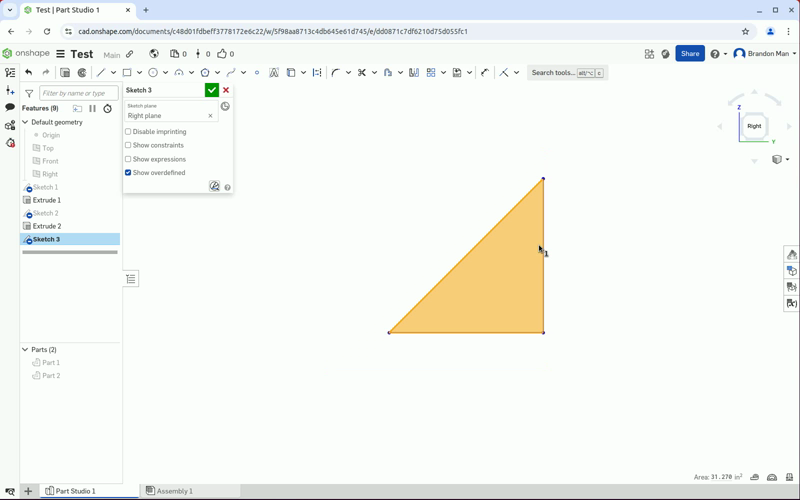
scroll(-6)
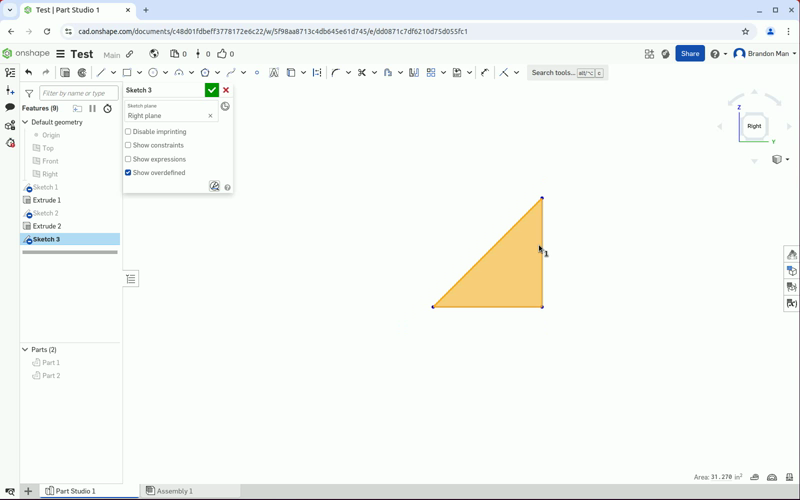
scroll(-6)
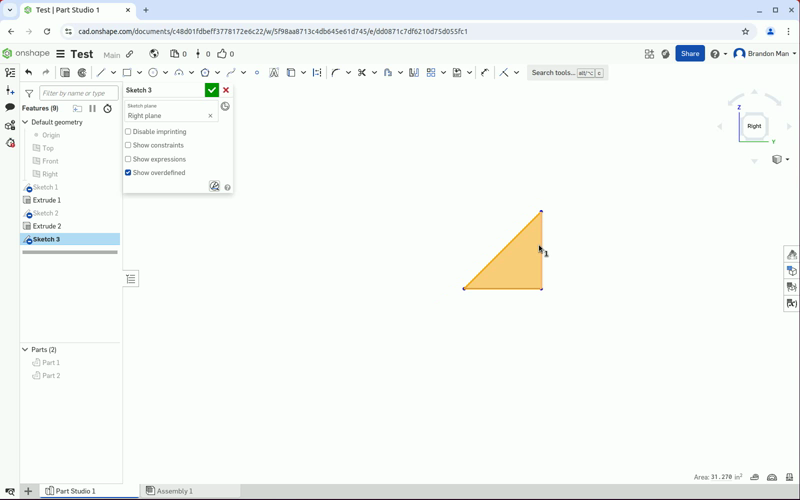
scroll(-6)
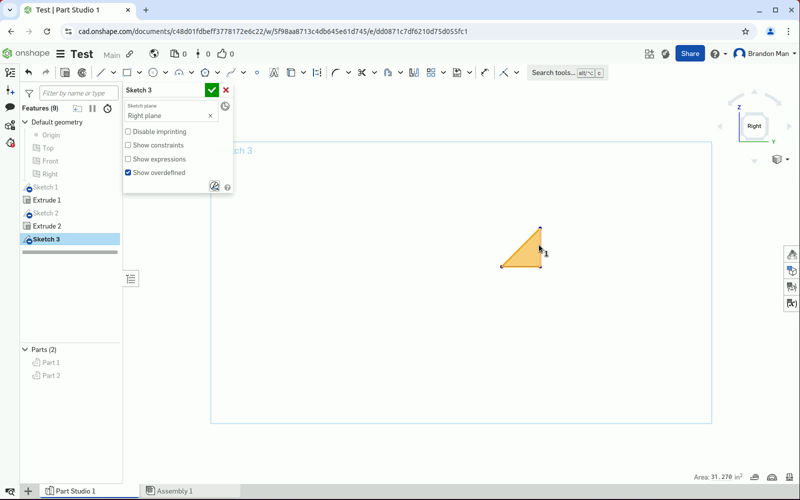
mouse_move(73, 352)
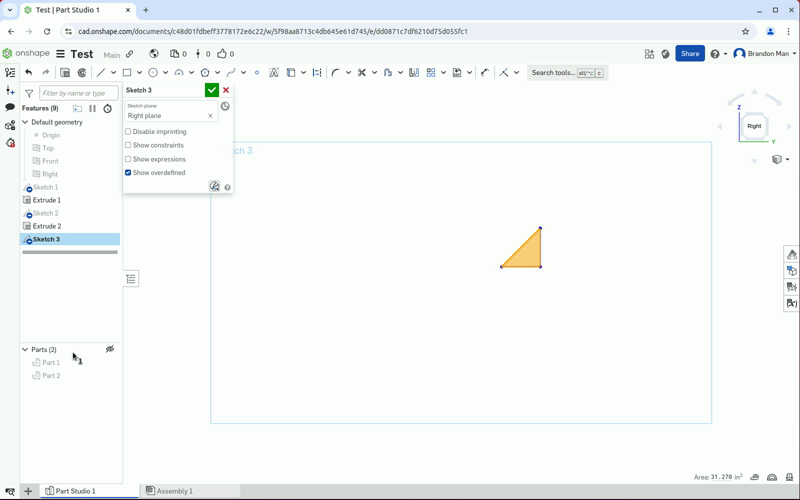
key(shift+y)
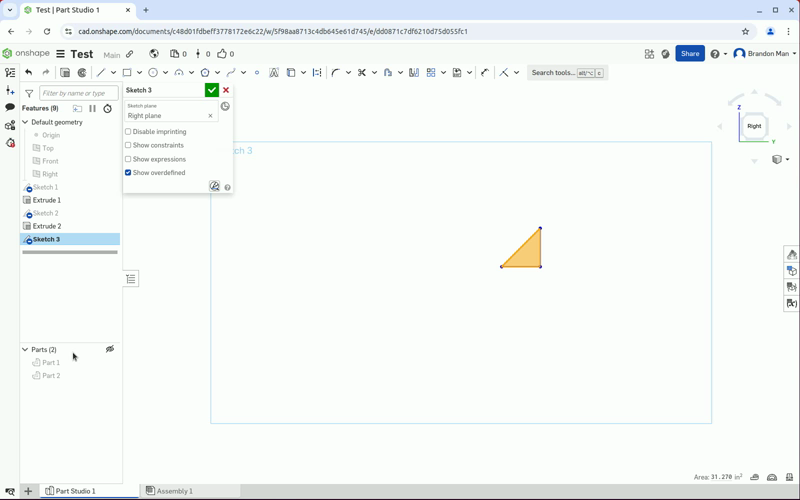
key(shift+e)
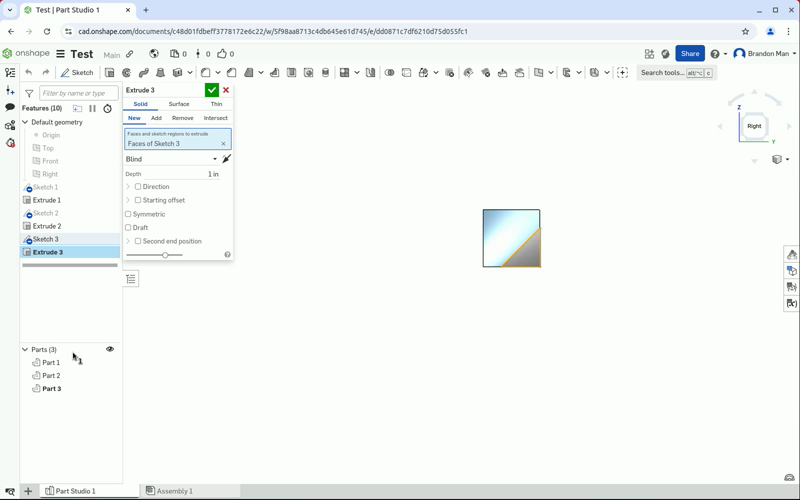
mouse_move(143, 106)
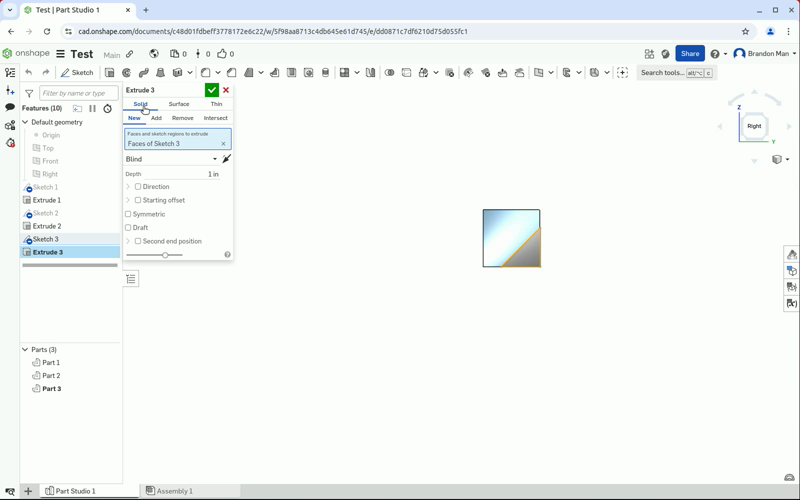
click(143, 106)
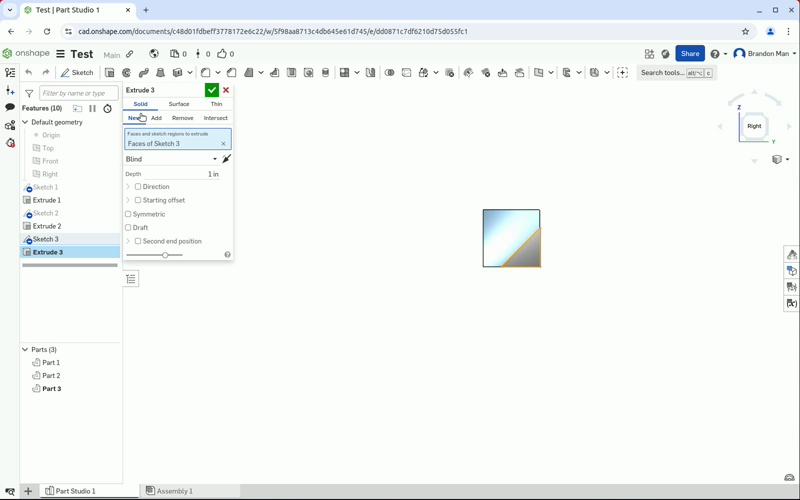
mouse_move(137, 120)
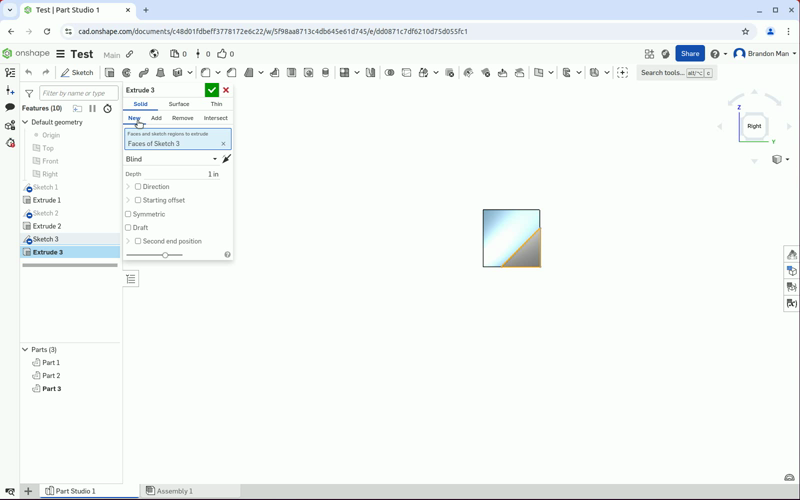
click(137, 120)
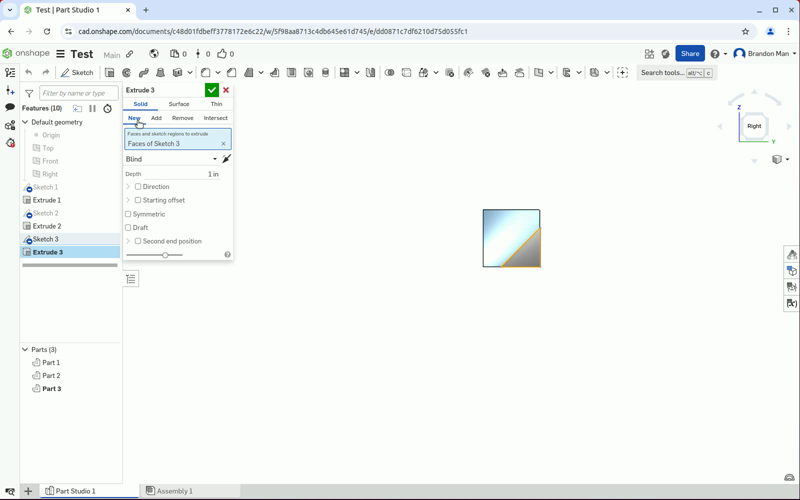
key(tab, 4)
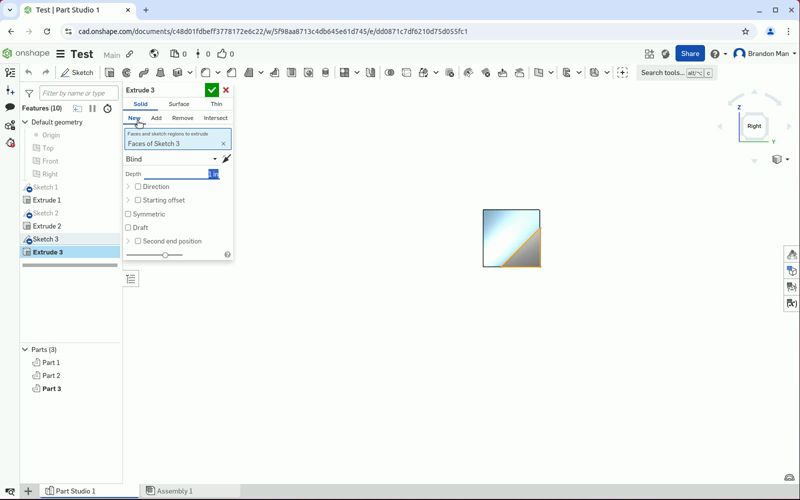
text(23.108)
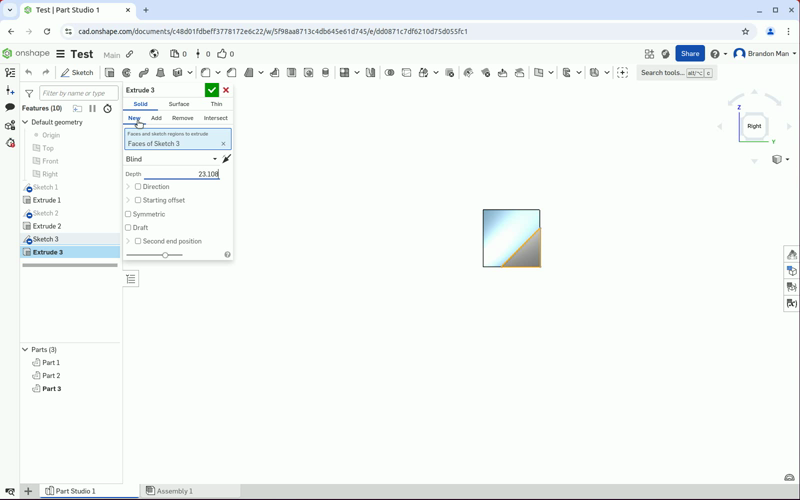
key(enter)
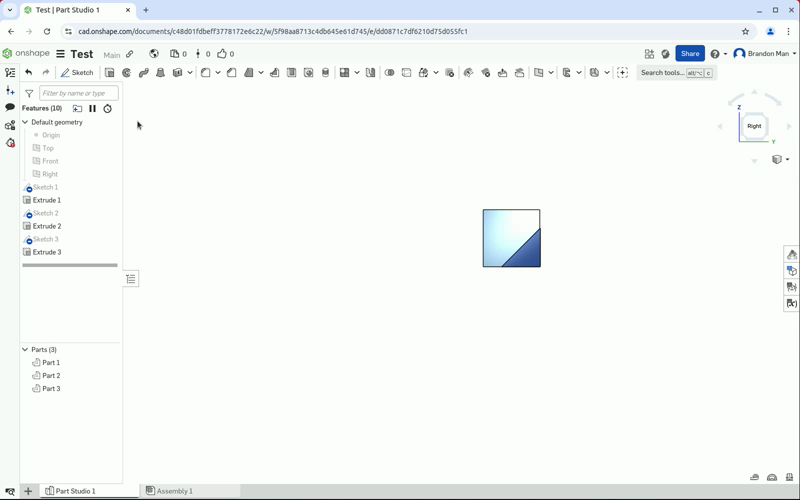
key(shift+h)
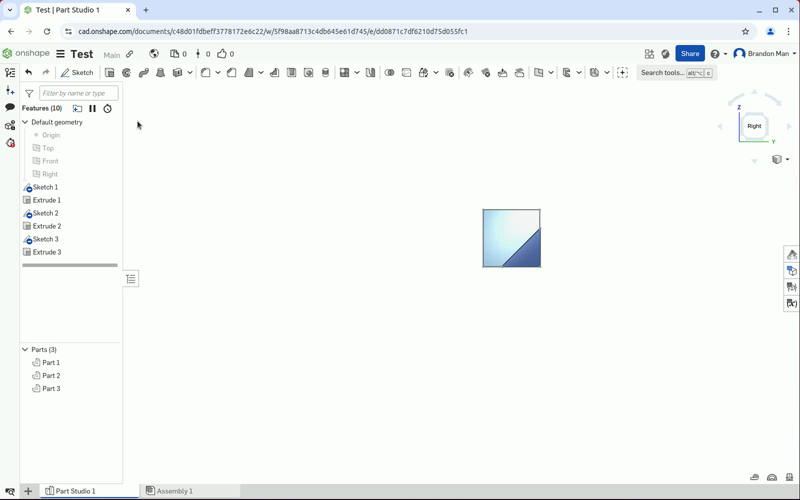
key(shift+h)
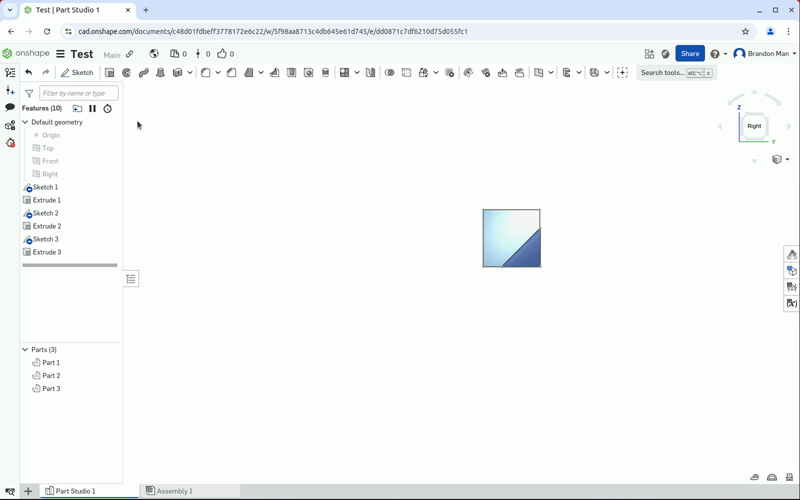
key(shift+7)
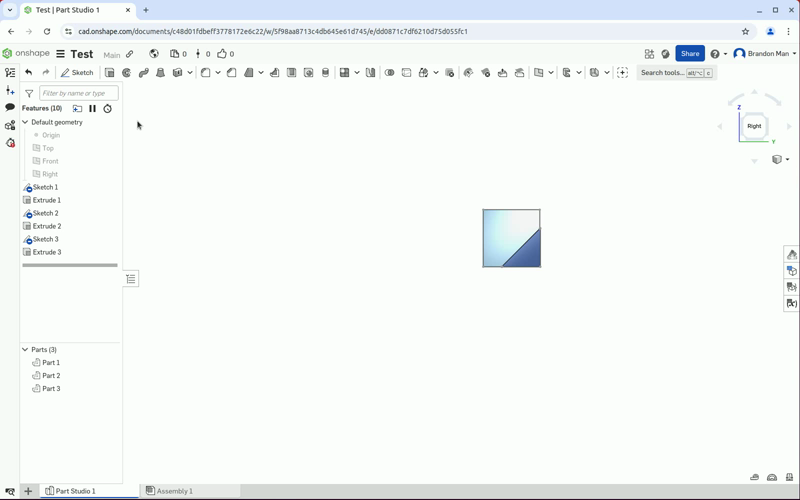
key(right, 2)
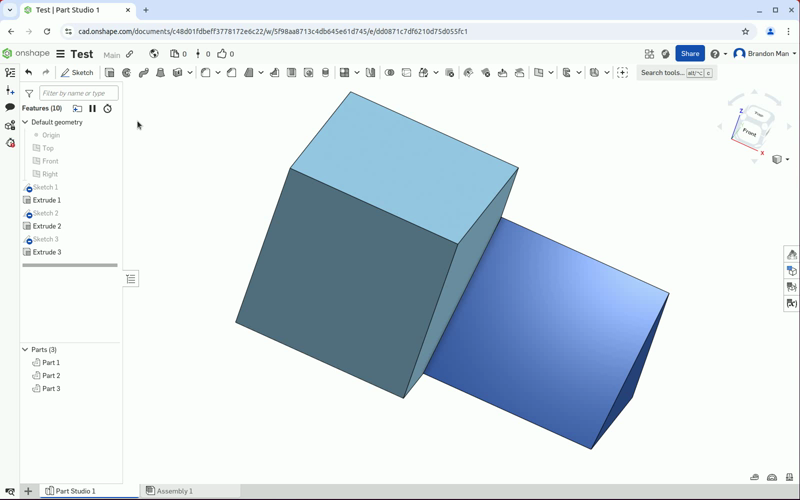
key(down, 2)
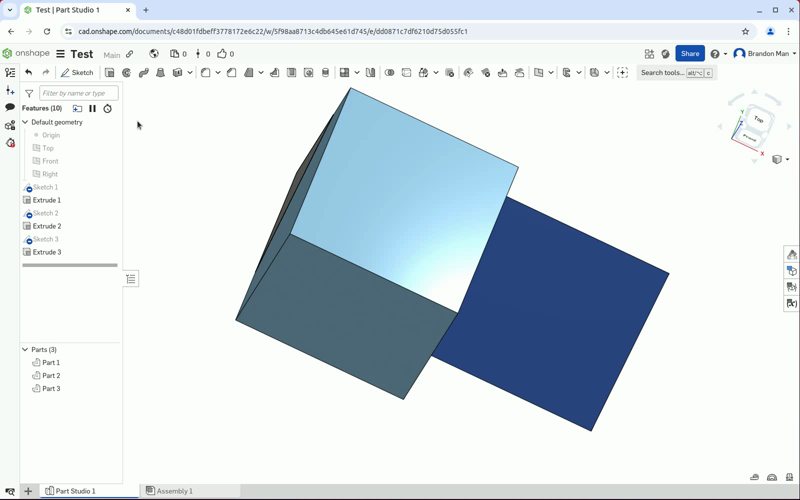
key(up, 2)
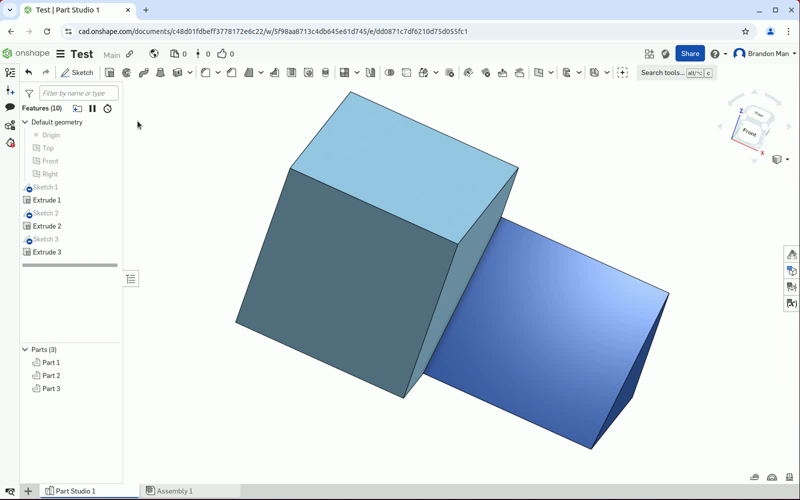
key(left, 2)
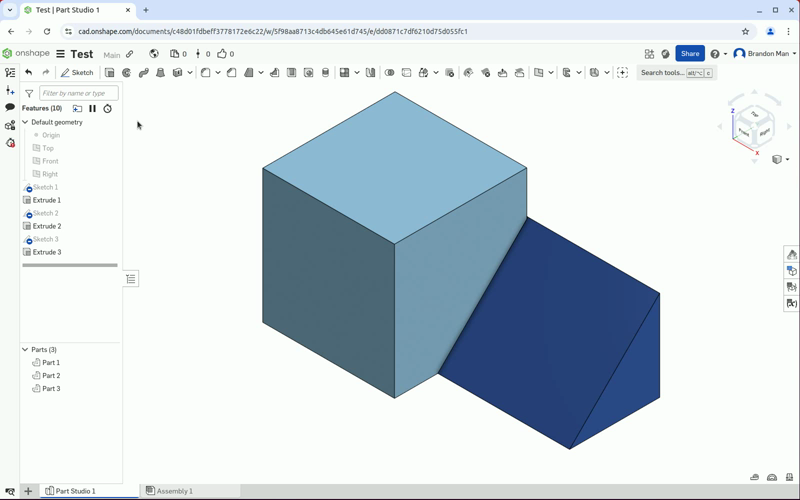
mouse_move(73, 189)
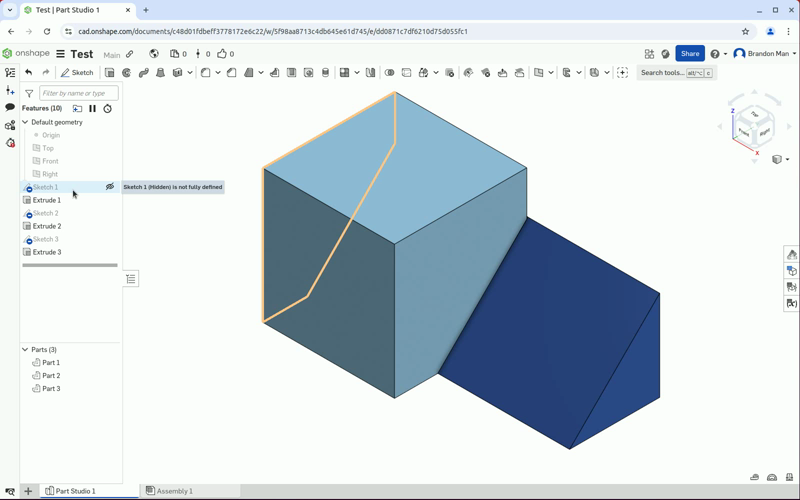
click(73, 189)